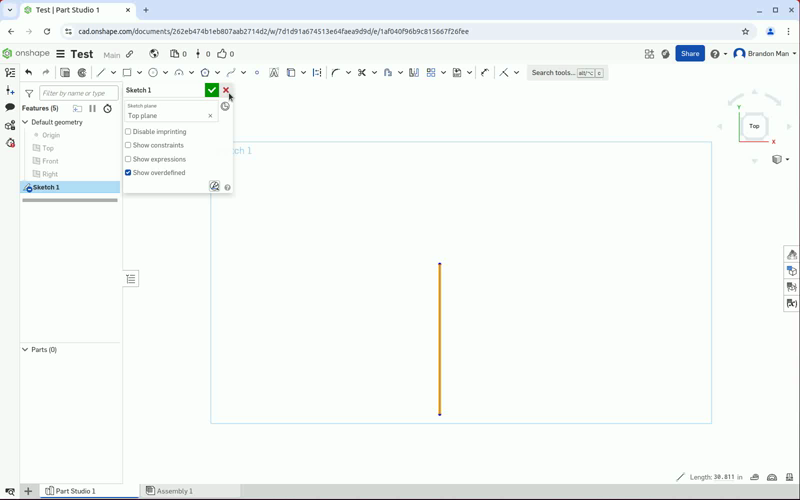
key(shift+h)
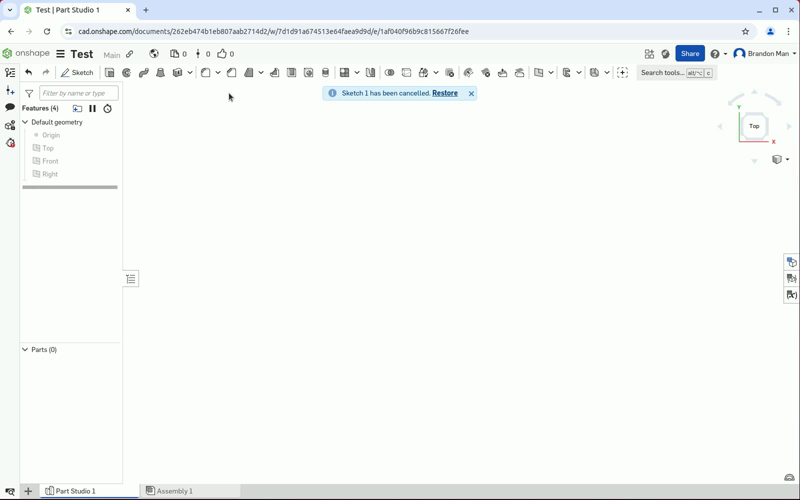
mouse_move(73, 352)
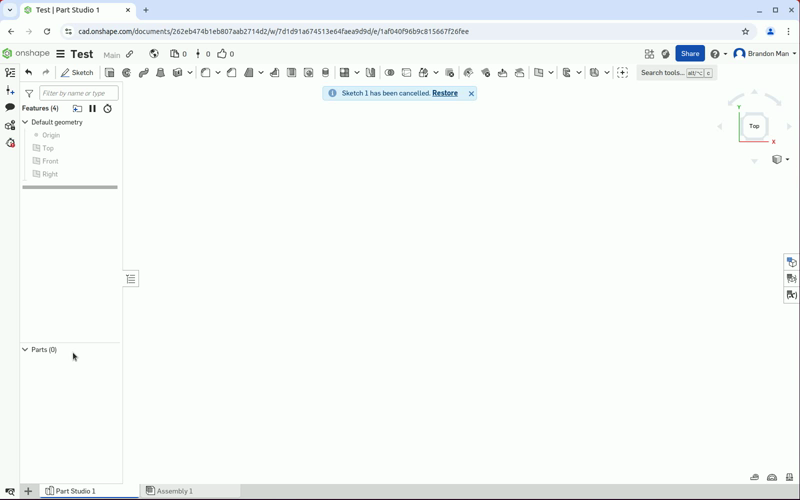
key(y)
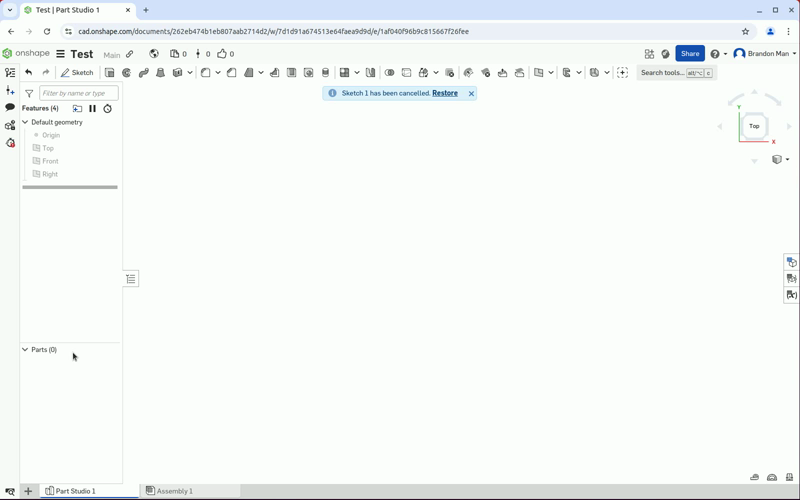
key(shift+p)
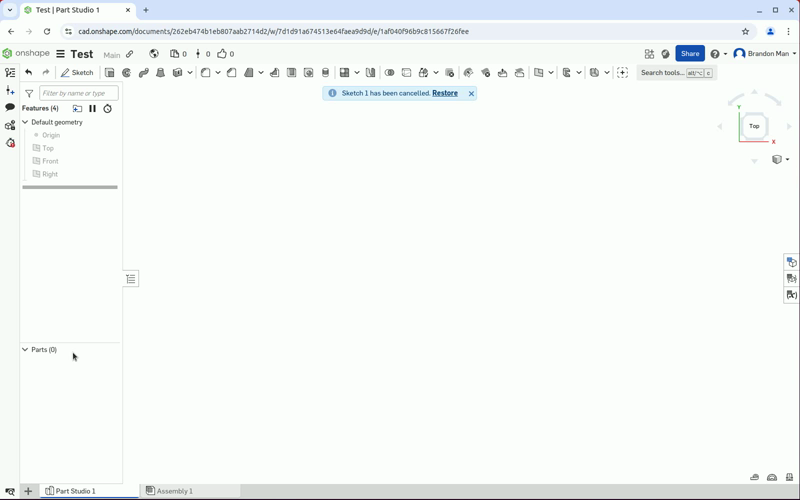
key(space)
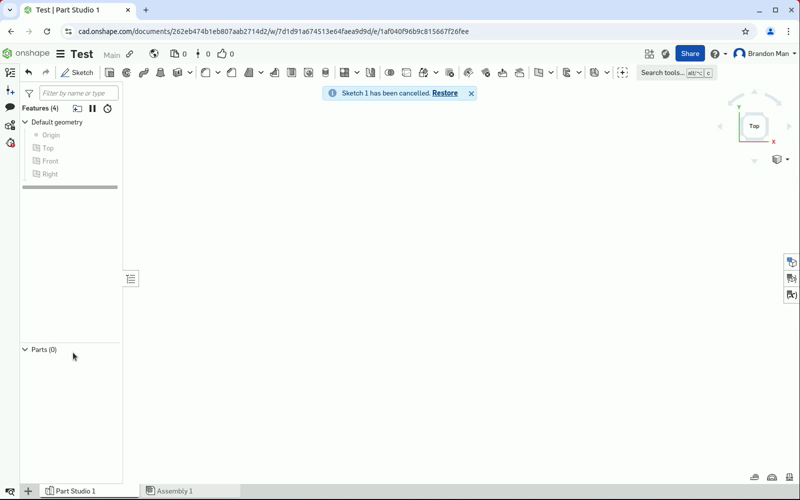
key_down(shift)
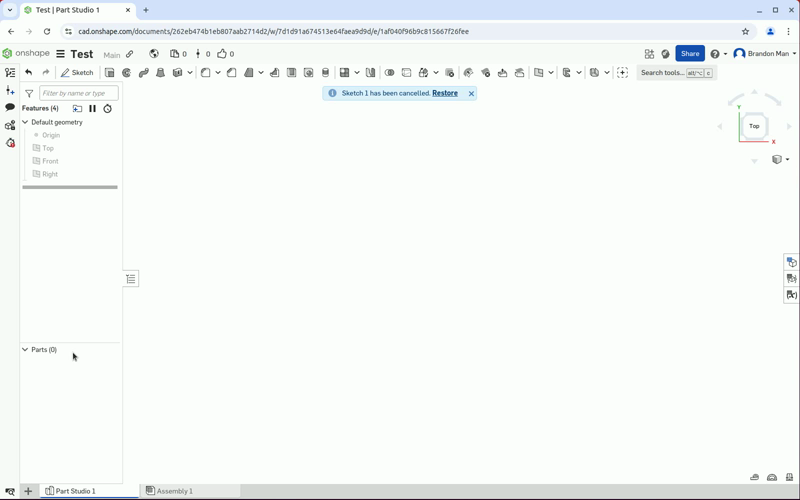
key(up)
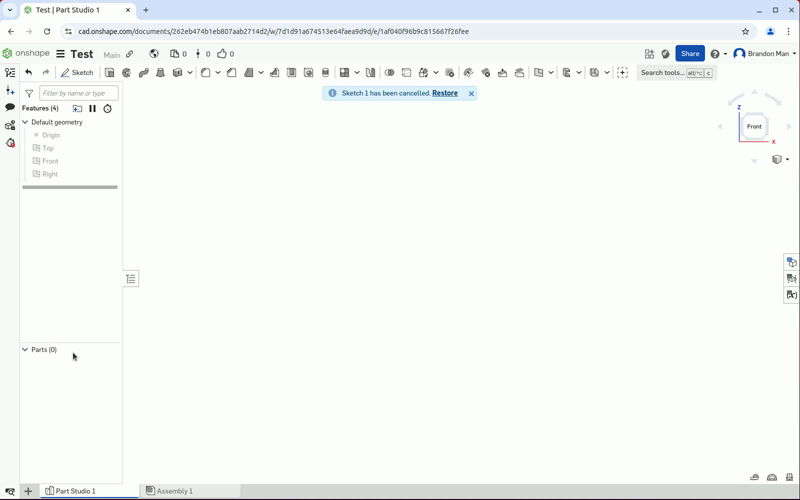
key_up(shift)
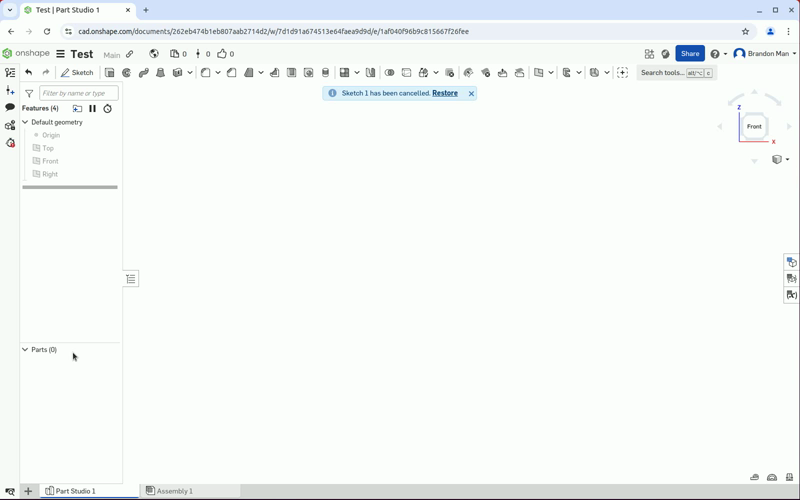
mouse_move(73, 352)
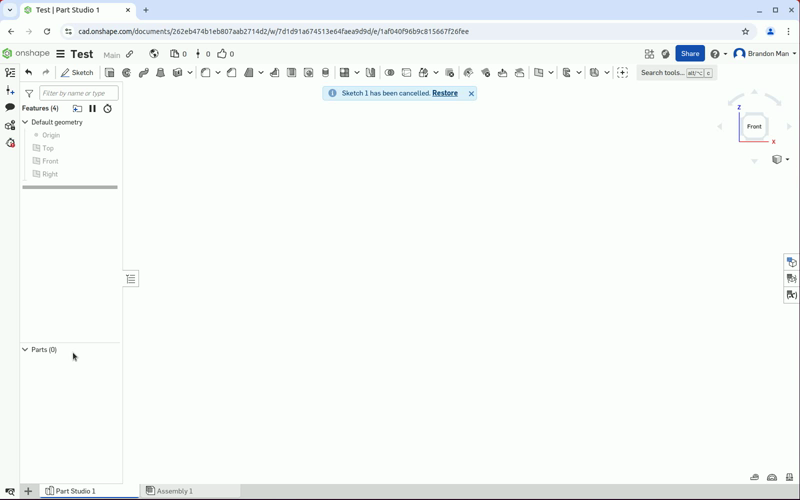
key(shift+y)
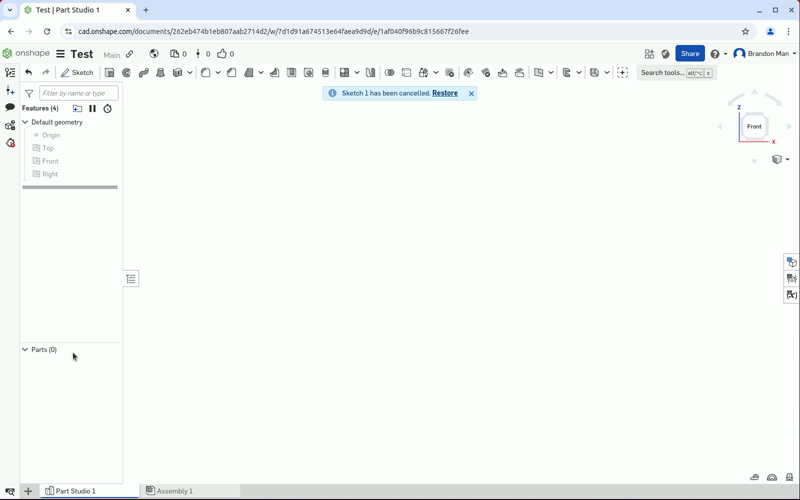
key(shift+s)
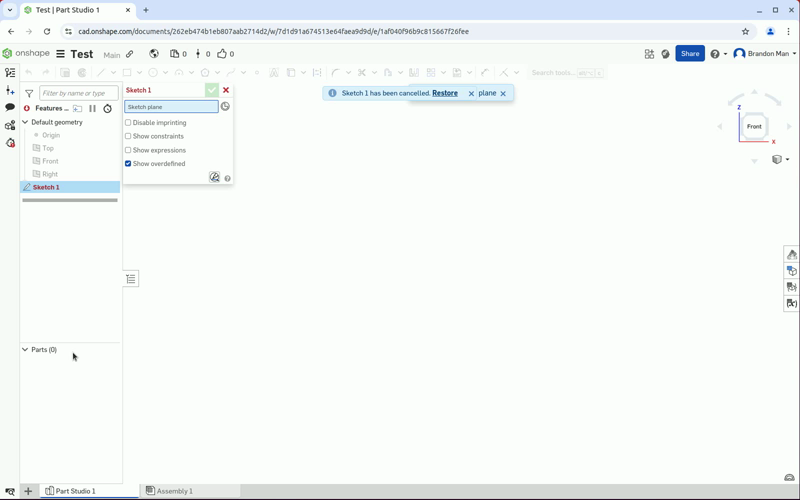
mouse_move(73, 163)
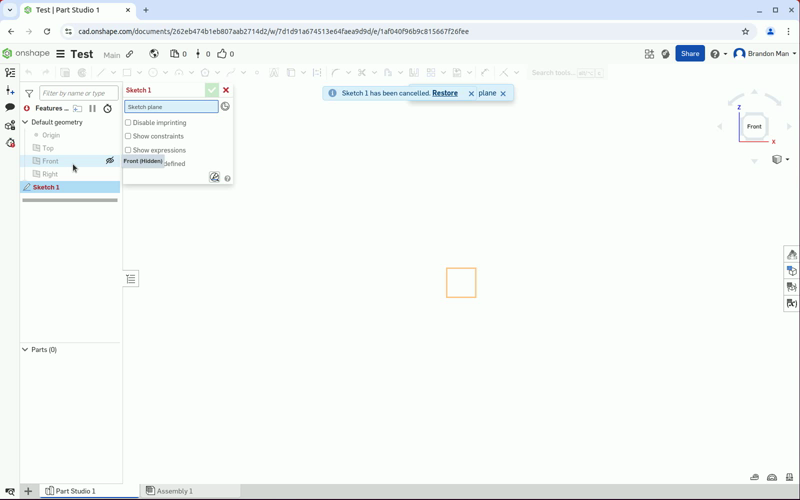
click(73, 163)
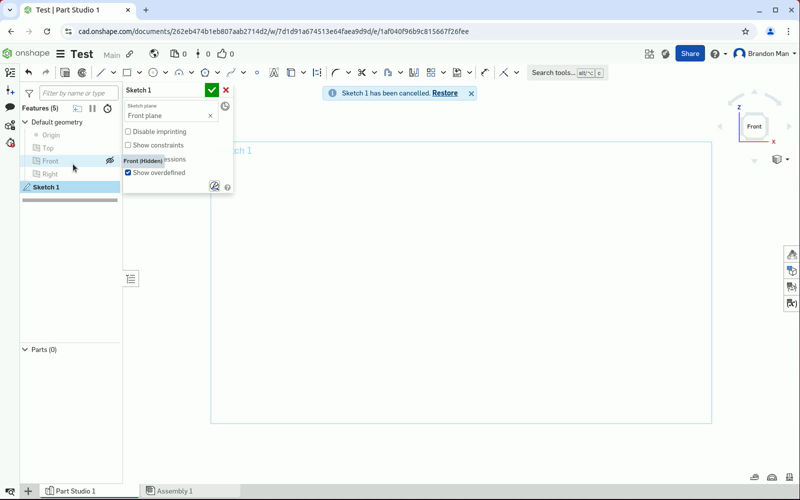
mouse_move(73, 352)
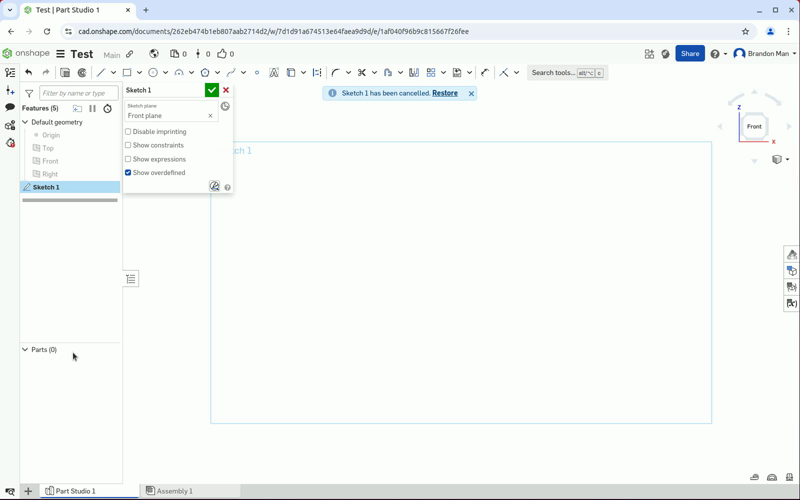
key(y)
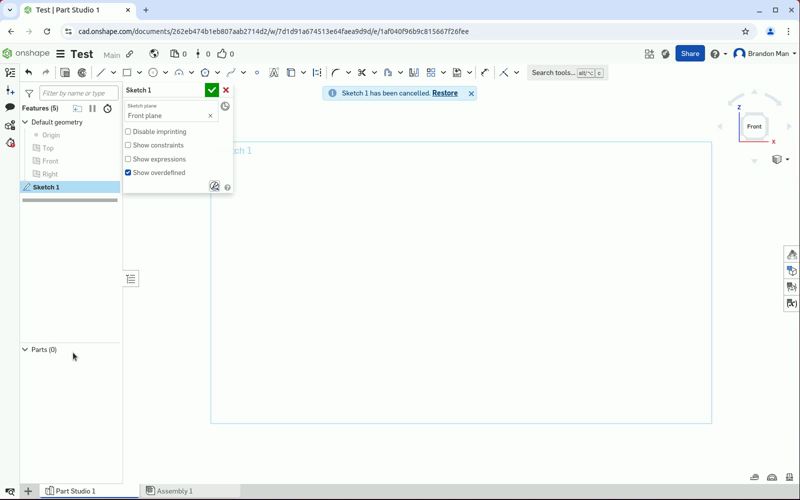
key(l)
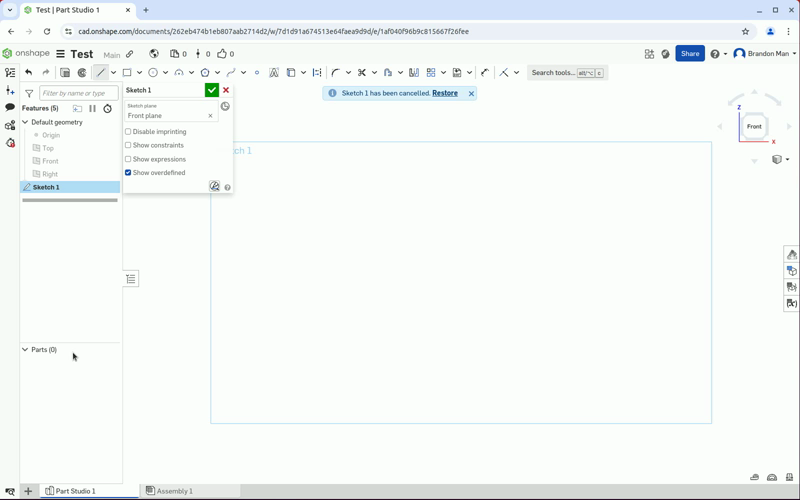
key_down(shift)
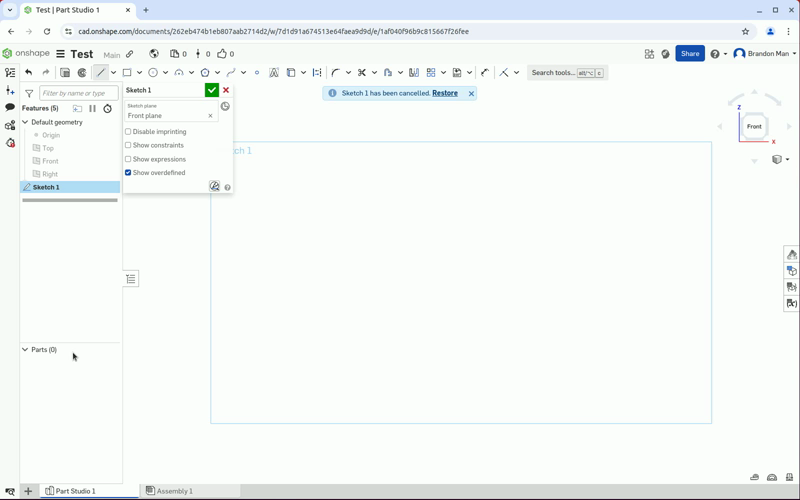
mouse_move(349, 341)
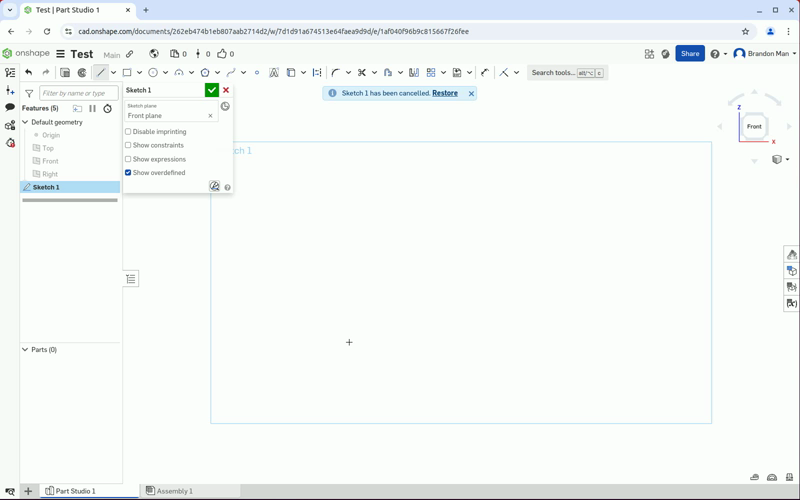
click(349, 341)
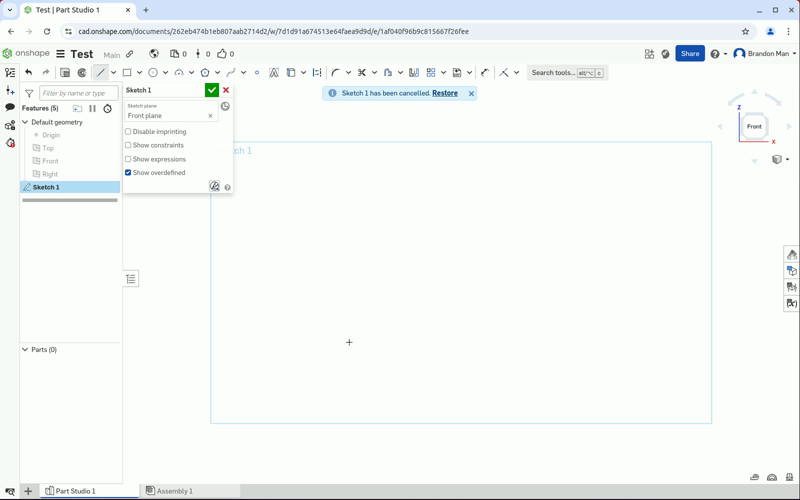
key_up(shift)
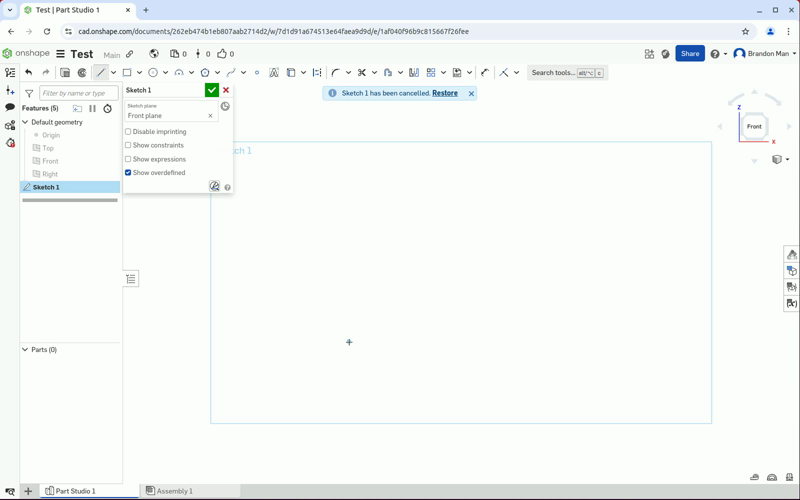
key_down(shift)
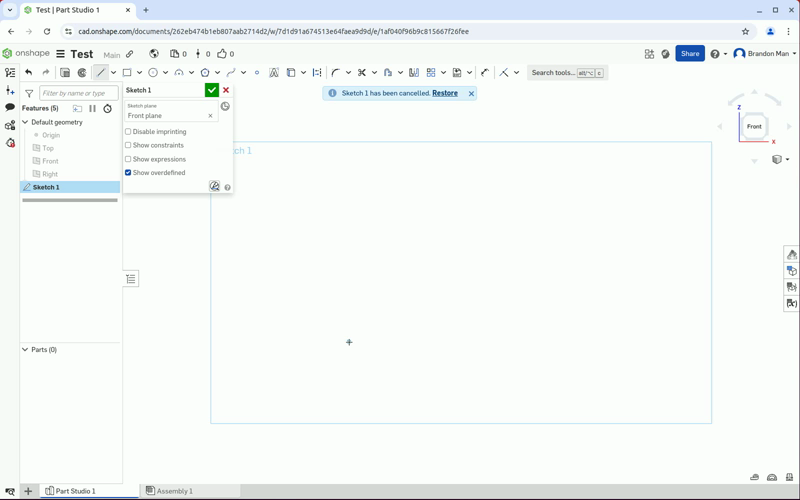
mouse_move(572, 341)
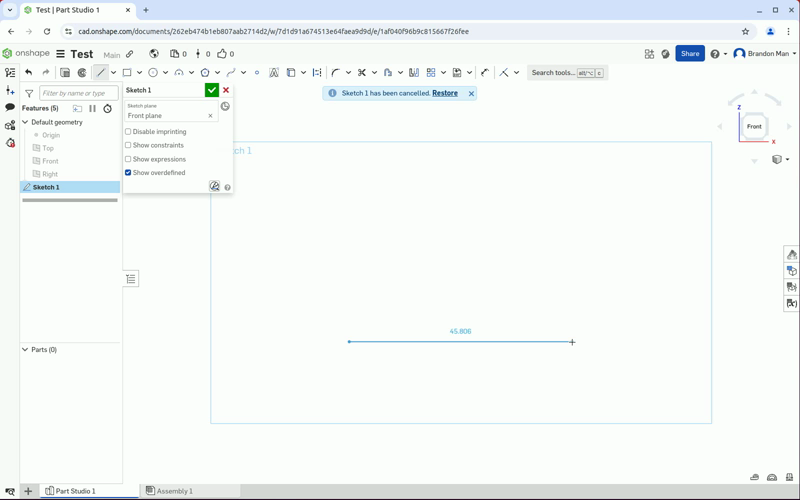
click(572, 341)
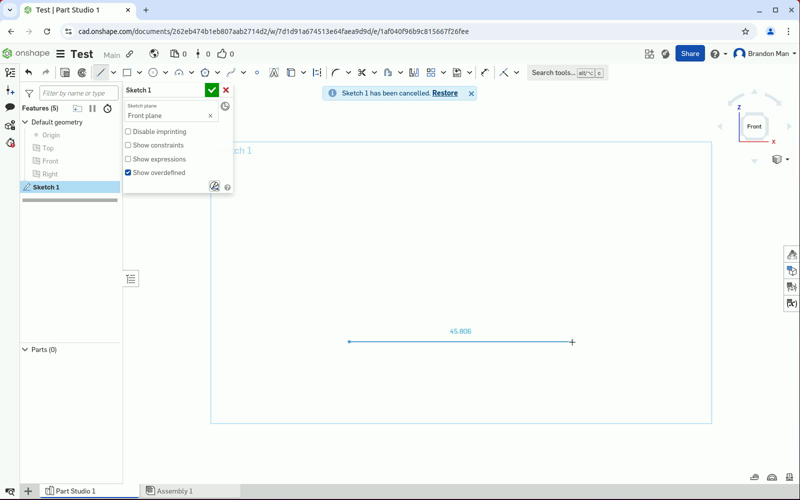
key_up(shift)
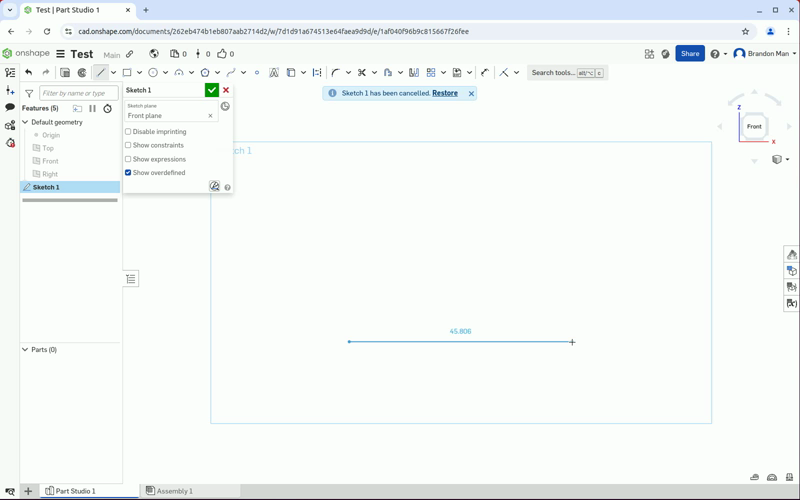
key_down(shift)
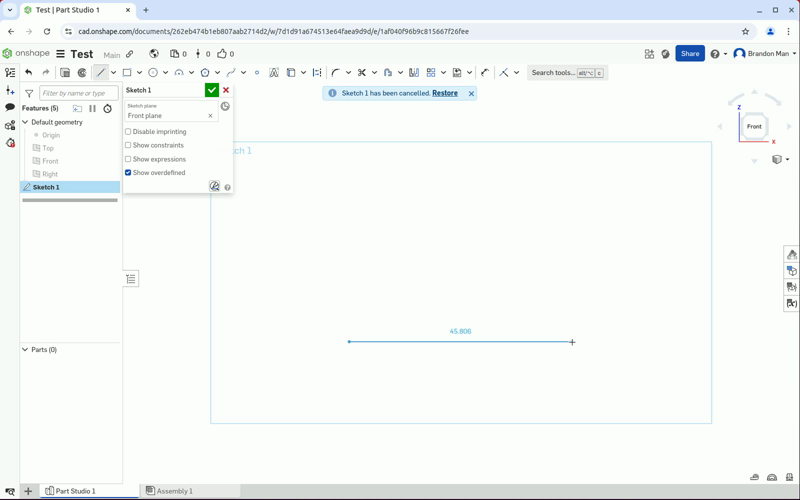
mouse_move(589, 341)
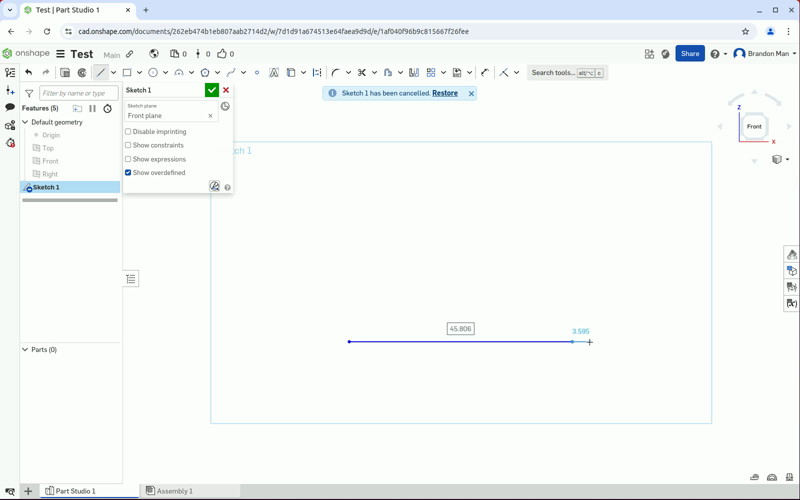
mouse_move(572, 322)
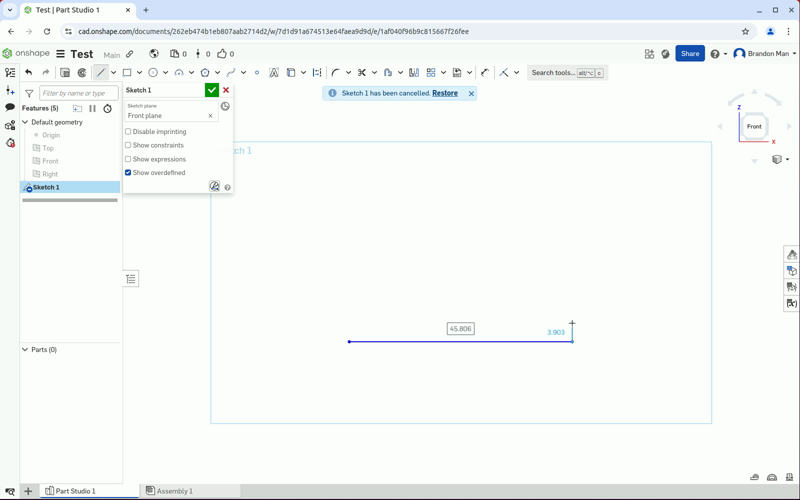
click(572, 322)
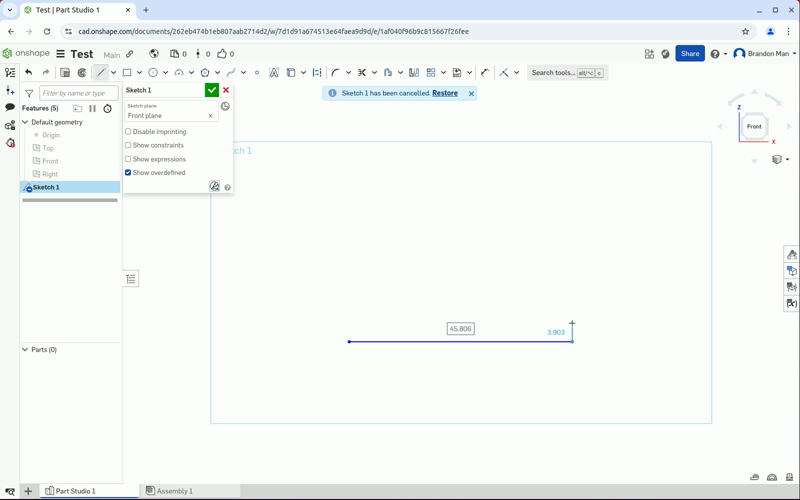
key_up(shift)
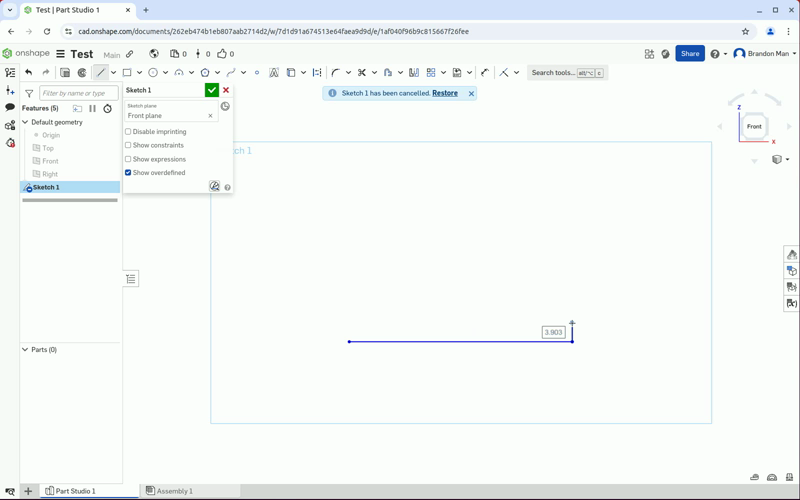
key_down(shift)
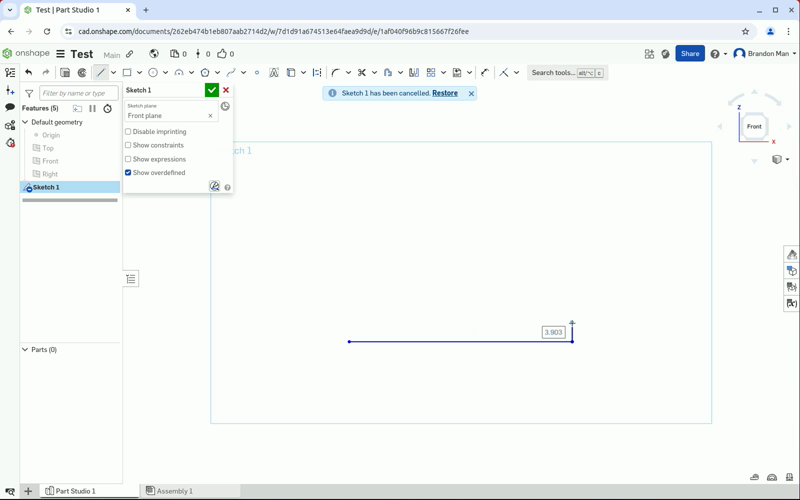
mouse_move(349, 322)
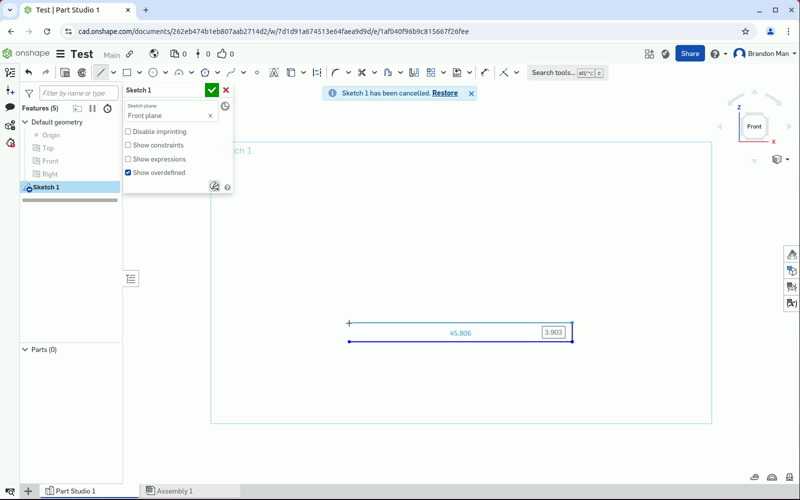
click(349, 322)
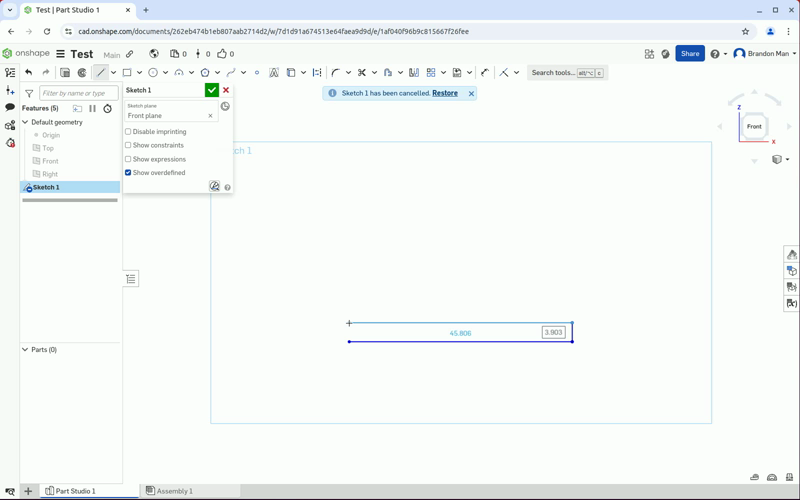
key_up(shift)
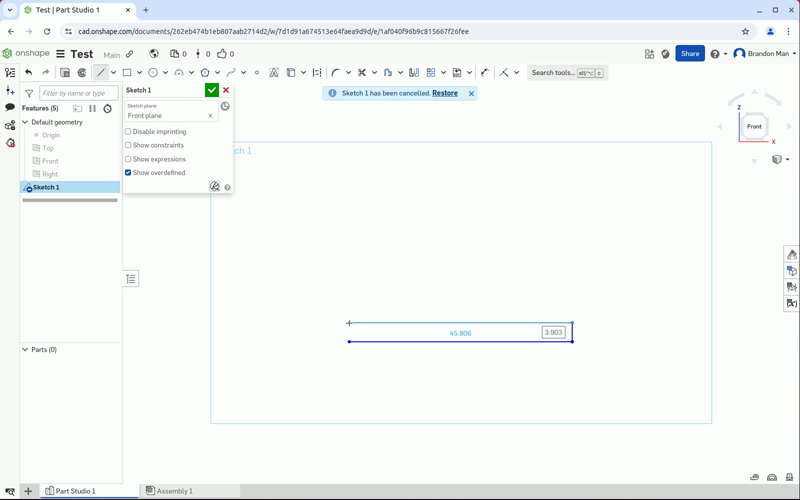
mouse_move(379, 322)
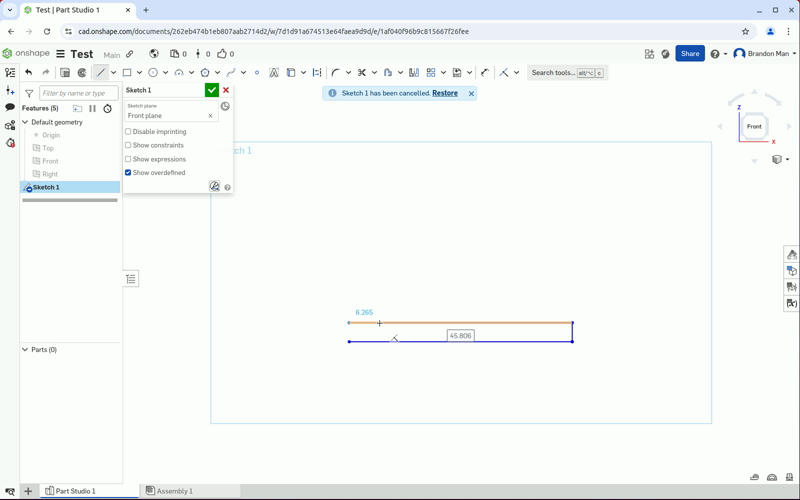
key_down(shift)
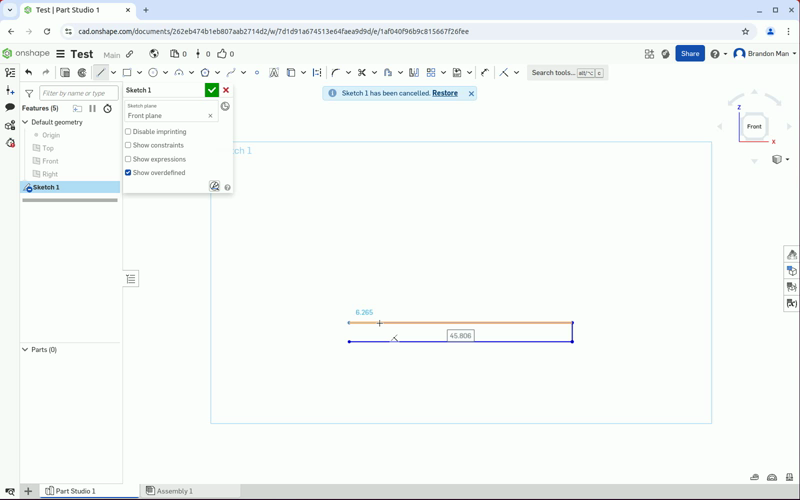
mouse_move(349, 341)
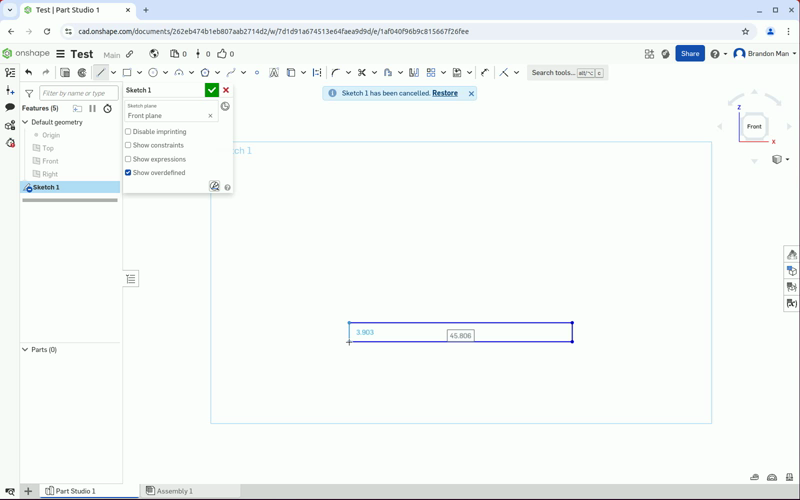
key_up(shift)
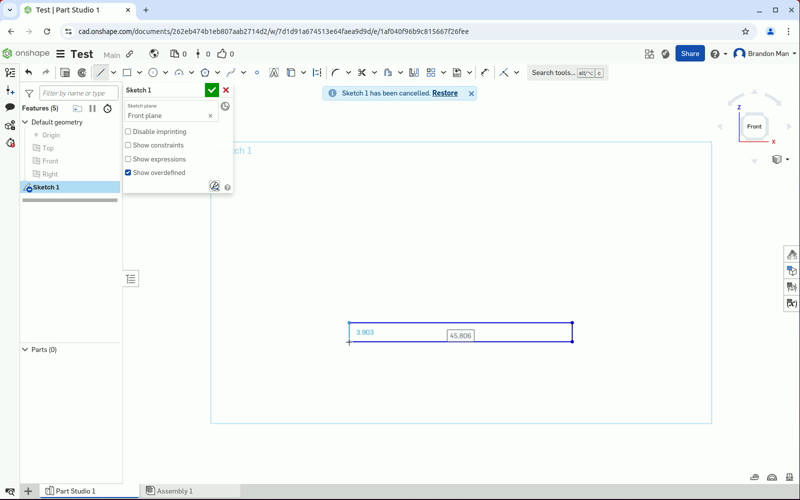
click(349, 341)
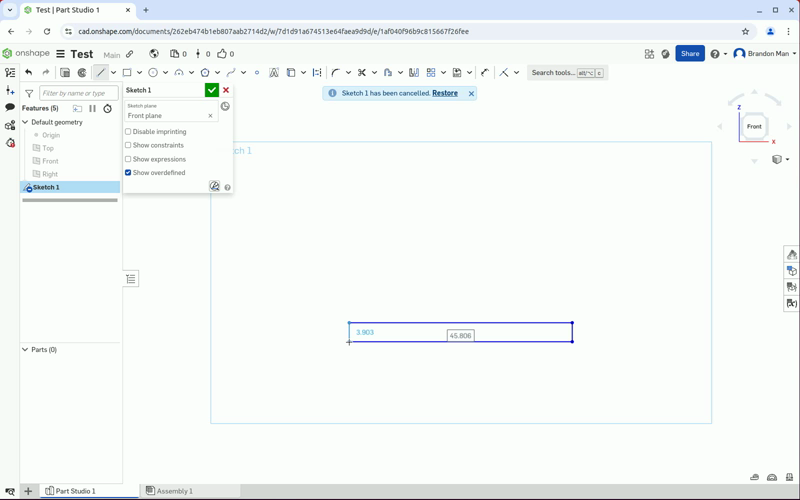
key(esc)
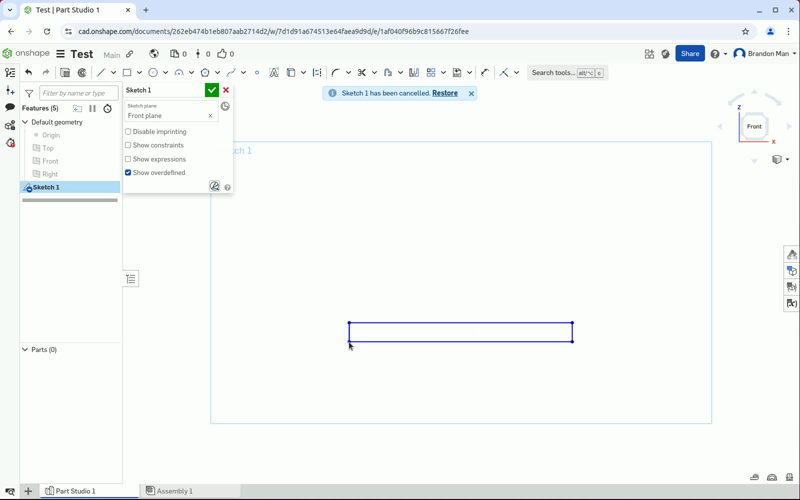
mouse_move(402, 333)
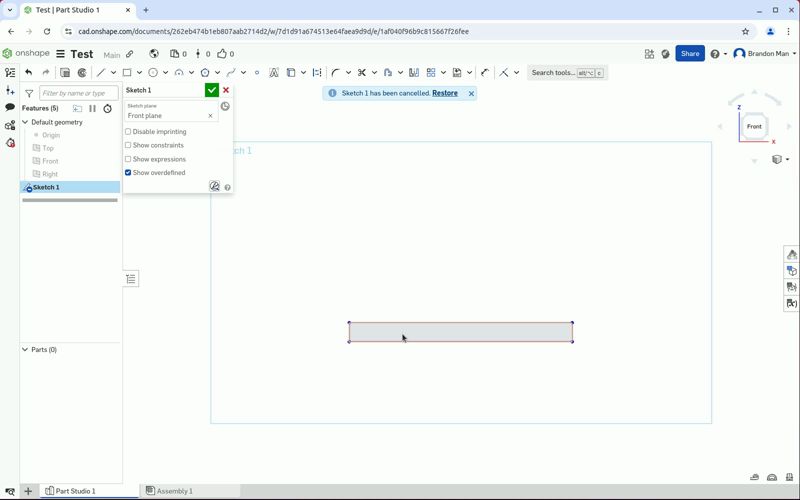
click(402, 333)
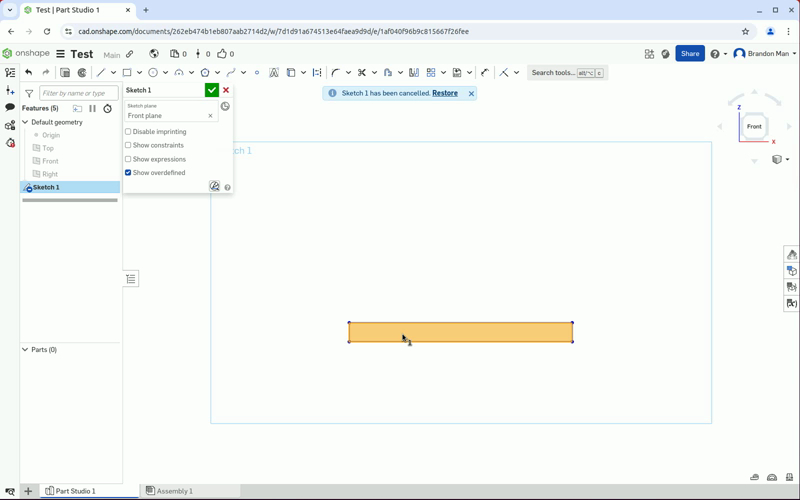
mouse_move(73, 352)
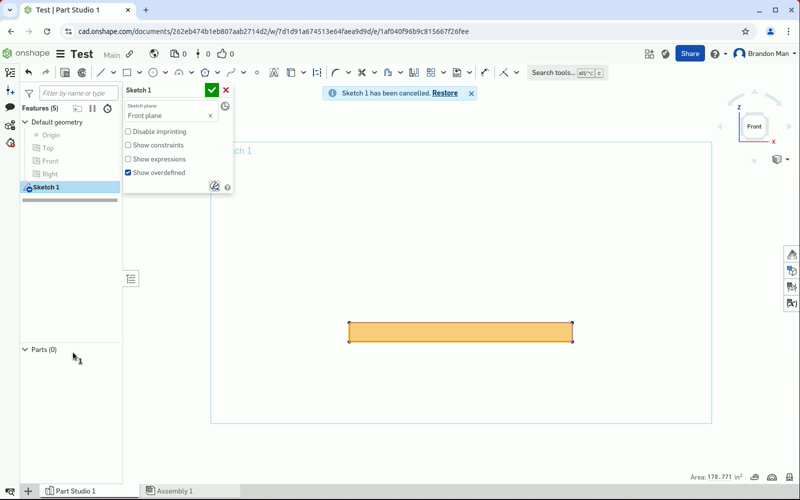
key(shift+y)
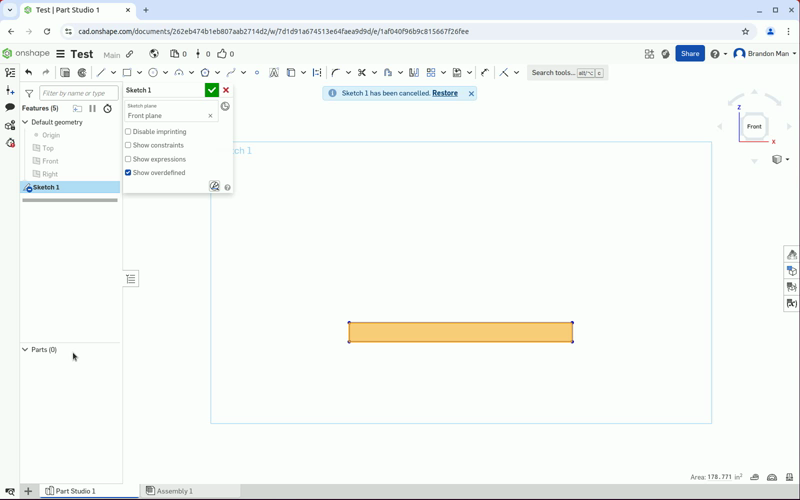
key(shift+e)
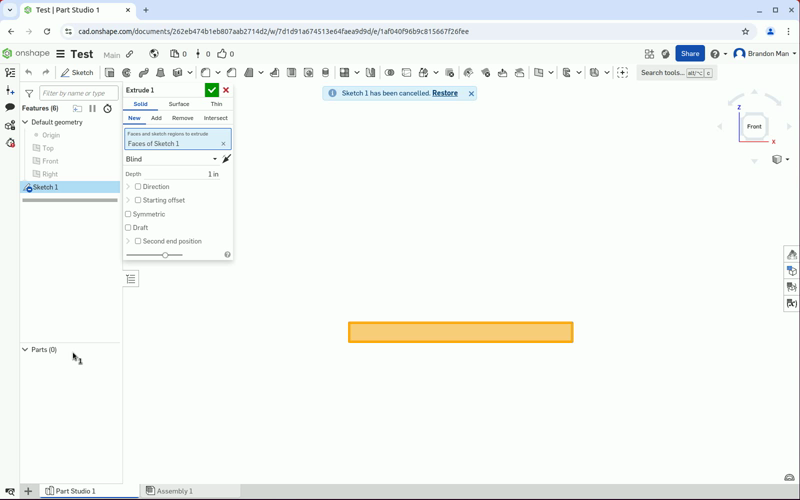
mouse_move(143, 106)
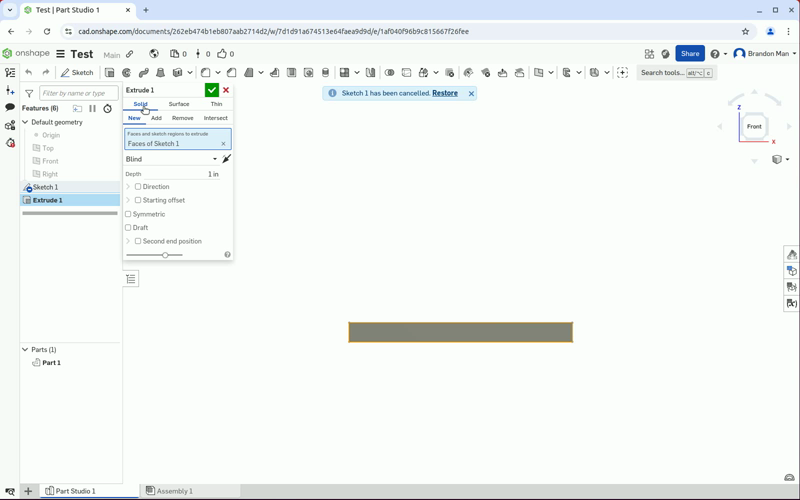
click(143, 106)
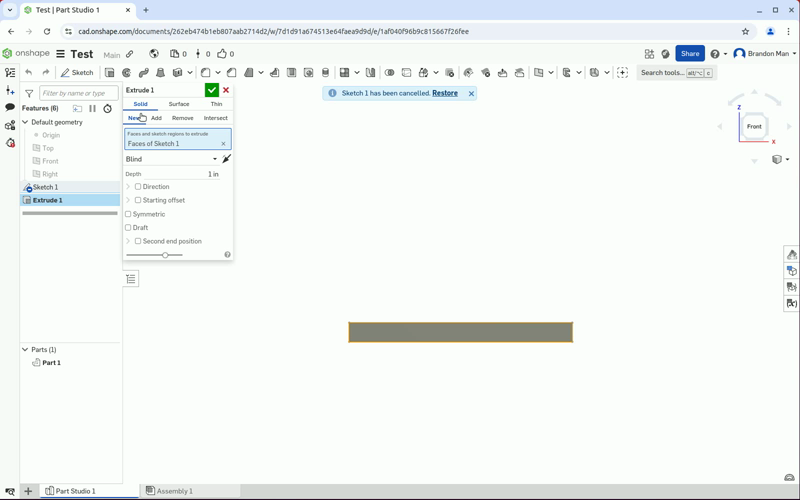
mouse_move(137, 120)
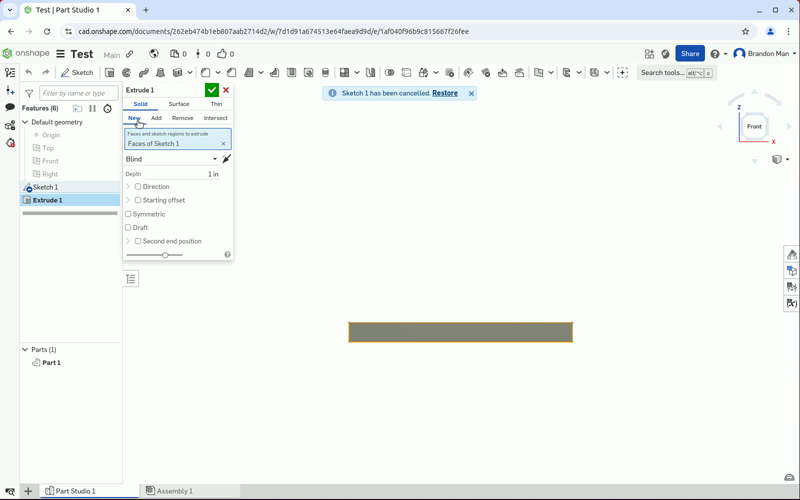
click(137, 120)
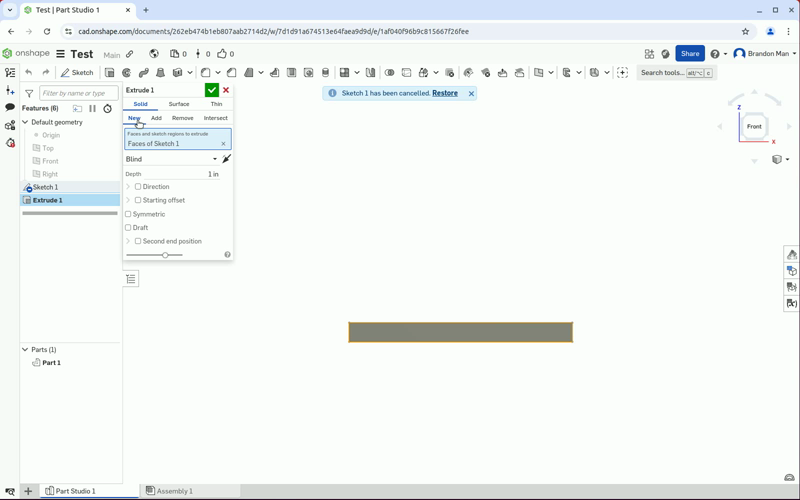
key(tab, 4)
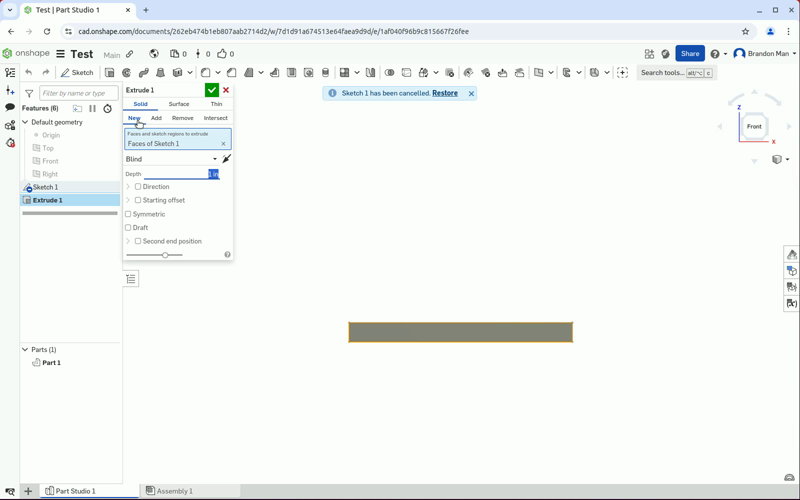
text(-1.926)
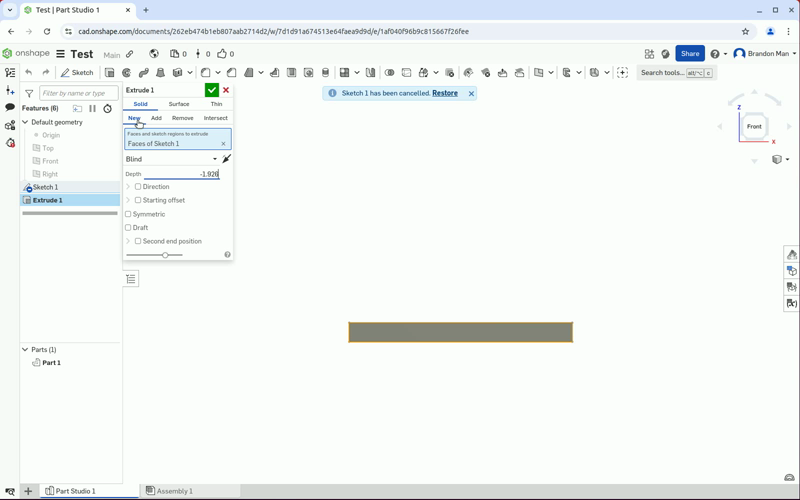
key(enter)
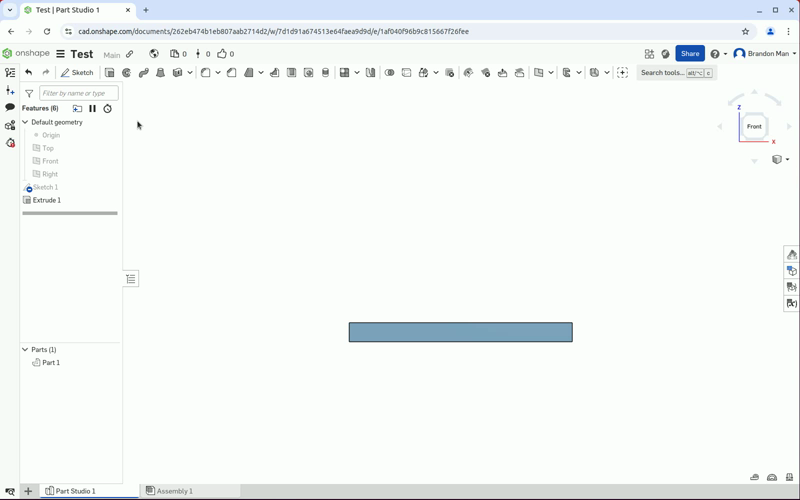
key(shift+h)
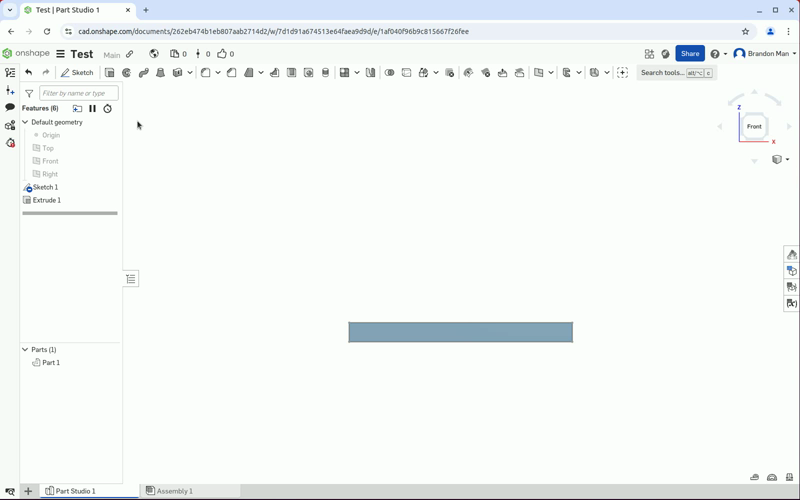
key(shift+h)
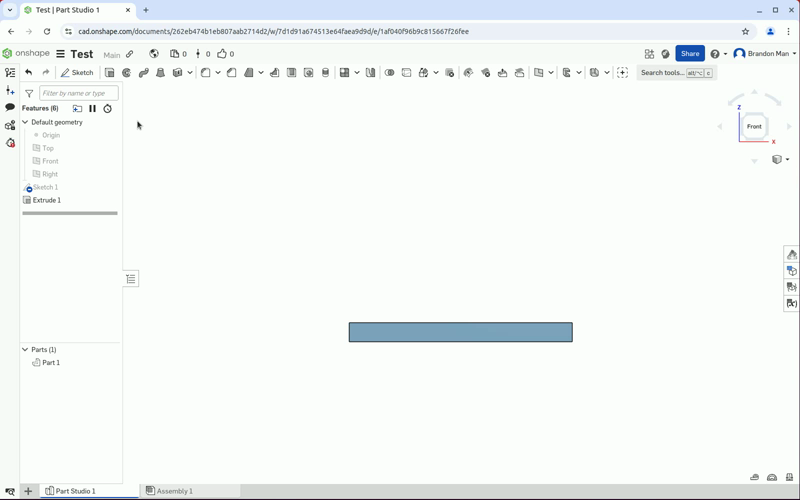
mouse_move(73, 189)
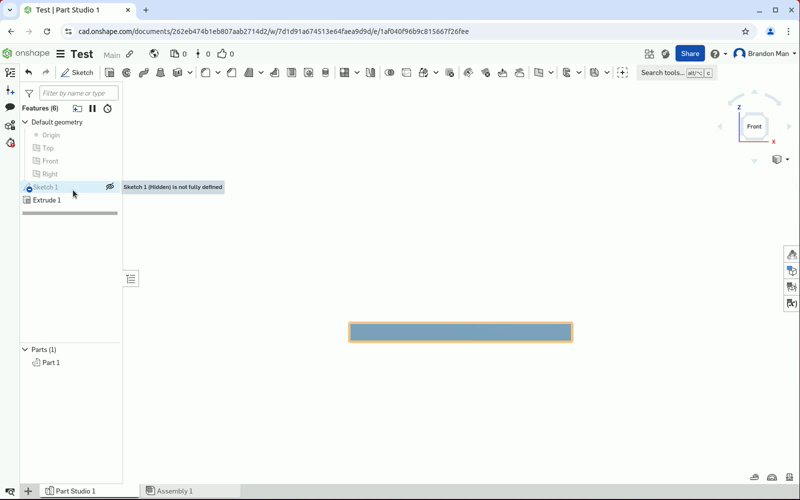
click(73, 189)
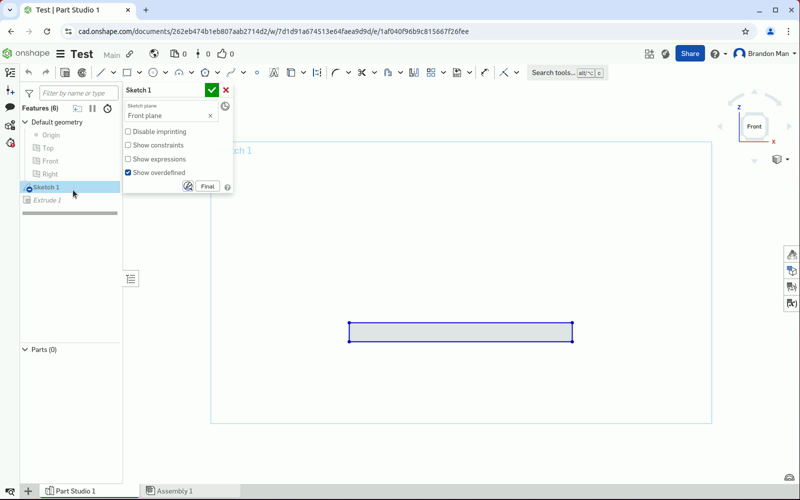
mouse_move(229, 92)
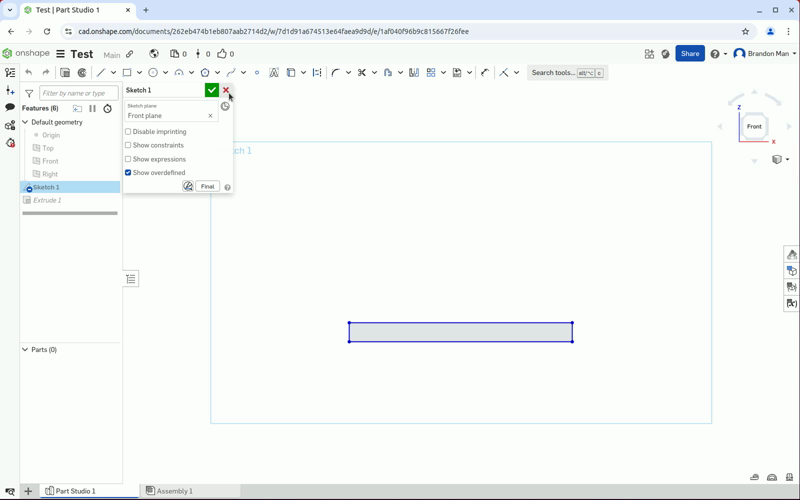
click(229, 92)
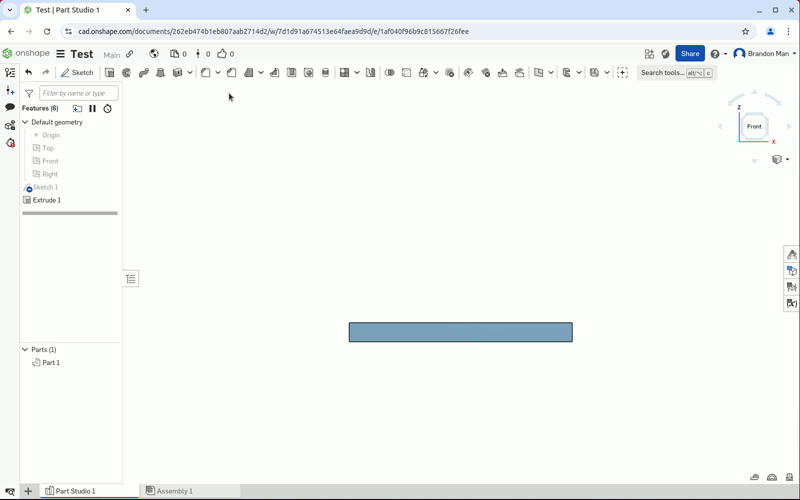
mouse_move(73, 352)
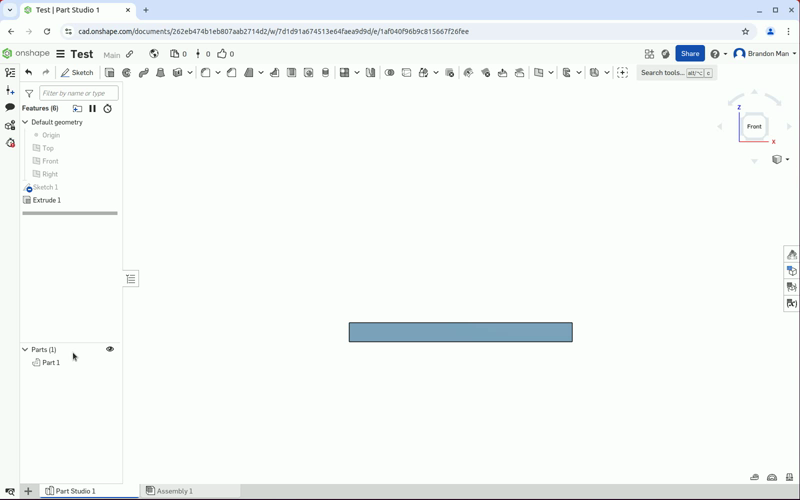
key(y)
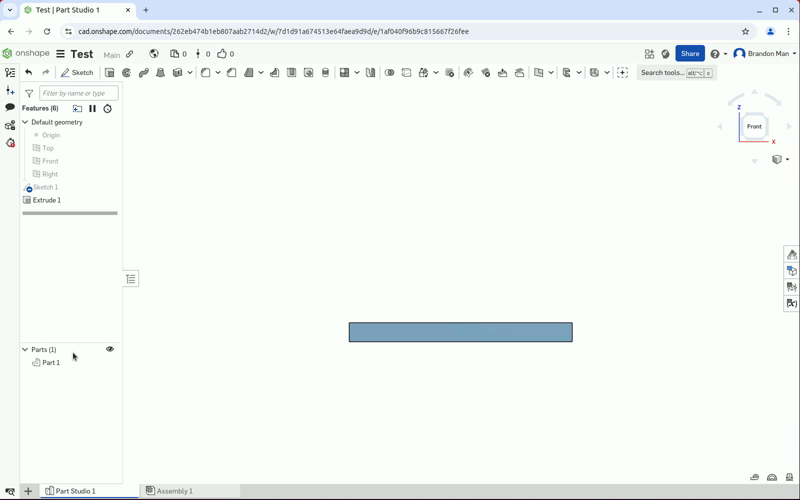
key(shift+p)
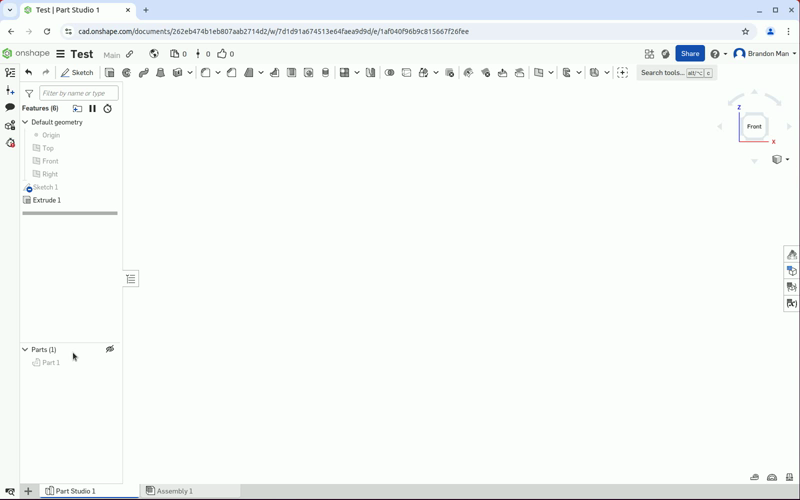
key(space)
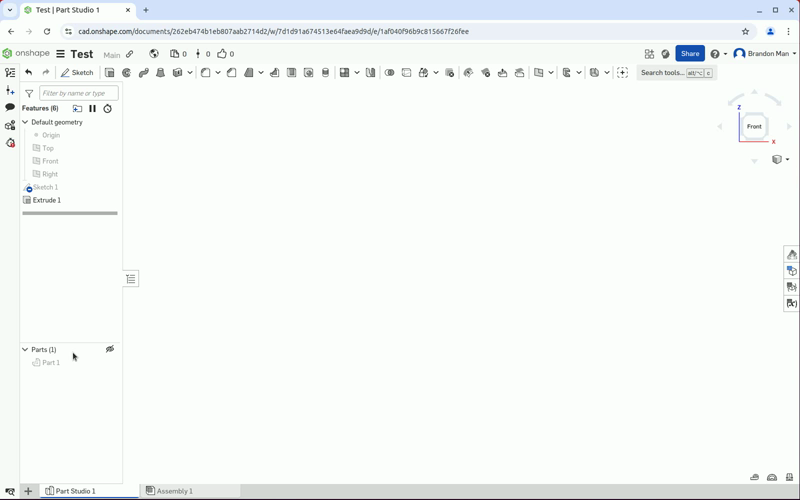
key_down(shift)
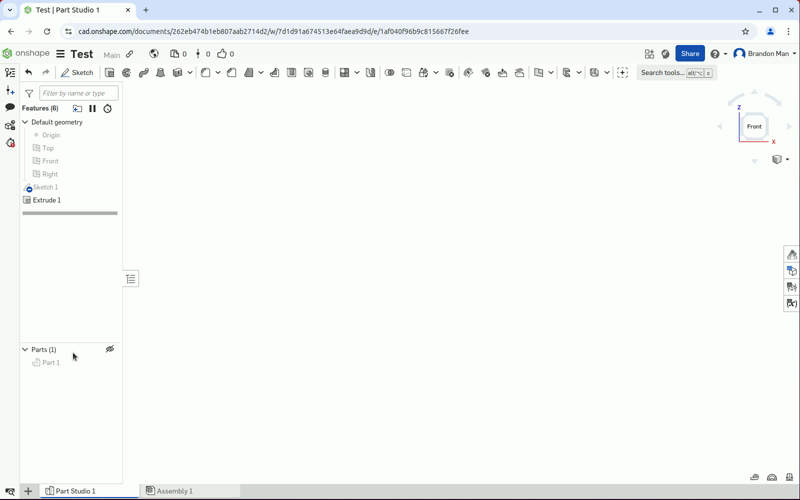
key(down)
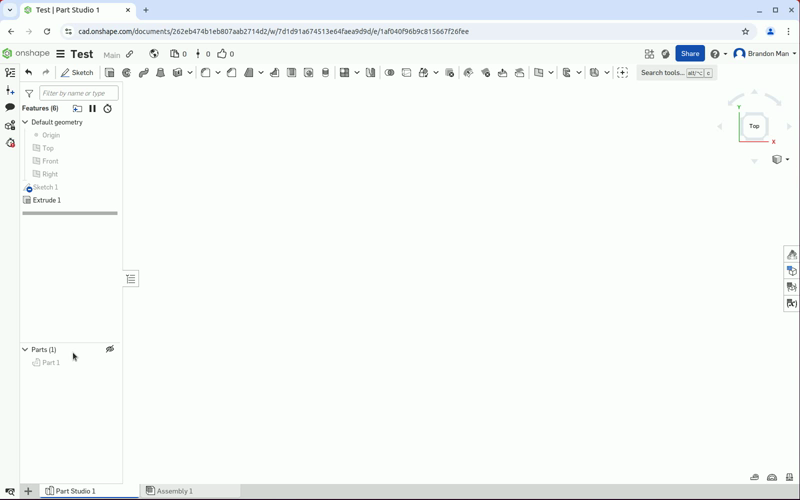
key_up(shift)
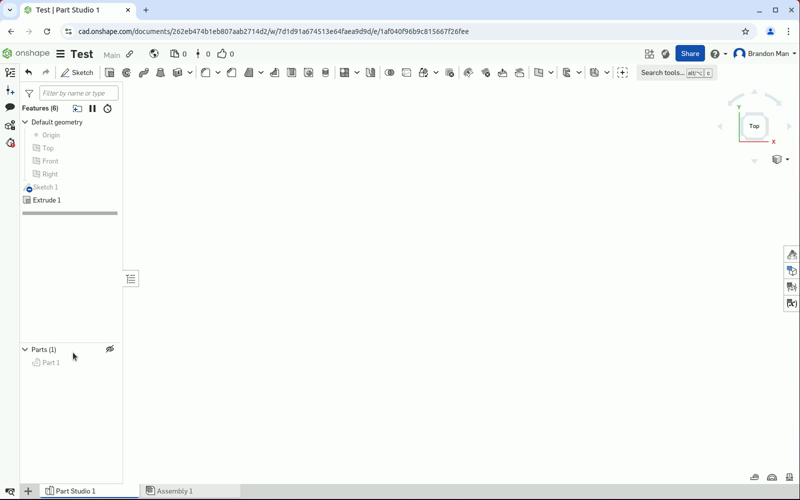
mouse_move(73, 352)
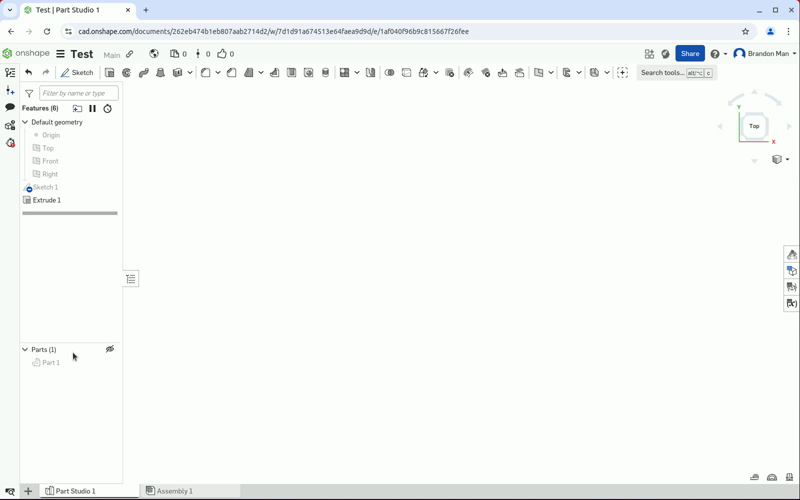
key(shift+y)
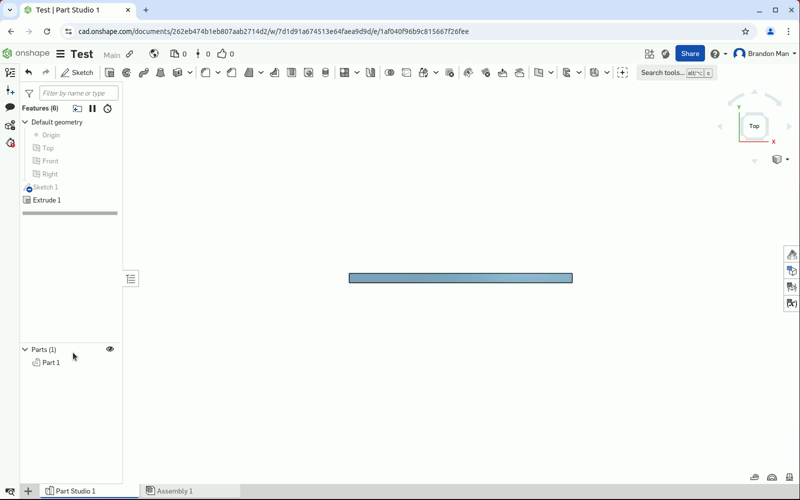
mouse_move(541, 75)
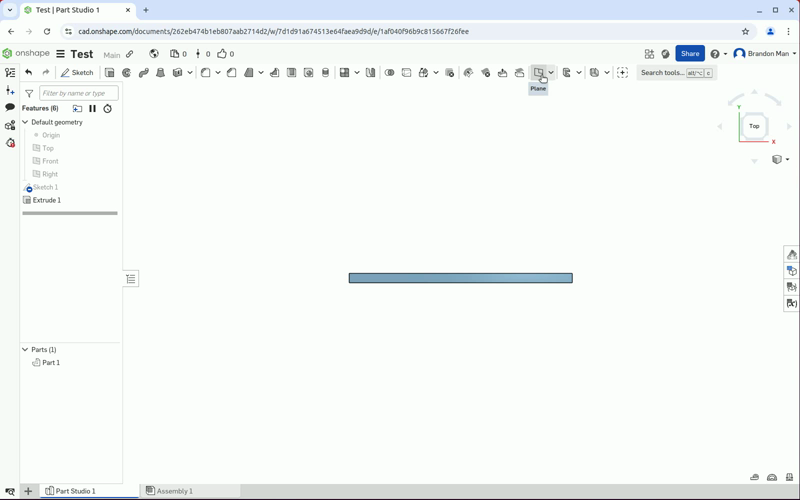
click(541, 75)
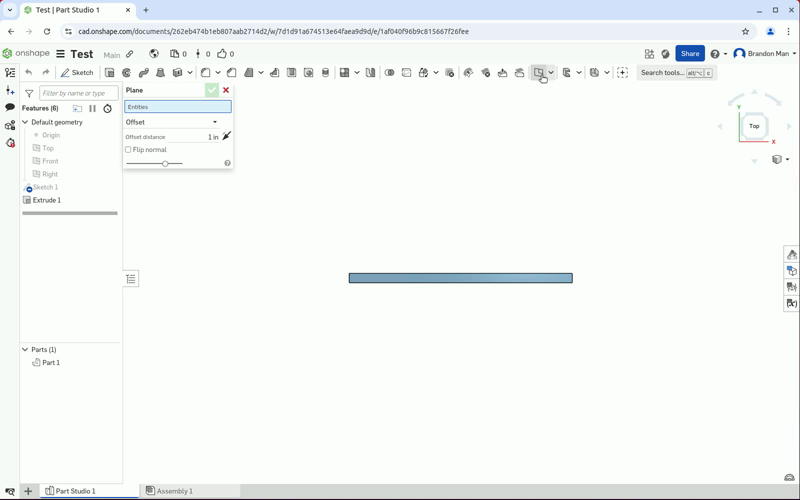
mouse_move(73, 150)
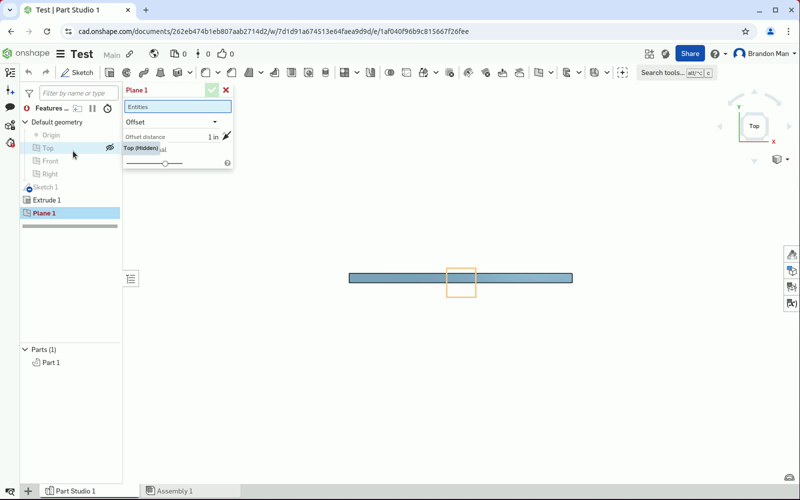
click(73, 150)
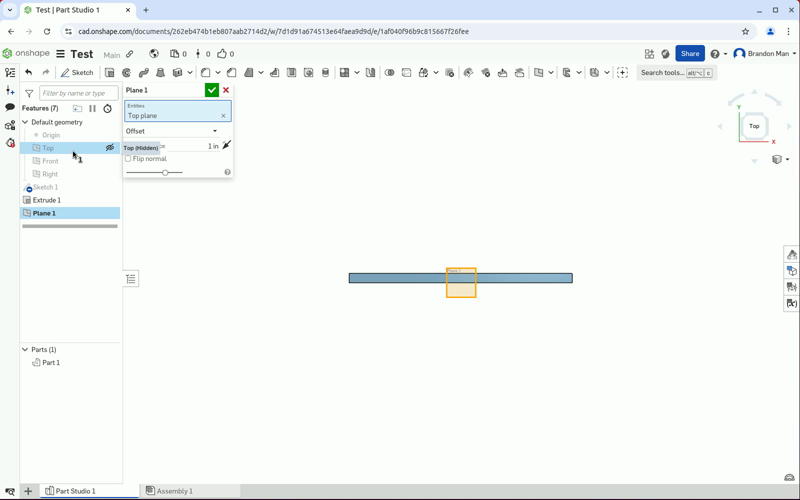
key(tab, 2)
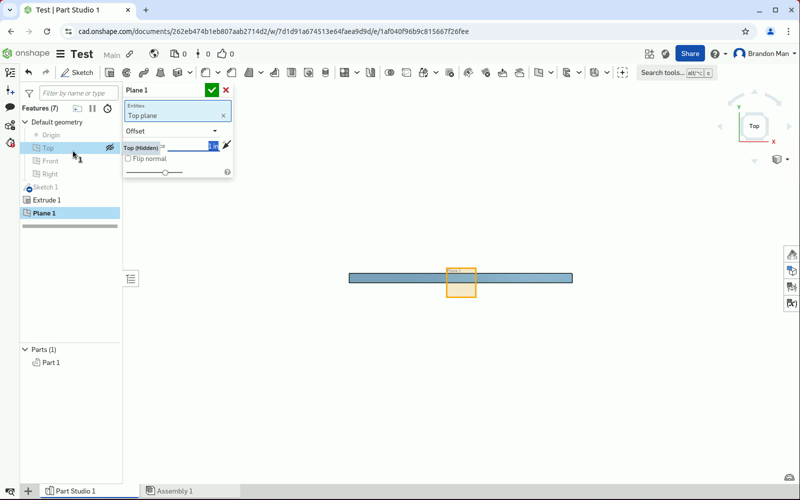
text(8.196)
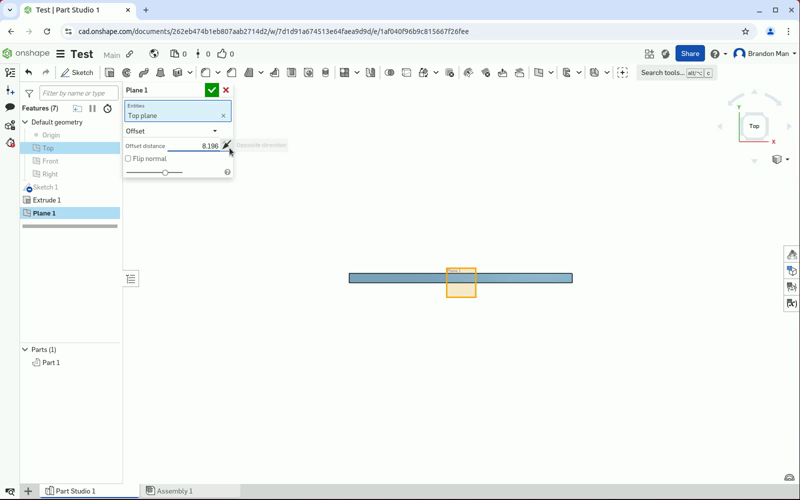
mouse_move(229, 147)
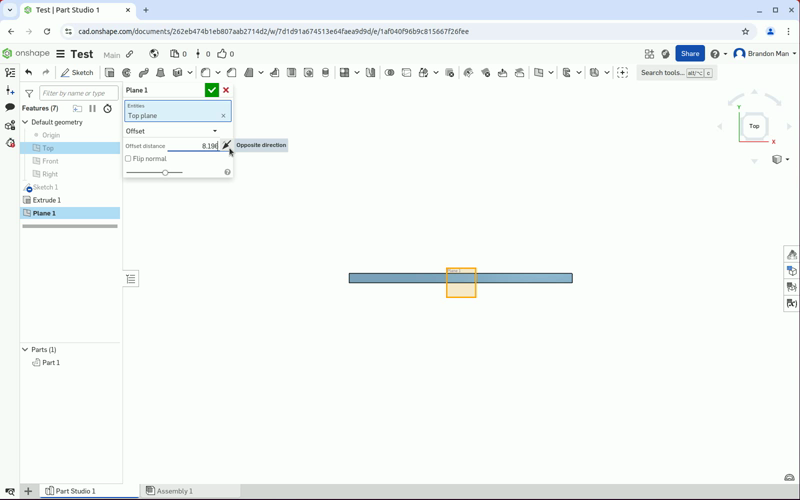
click(229, 147)
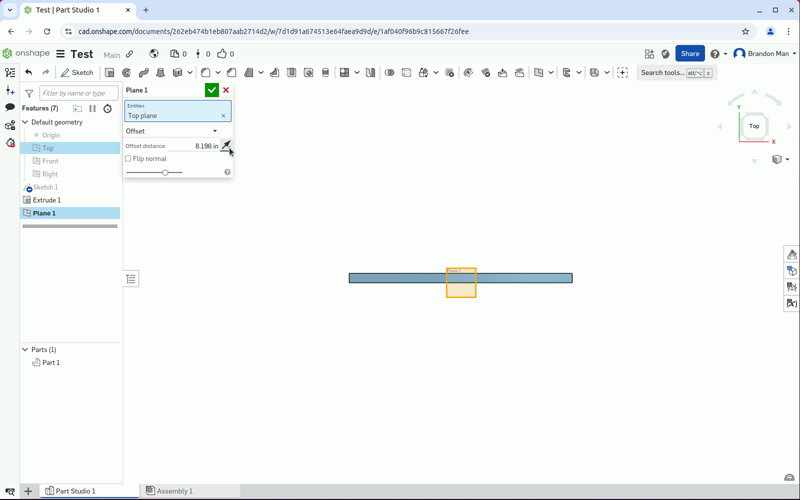
key(enter, 2)
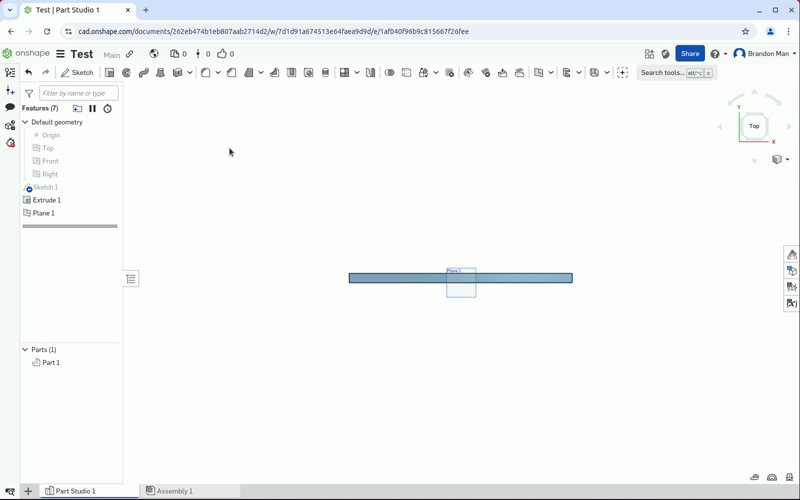
key(shift+s)
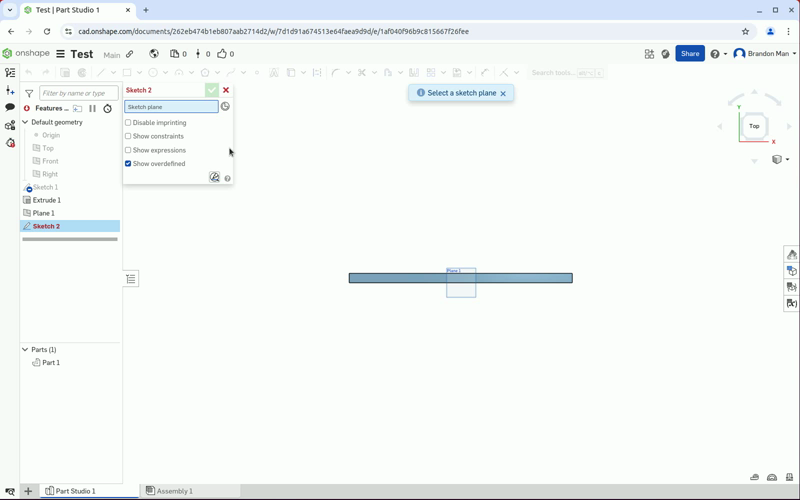
mouse_move(73, 215)
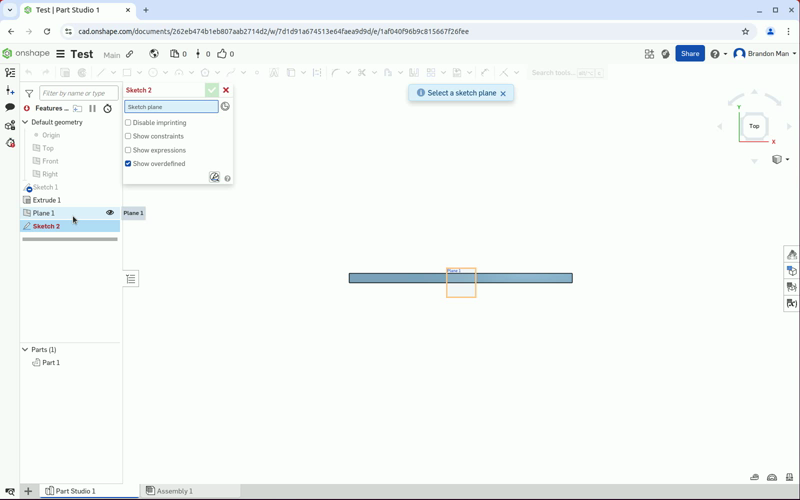
click(73, 215)
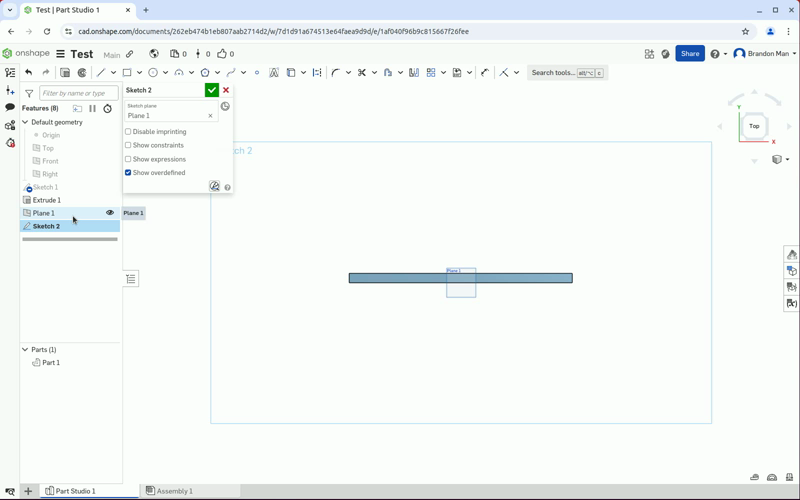
mouse_move(73, 352)
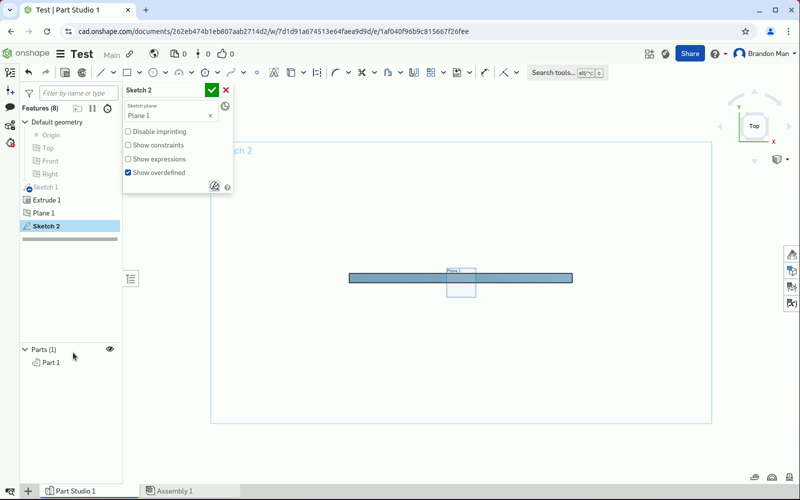
key(y)
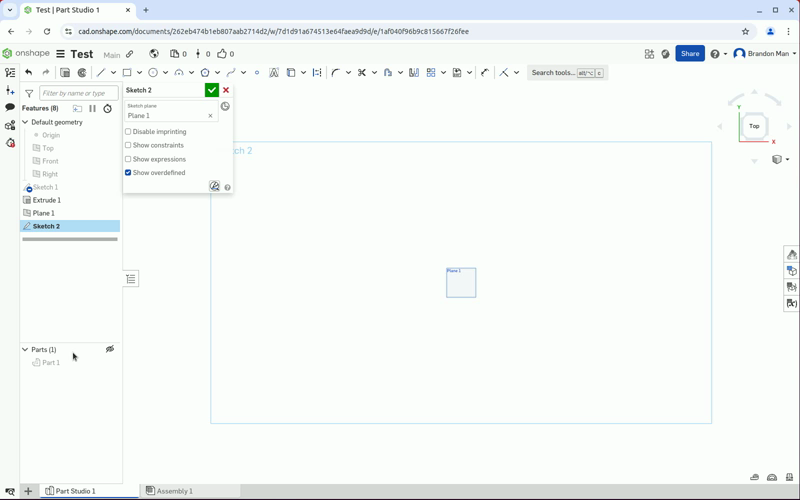
key(l)
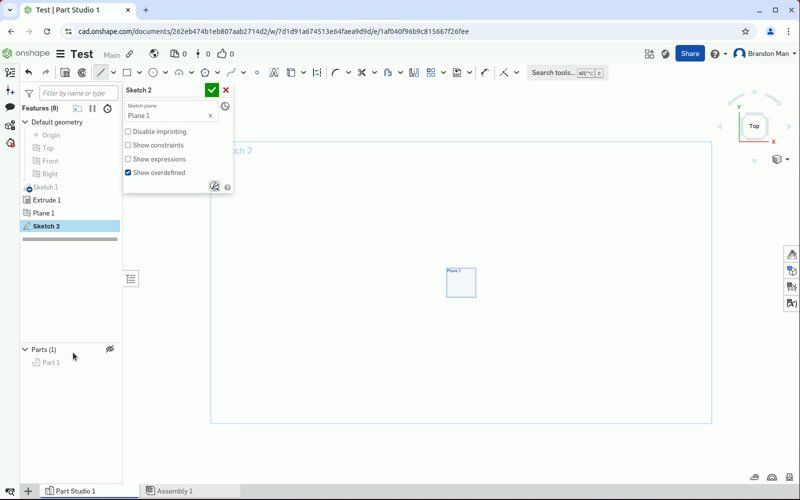
key_down(shift)
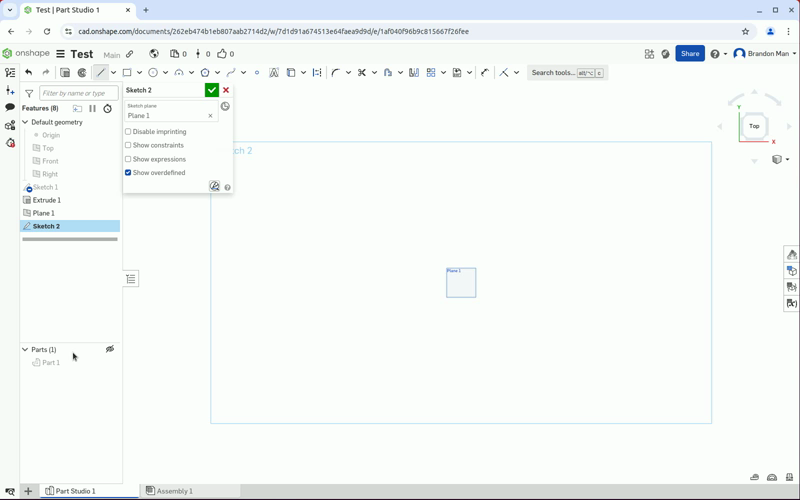
mouse_move(396, 282)
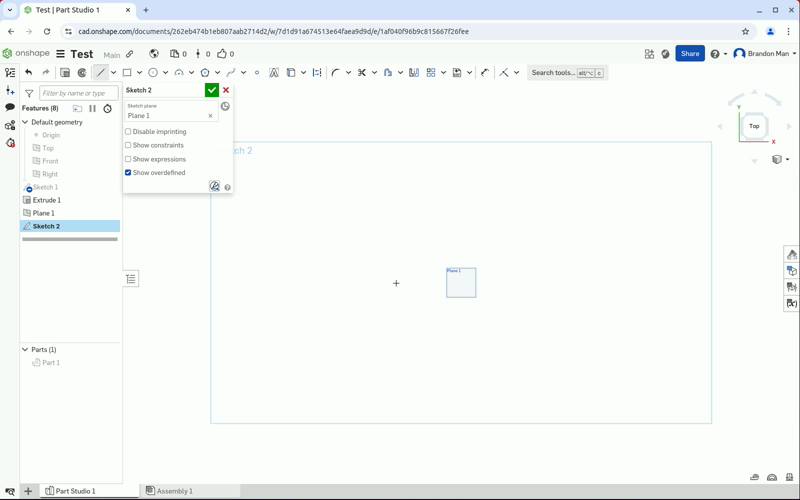
click(396, 282)
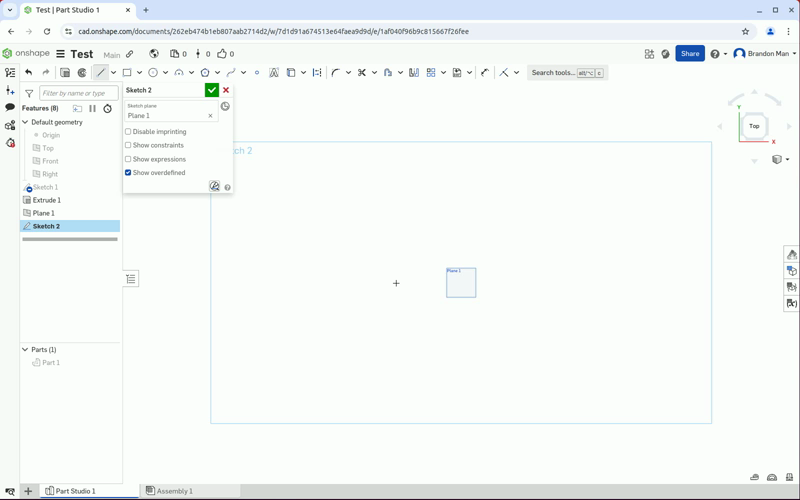
key_up(shift)
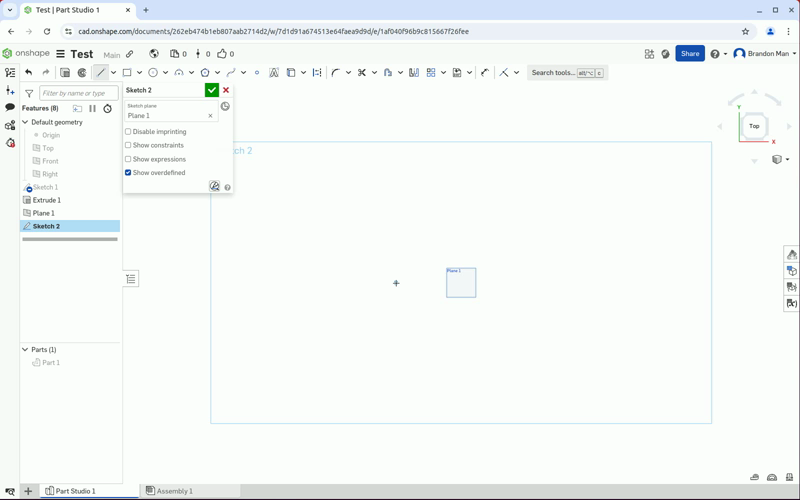
key_down(shift)
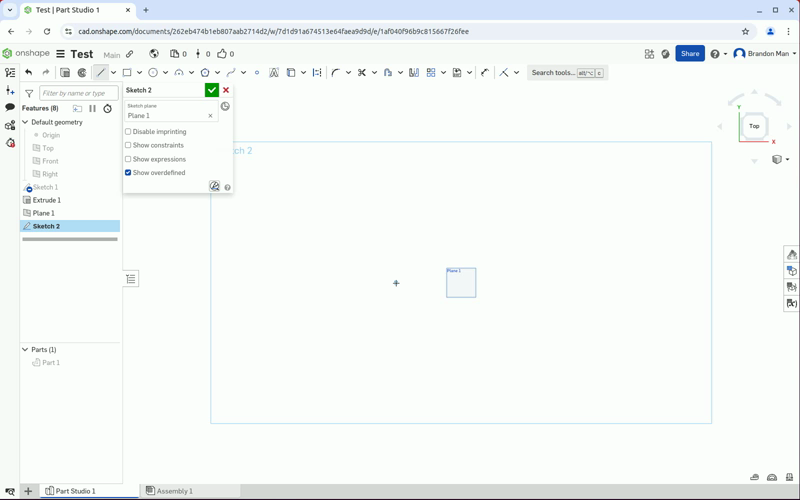
mouse_move(426, 282)
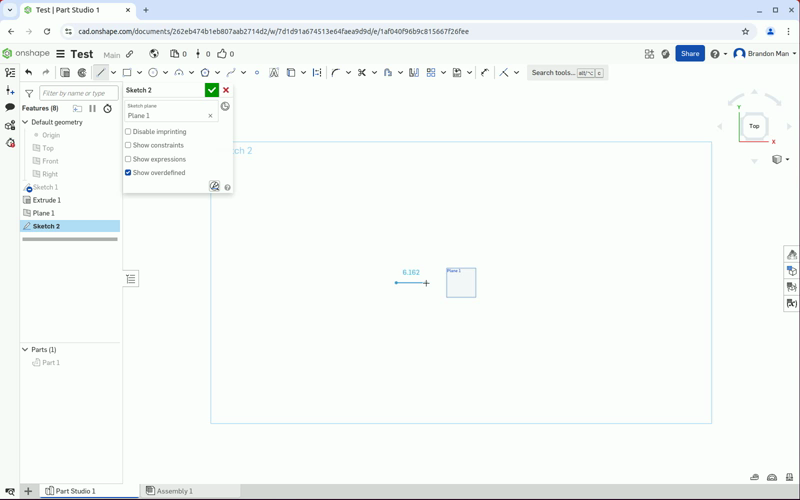
mouse_move(416, 282)
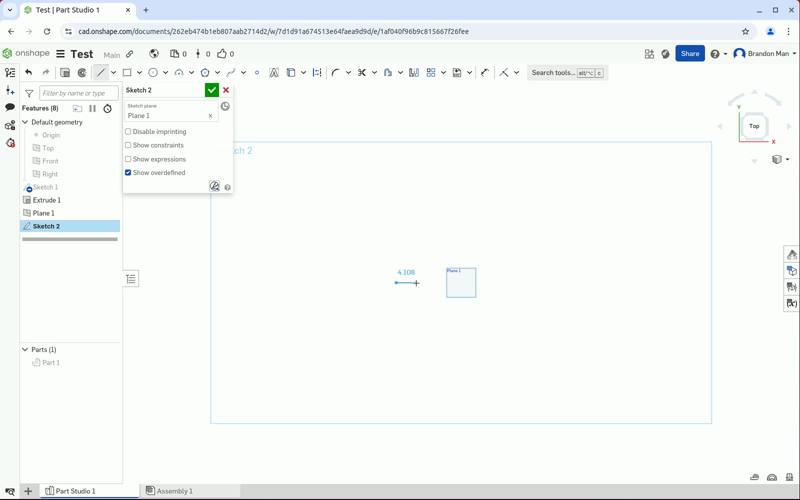
click(416, 282)
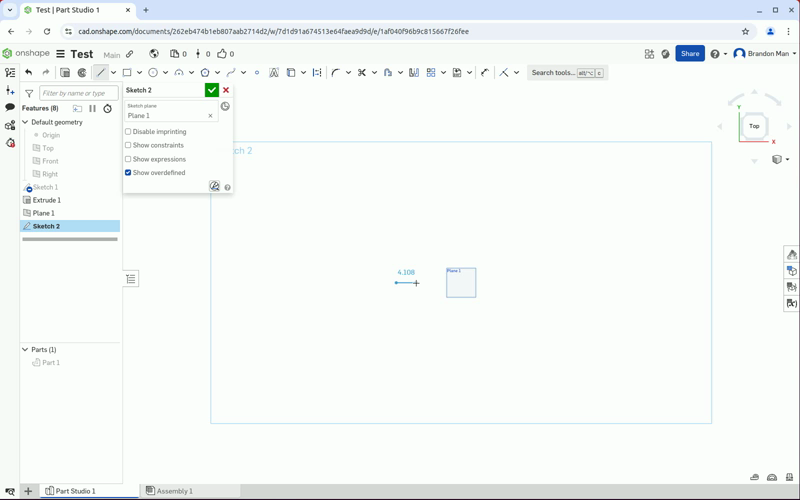
key_up(shift)
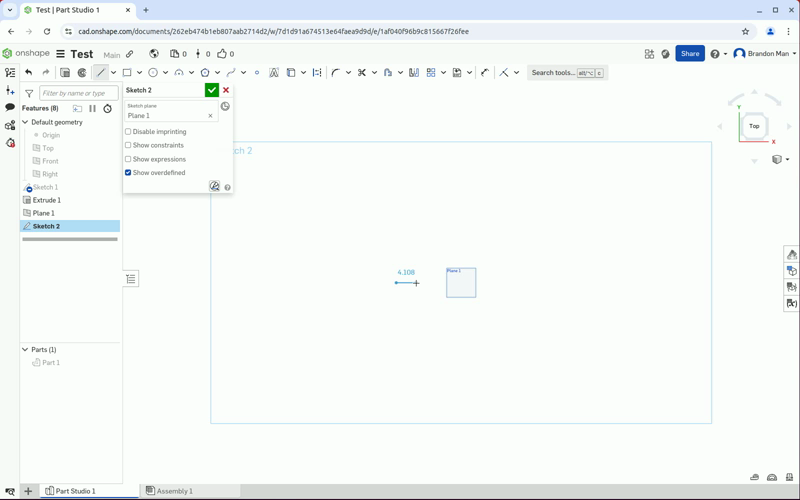
key_down(shift)
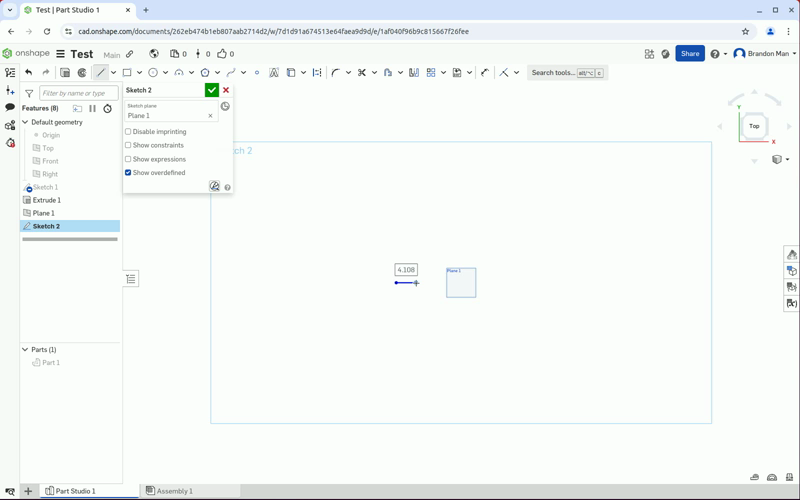
mouse_move(446, 282)
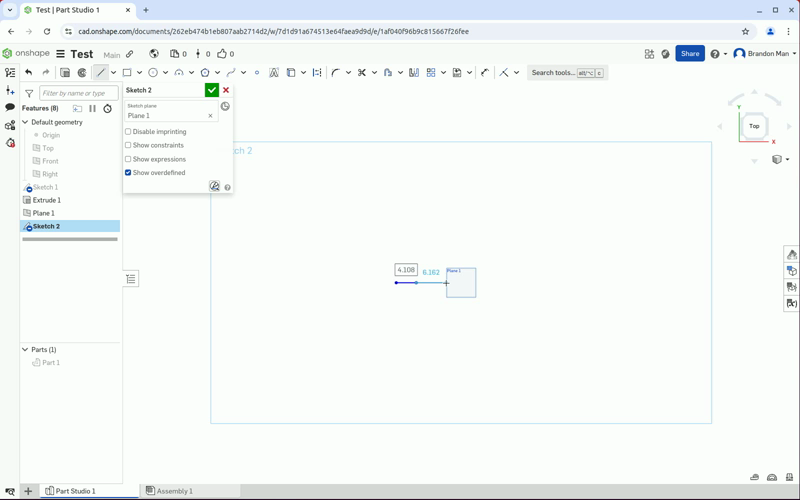
mouse_move(416, 273)
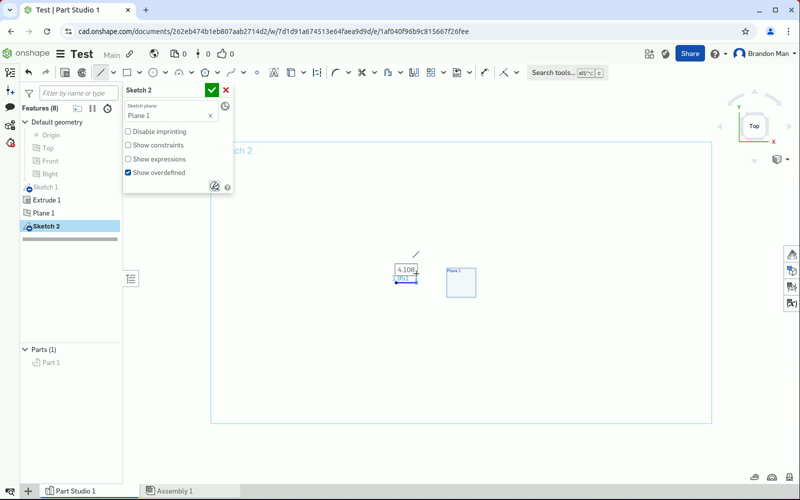
click(416, 273)
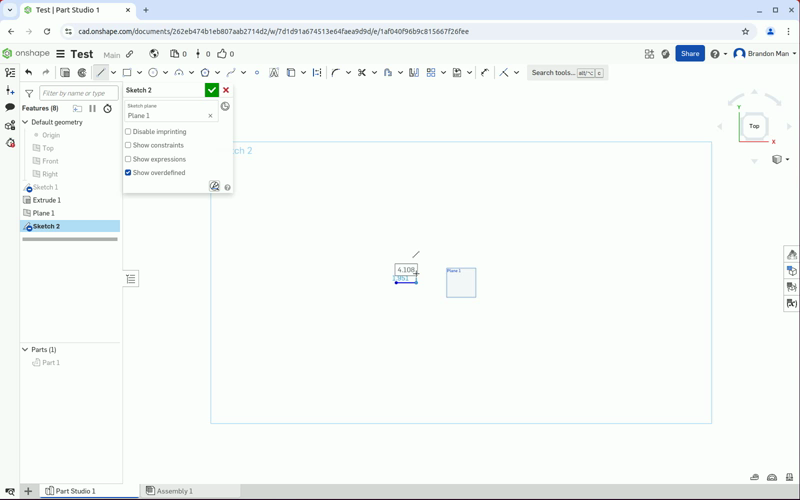
key_up(shift)
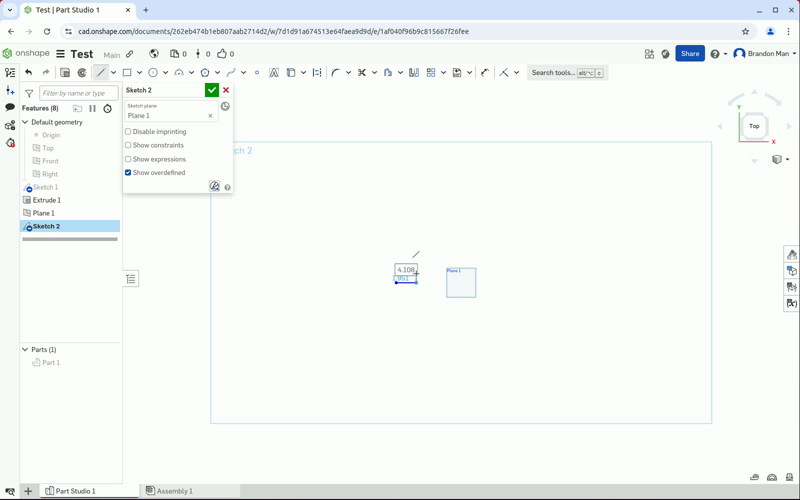
key_down(shift)
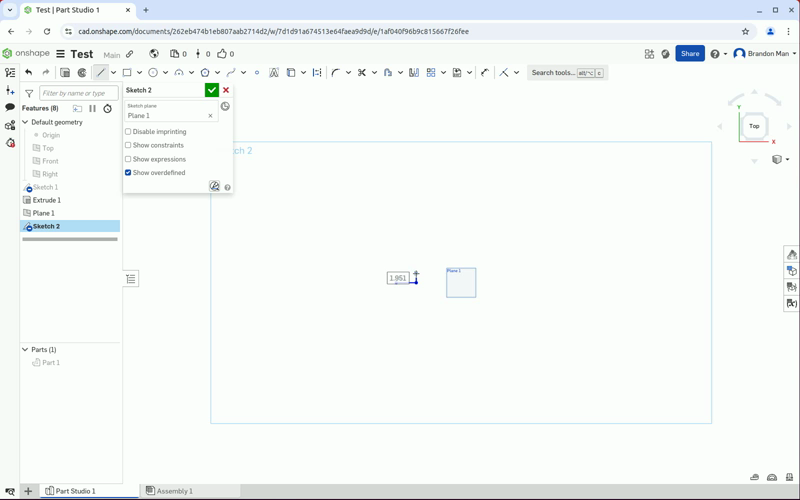
mouse_move(446, 273)
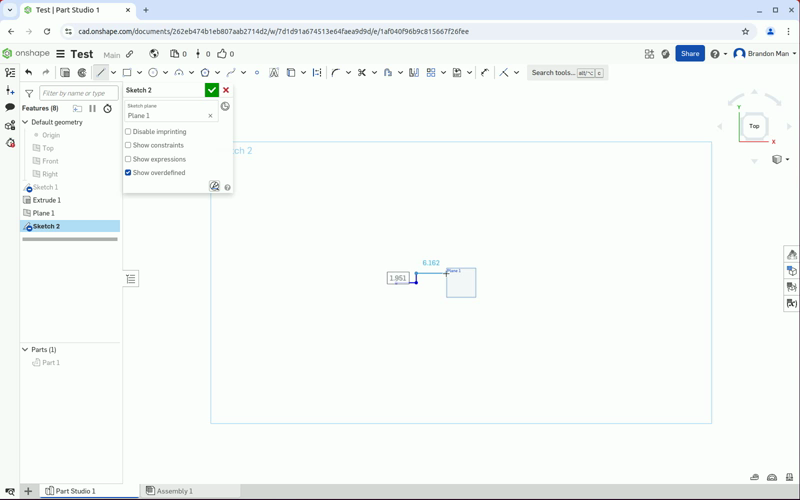
mouse_move(396, 273)
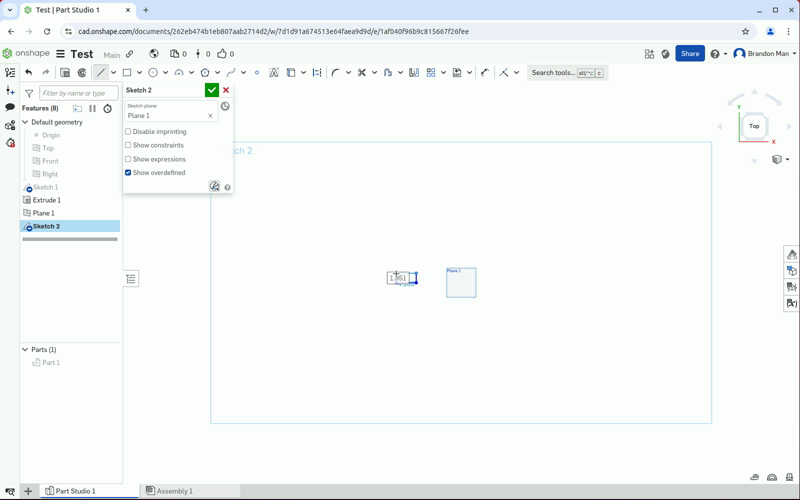
click(396, 273)
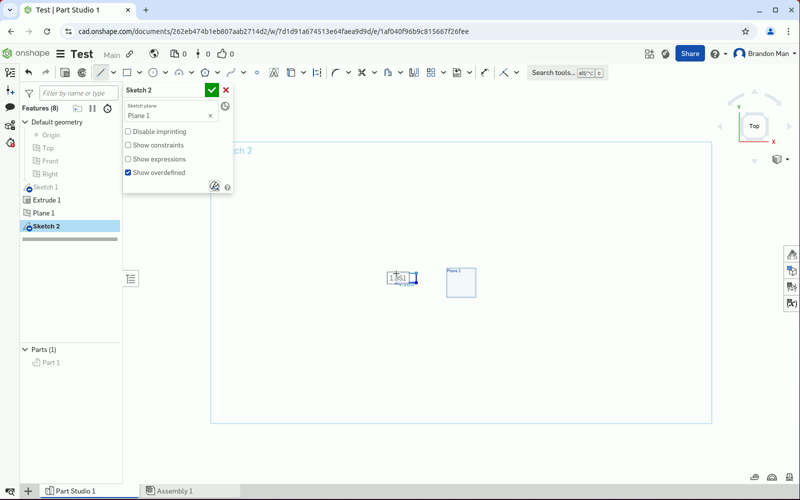
key_up(shift)
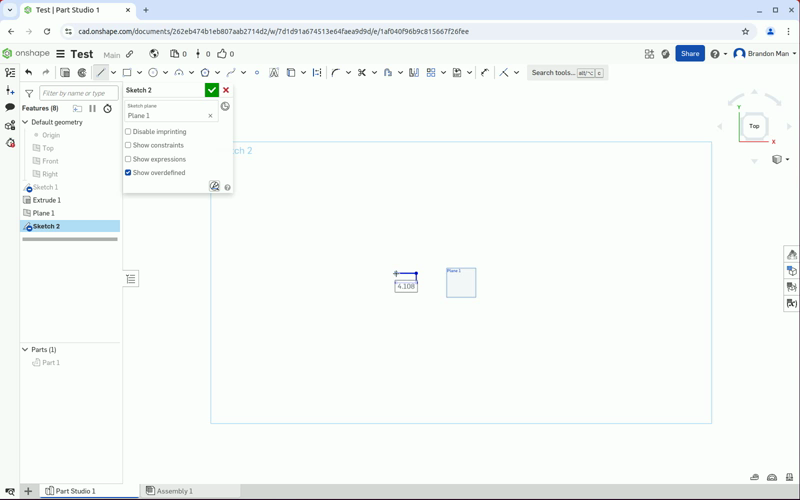
mouse_move(426, 273)
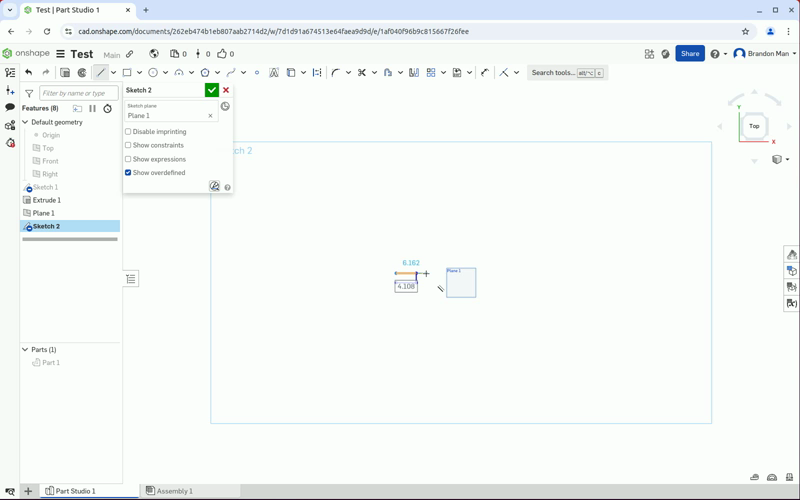
key_down(shift)
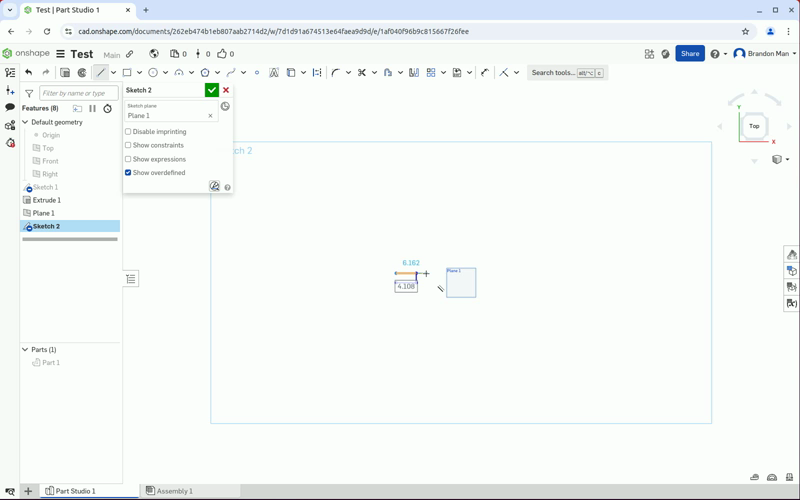
mouse_move(396, 282)
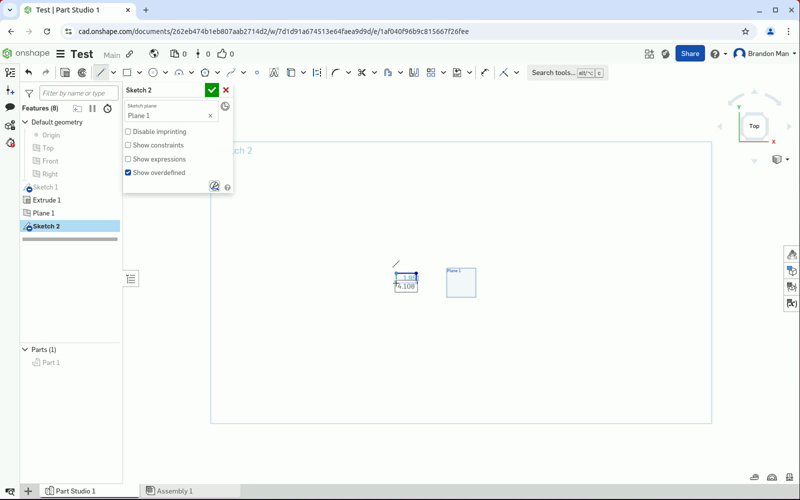
key_up(shift)
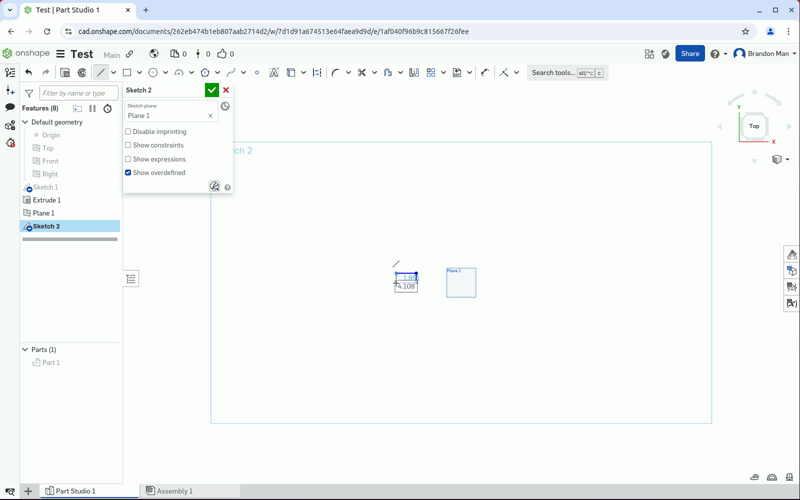
click(396, 282)
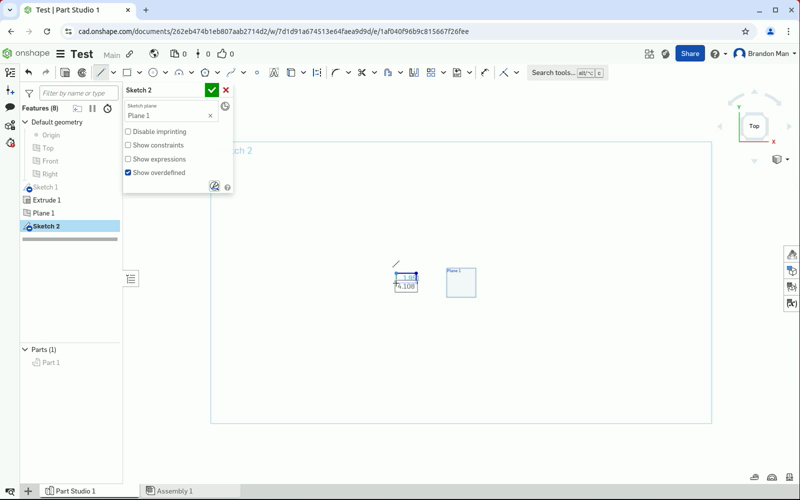
key(esc)
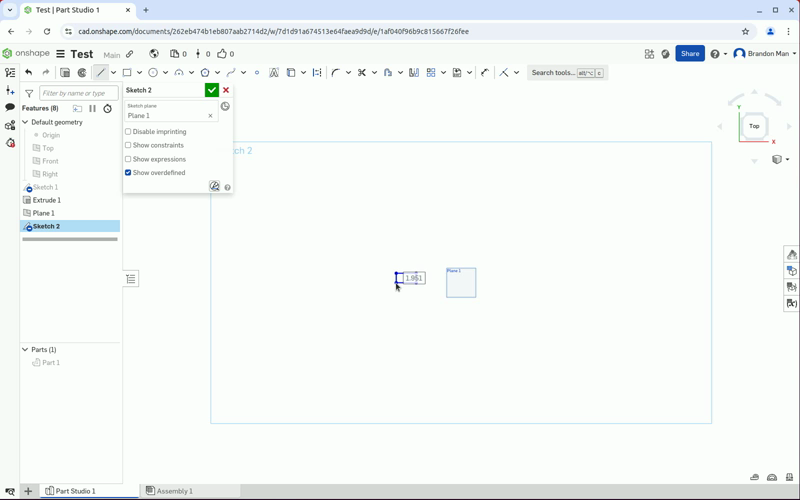
mouse_move(397, 278)
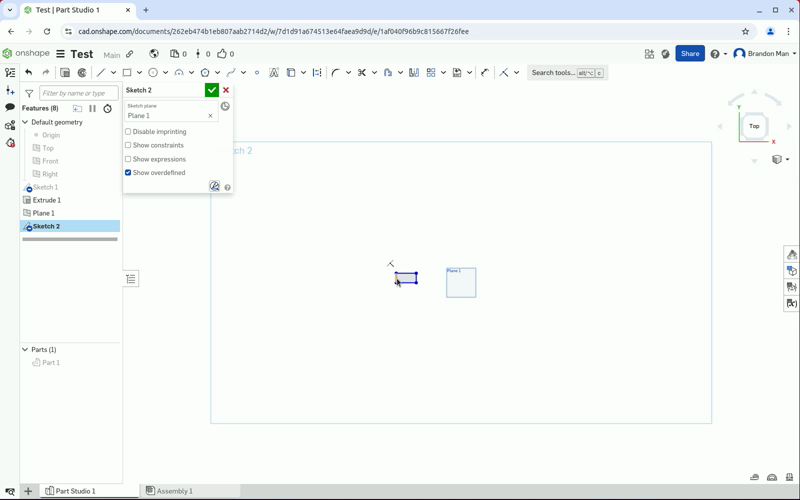
scroll(6)
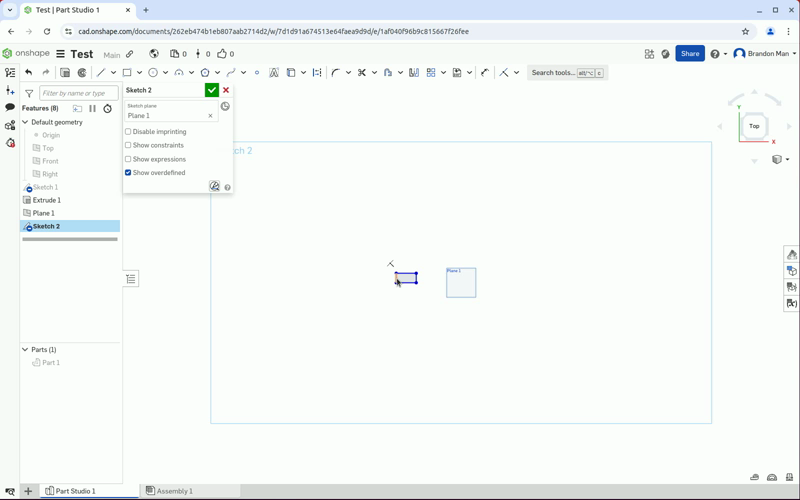
scroll(6)
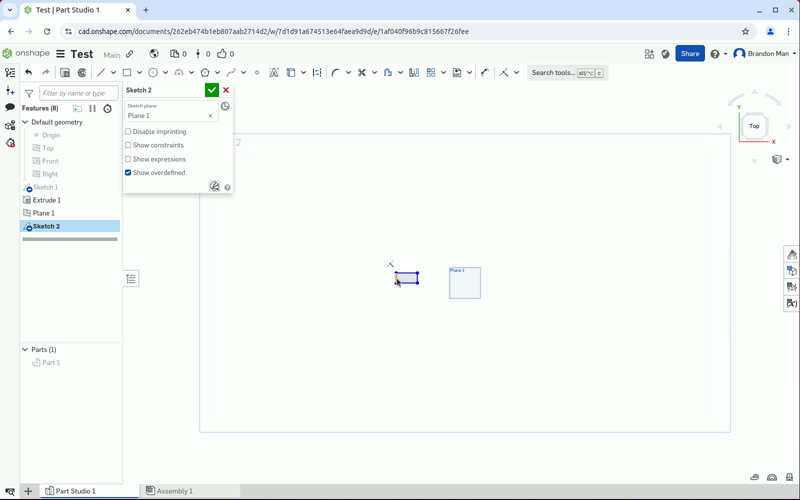
scroll(6)
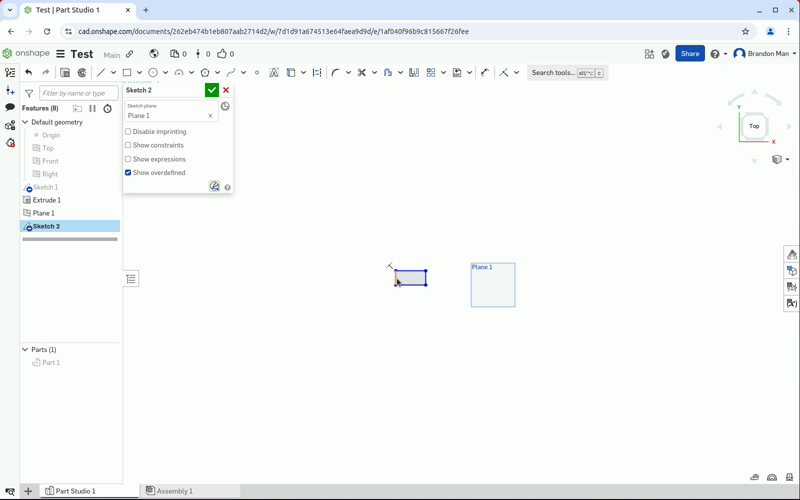
scroll(6)
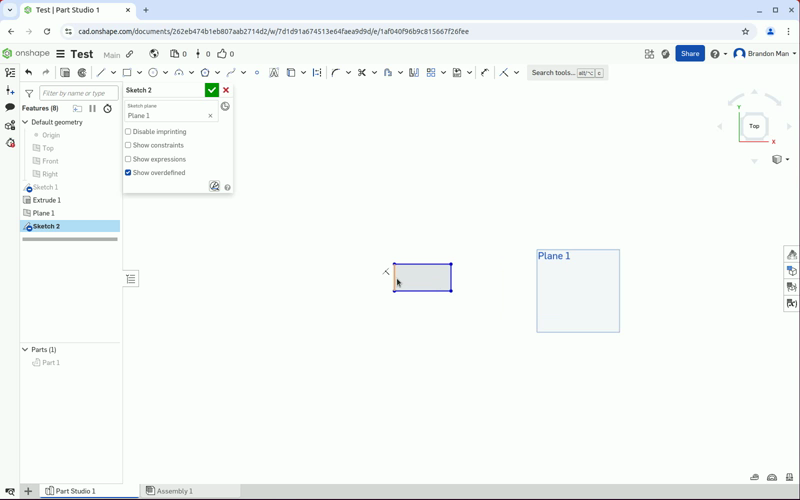
scroll(6)
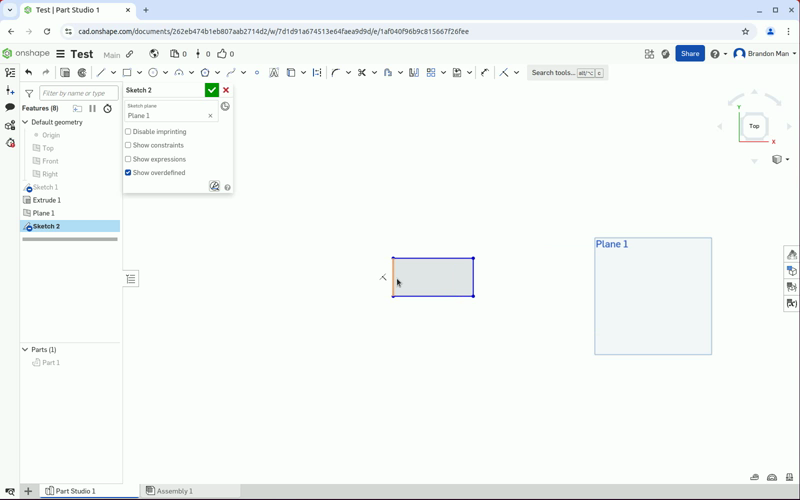
scroll(6)
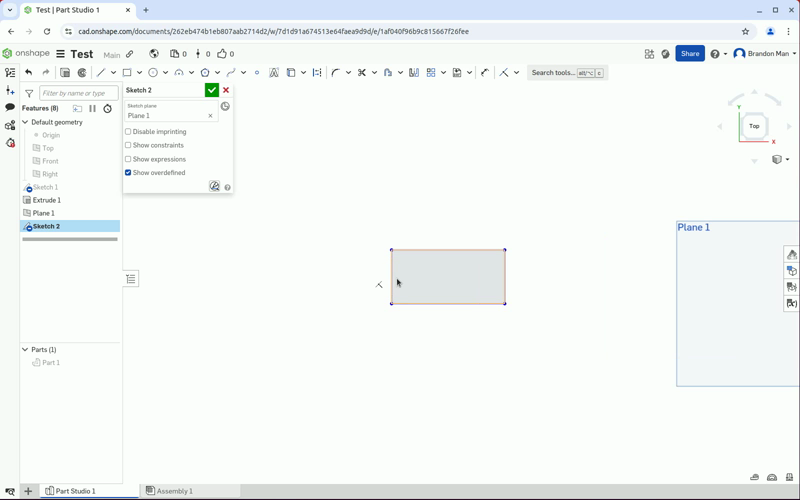
scroll(6)
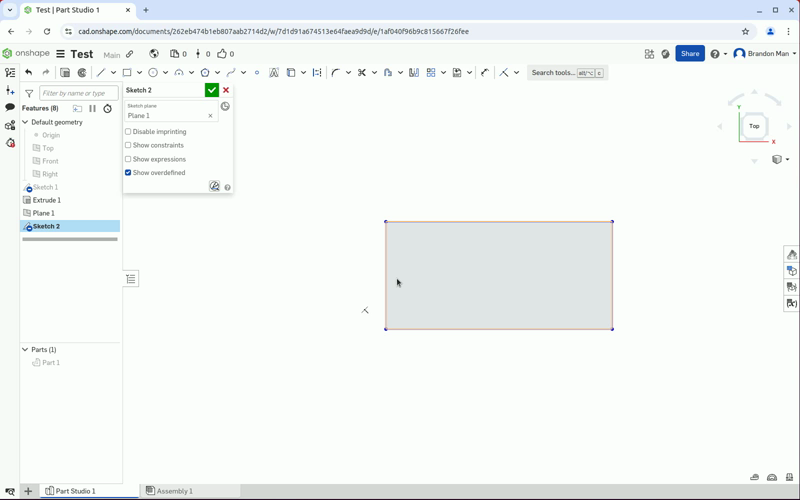
click(397, 278)
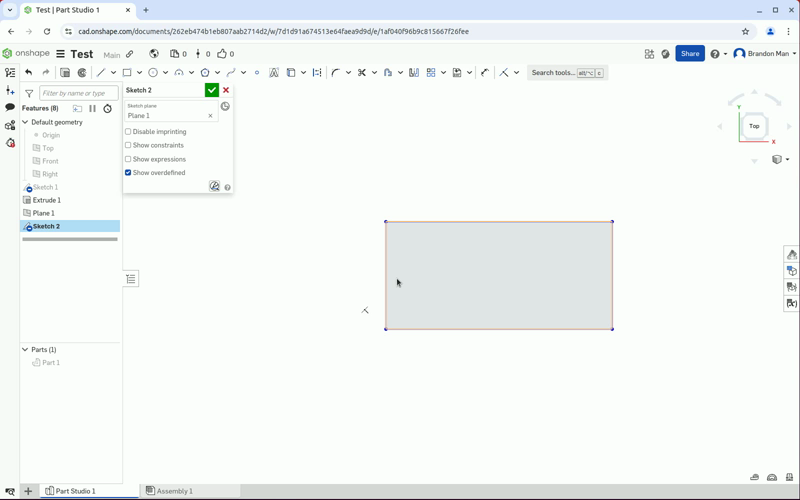
scroll(-6)
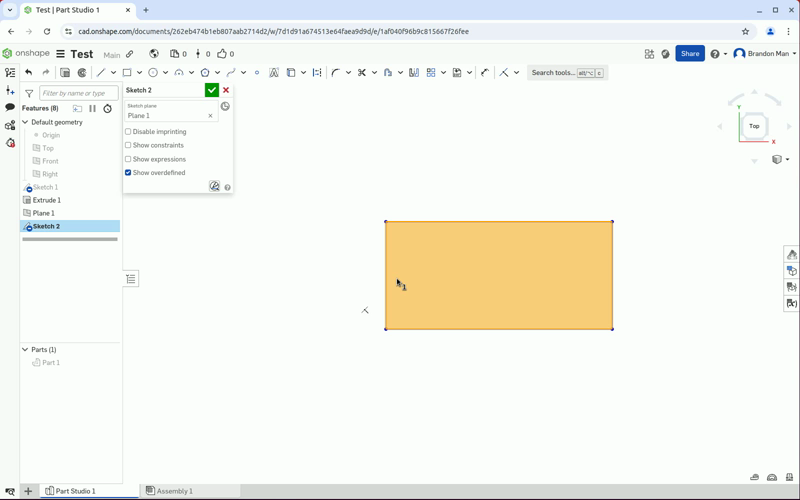
scroll(-6)
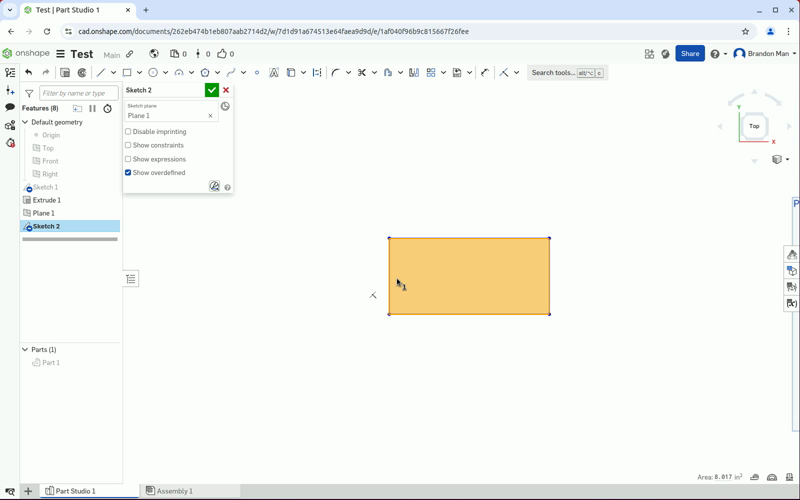
scroll(-6)
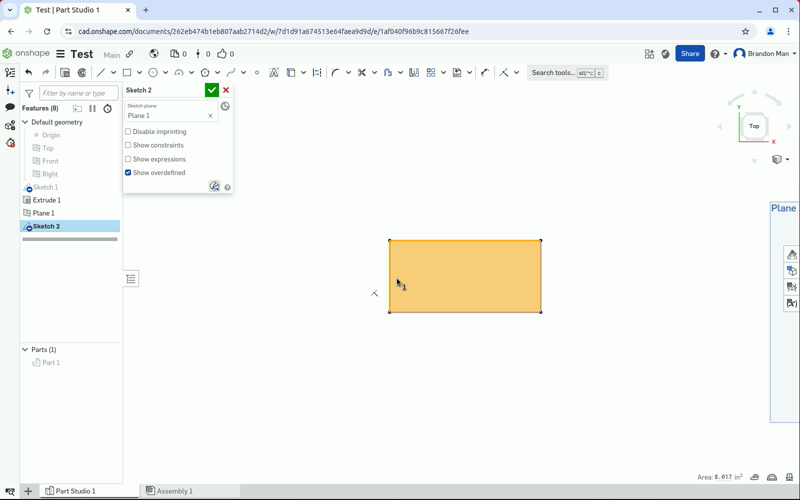
scroll(-6)
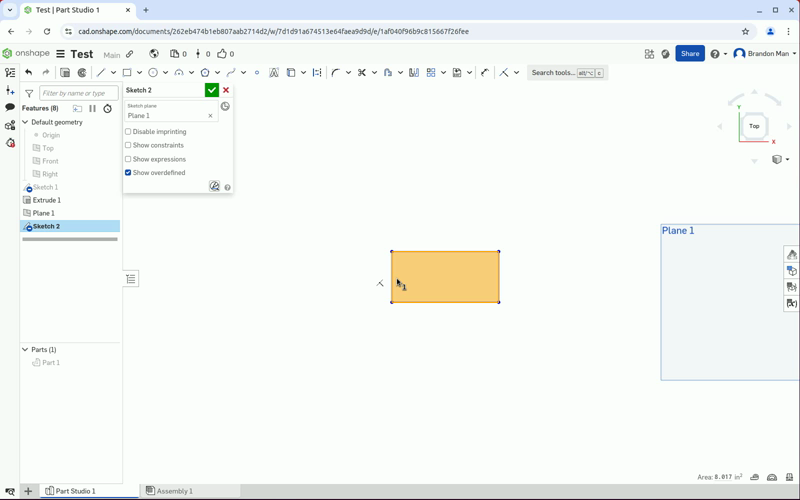
scroll(-6)
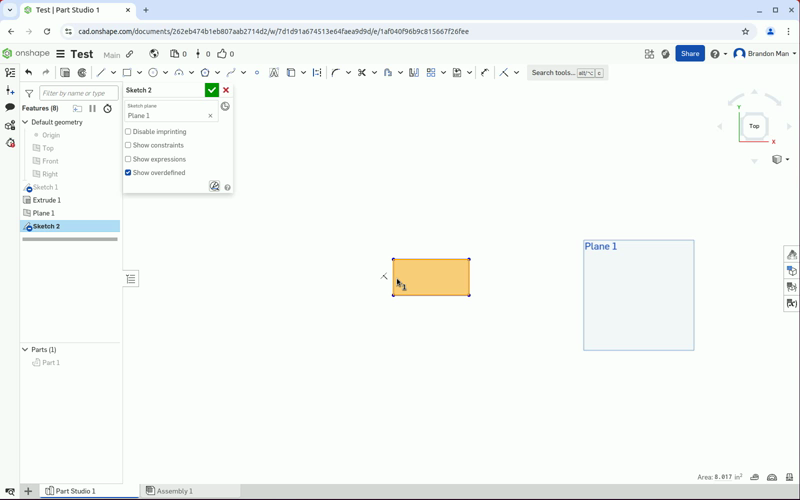
scroll(-6)
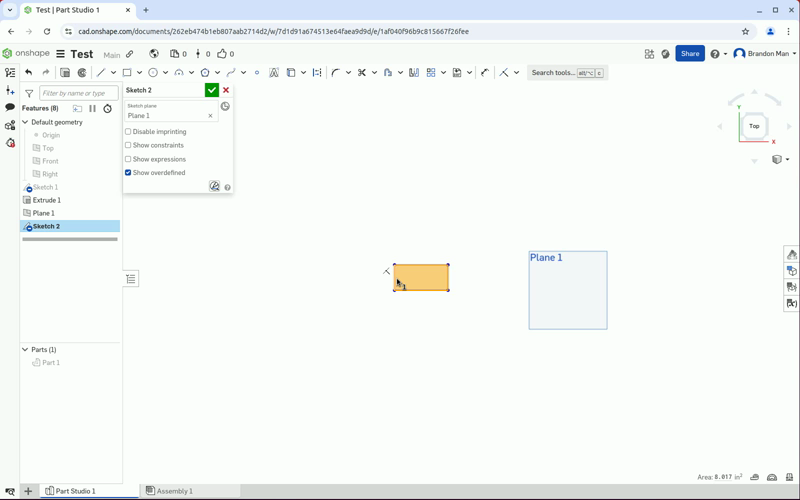
scroll(-6)
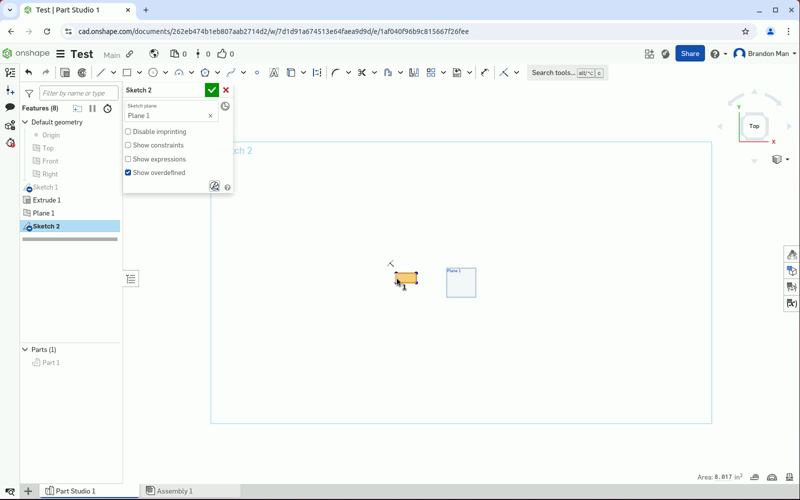
mouse_move(73, 352)
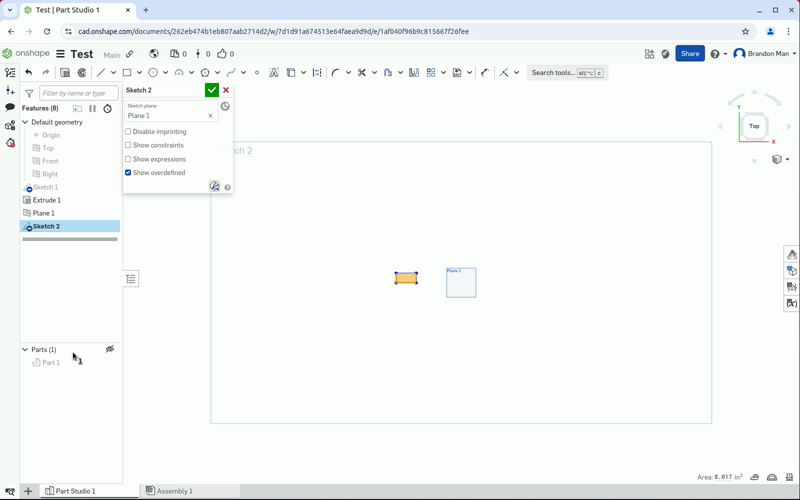
key(shift+y)
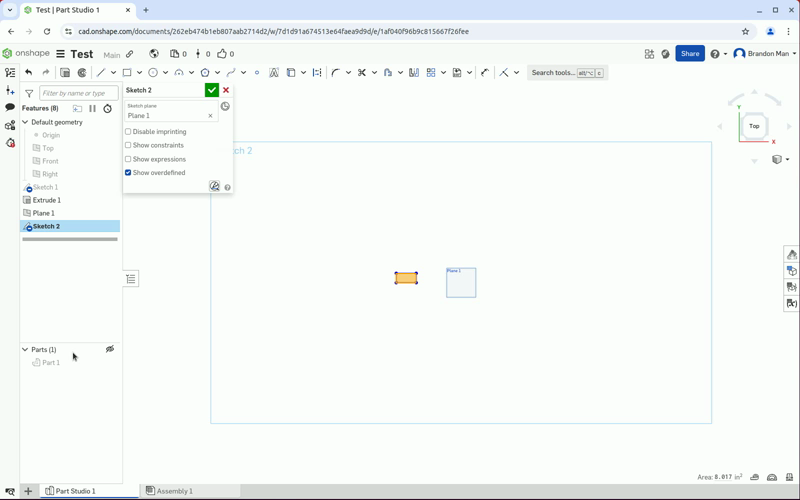
key(shift+e)
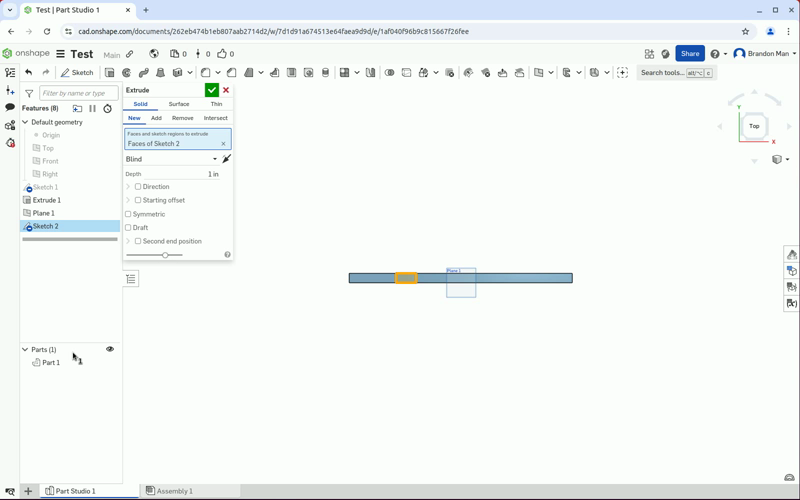
mouse_move(143, 106)
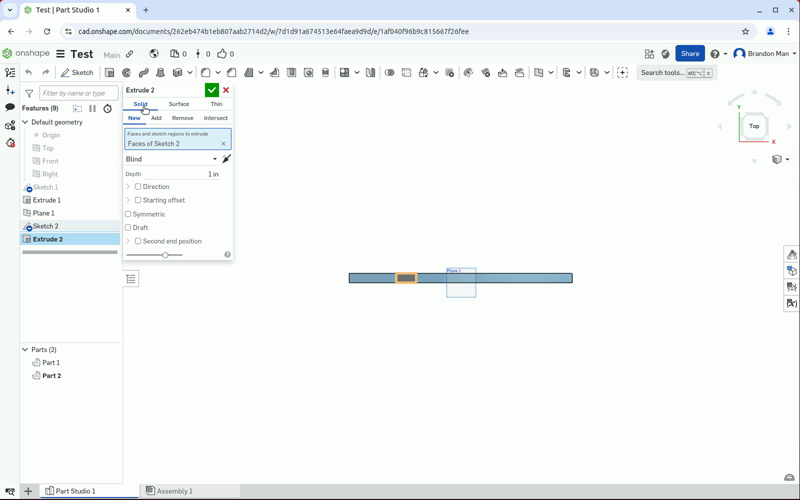
click(143, 106)
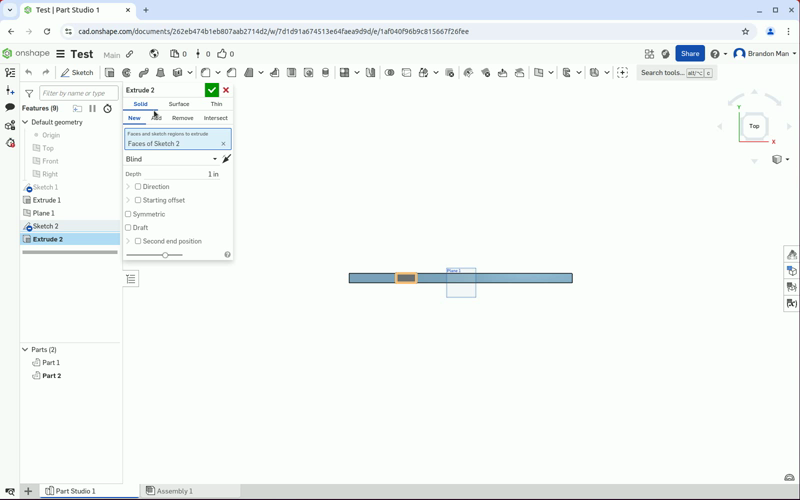
mouse_move(186, 120)
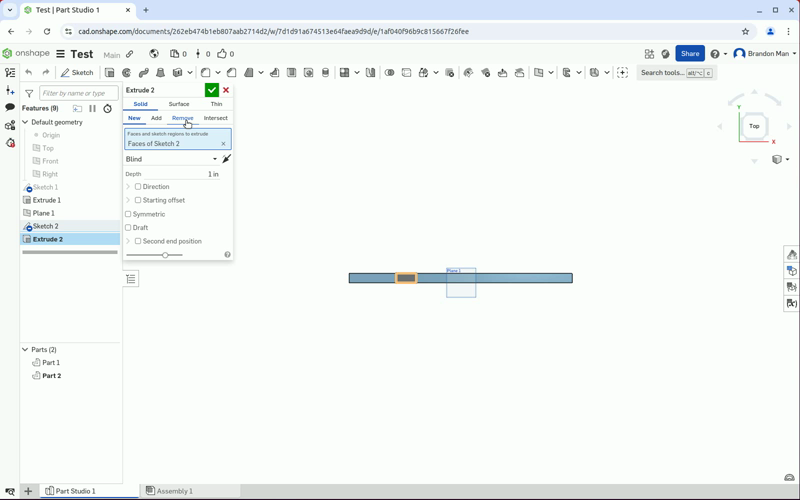
click(186, 120)
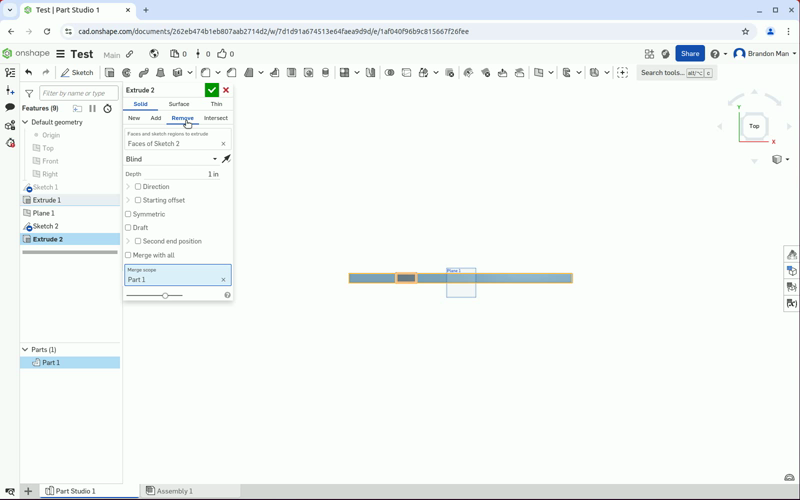
key(tab, 4)
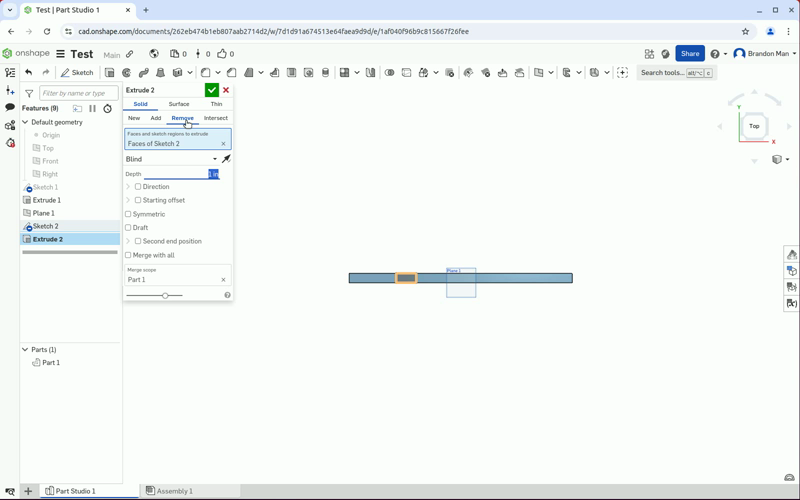
text(1.926)
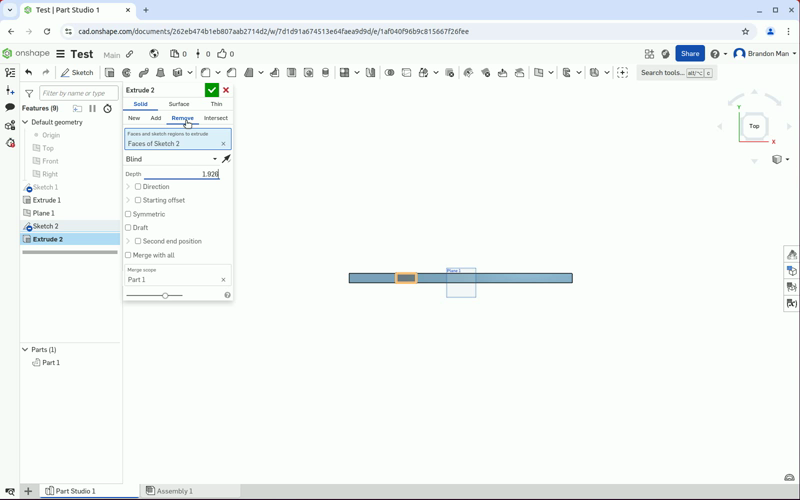
key(tab, 6)
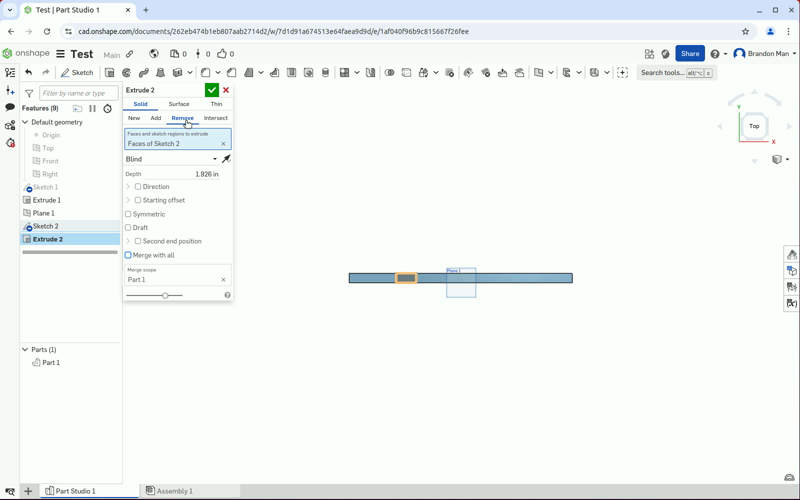
key(space)
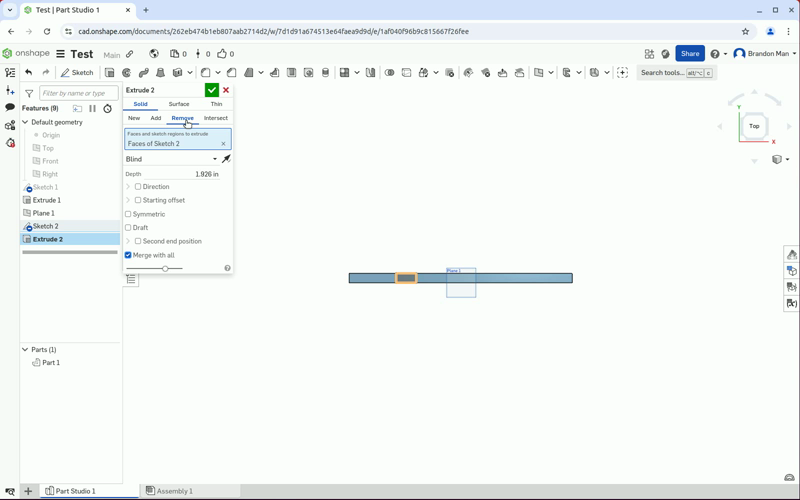
key(enter)
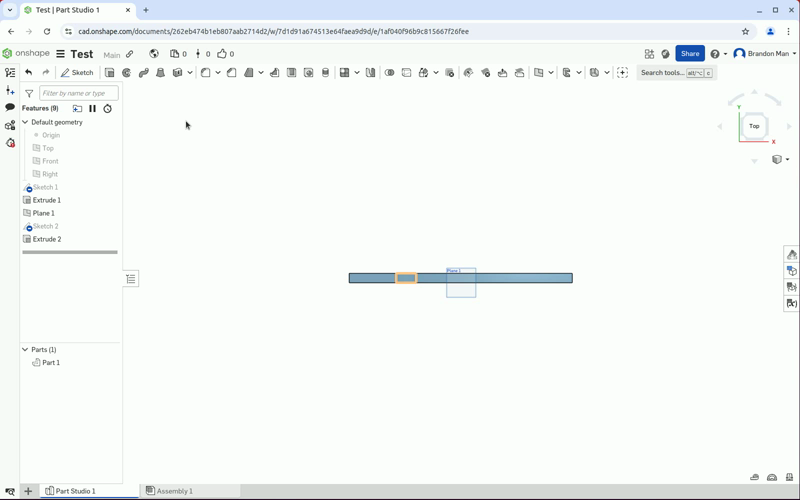
key(shift+h)
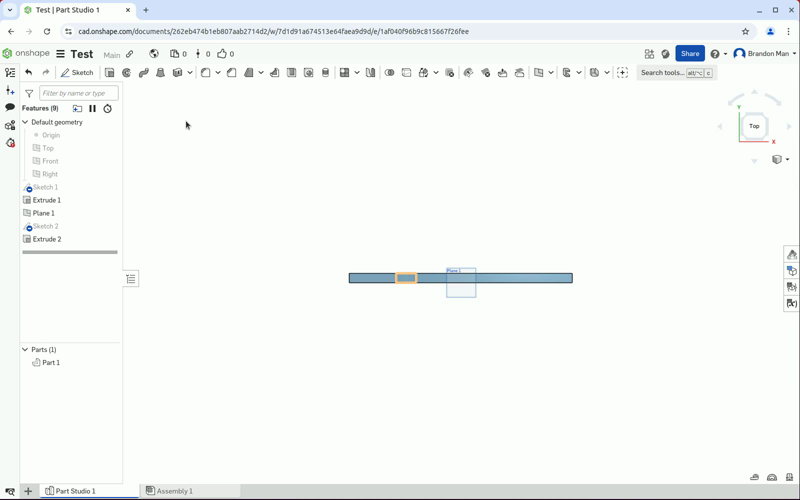
key(shift+h)
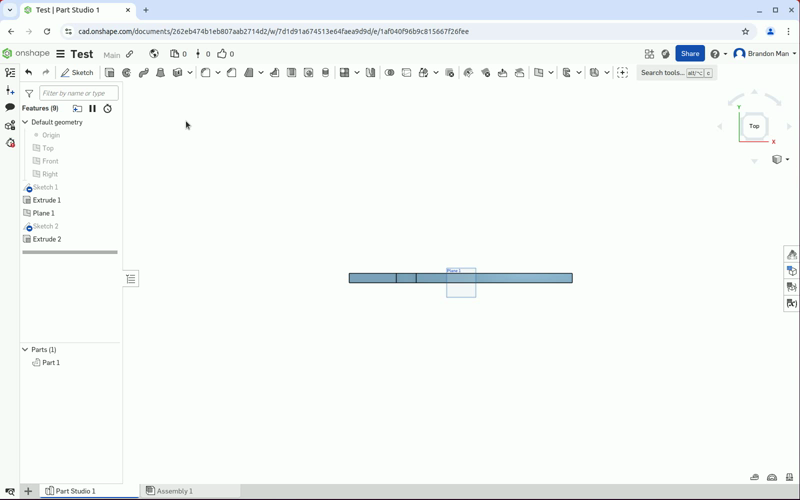
mouse_move(73, 189)
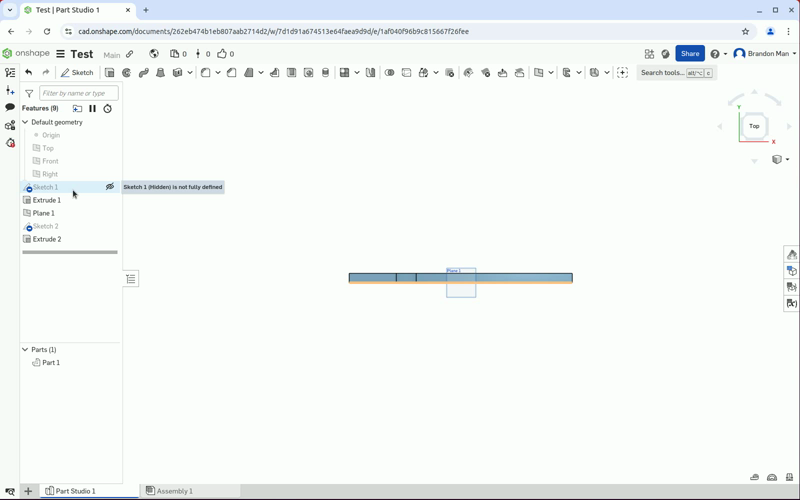
click(73, 189)
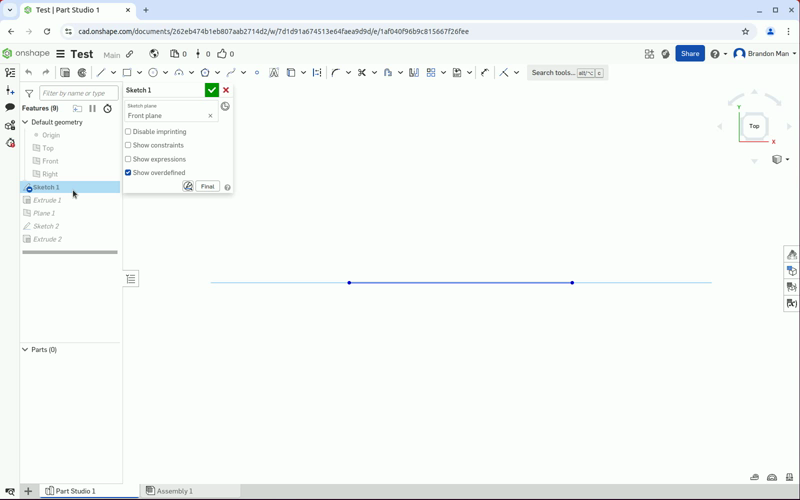
mouse_move(229, 92)
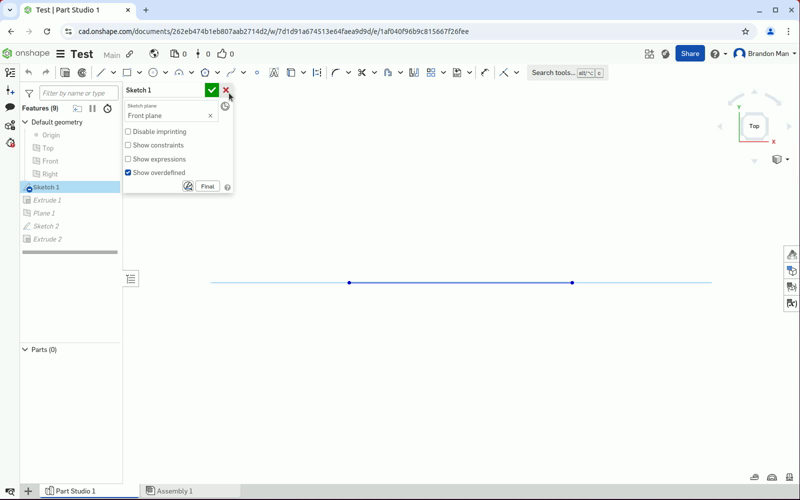
click(229, 92)
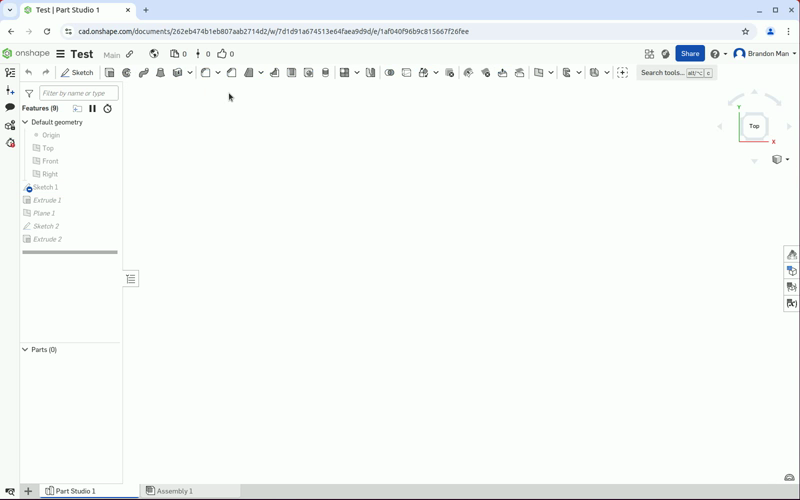
key(shift+s)
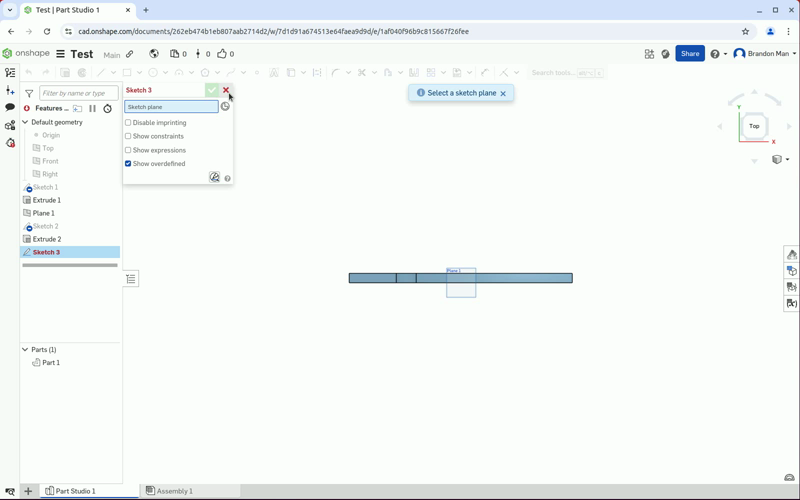
mouse_move(73, 215)
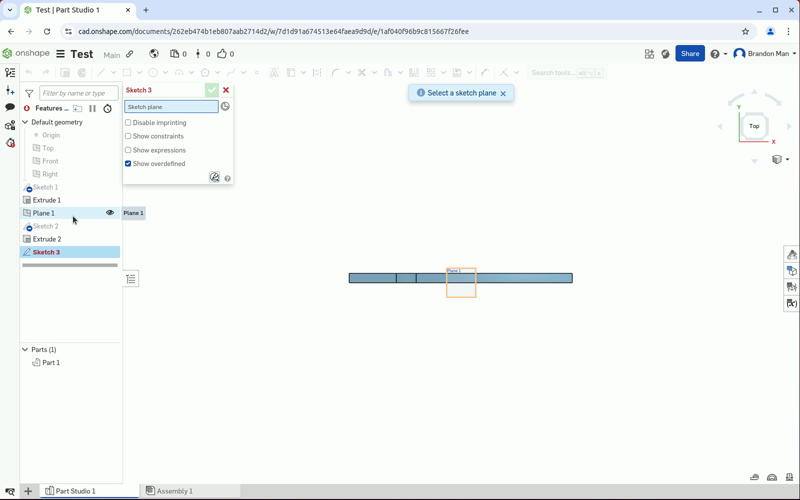
click(73, 215)
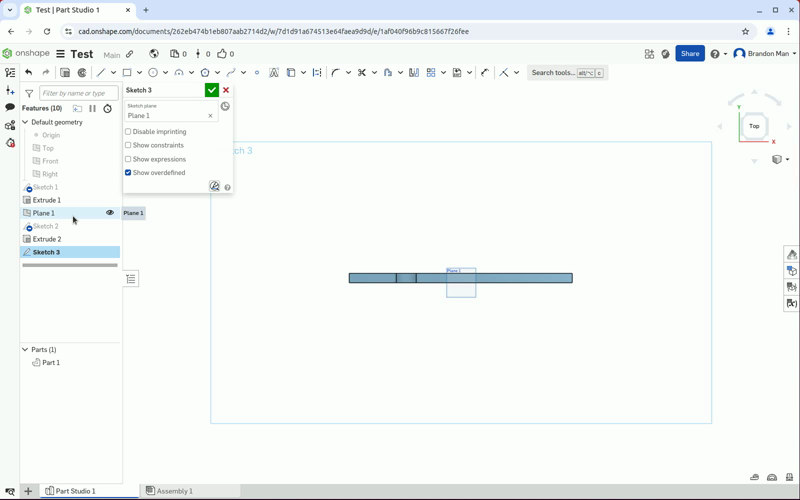
mouse_move(73, 352)
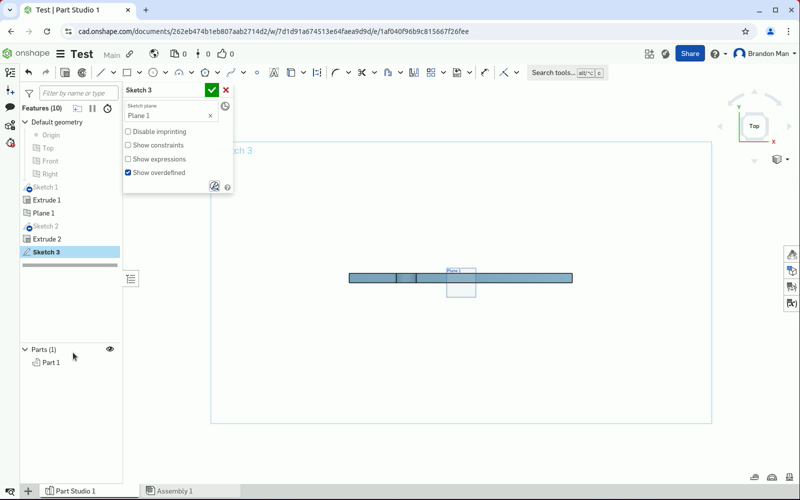
key(y)
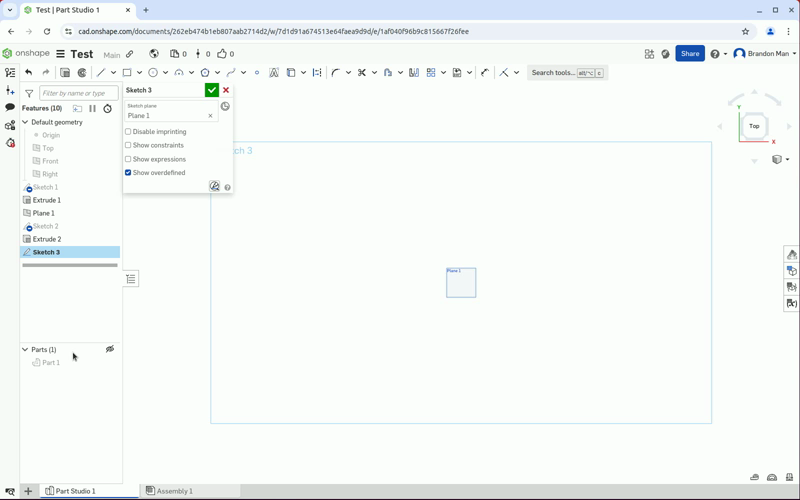
key(l)
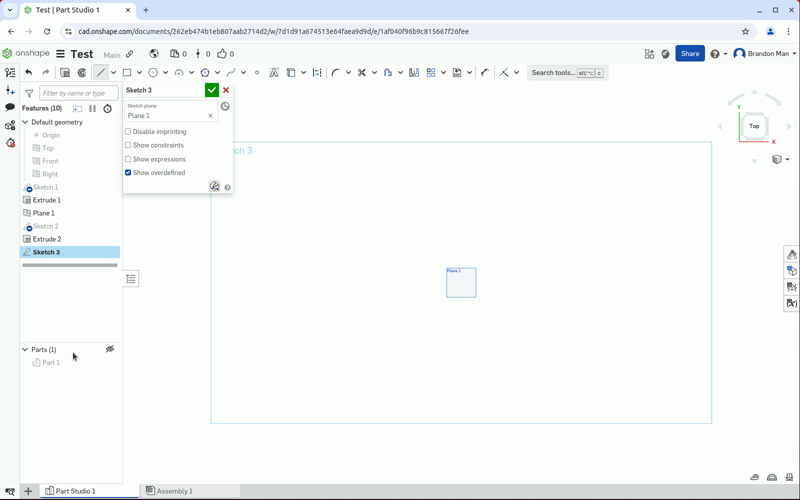
key_down(shift)
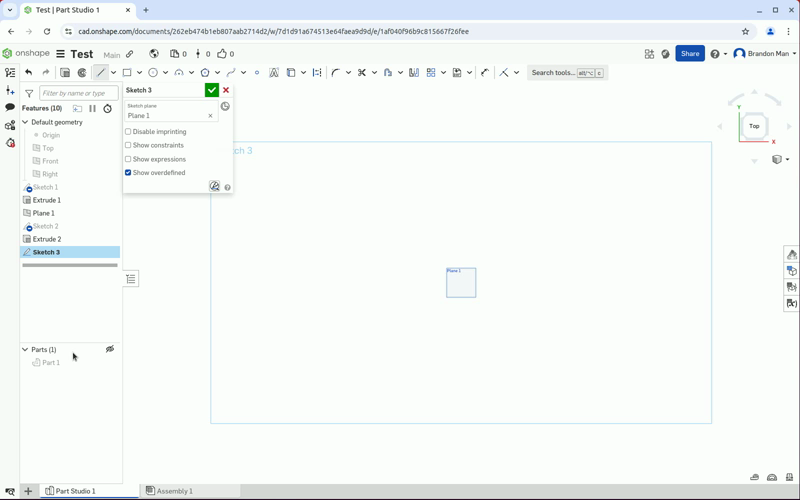
mouse_move(396, 282)
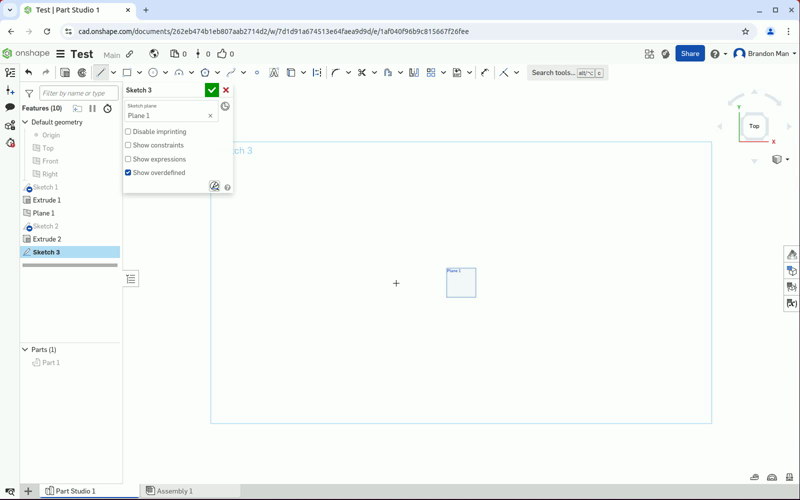
click(396, 282)
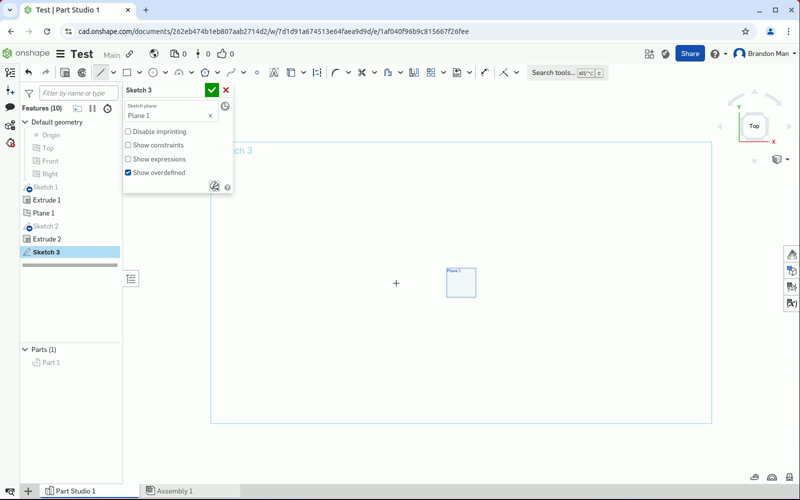
key_up(shift)
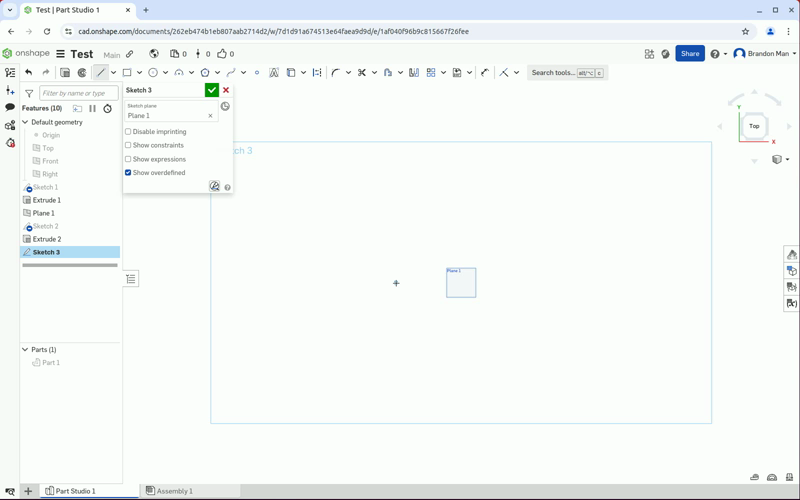
key_down(shift)
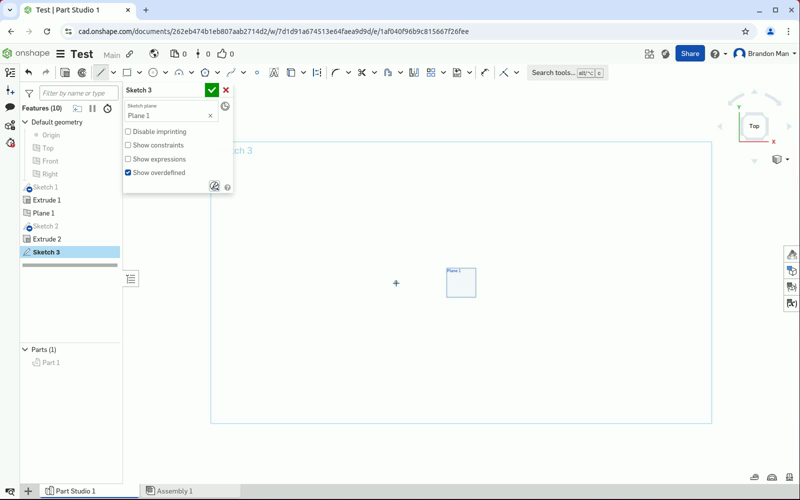
mouse_move(426, 282)
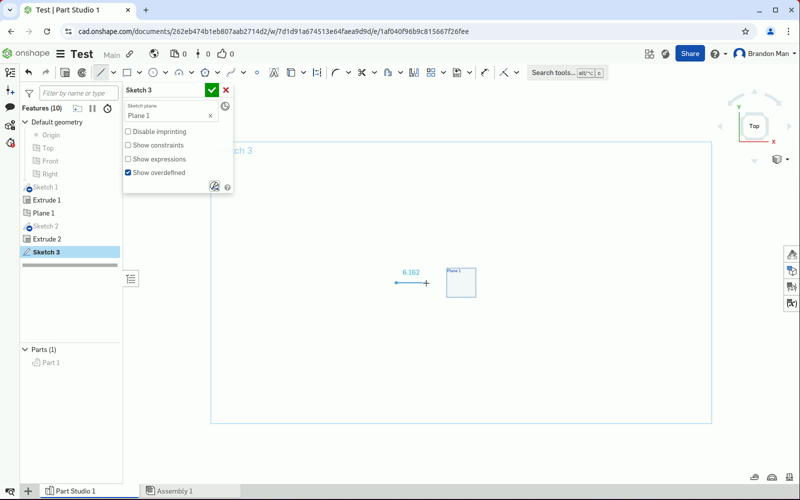
mouse_move(416, 282)
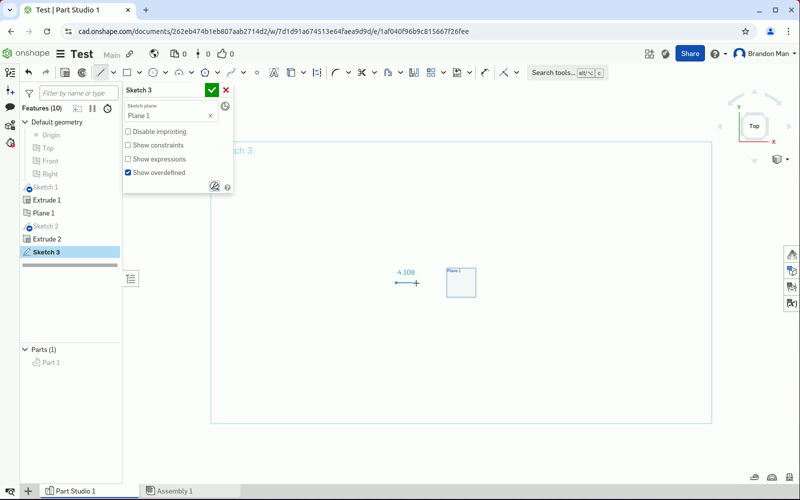
click(416, 282)
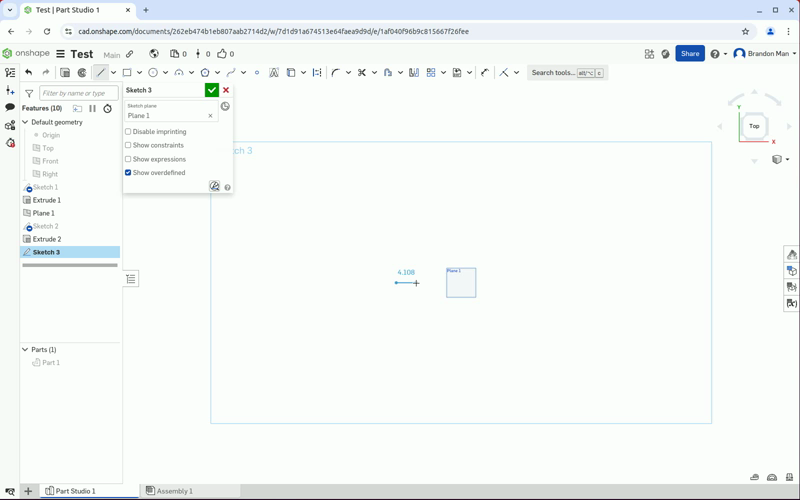
key_up(shift)
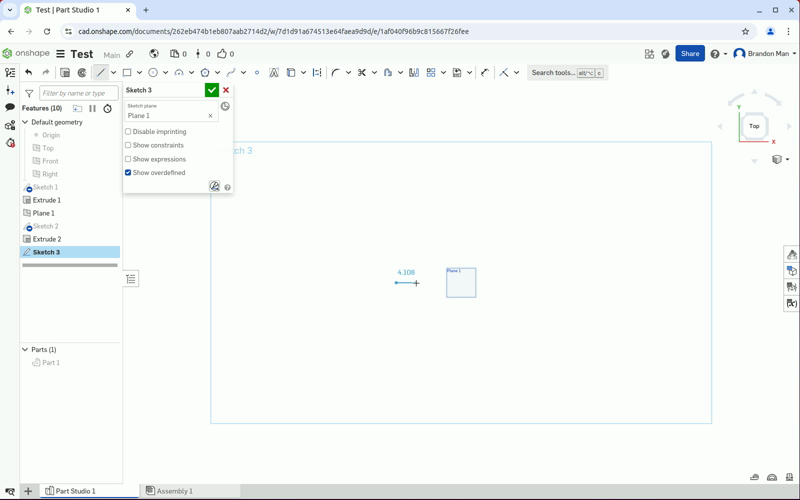
key_down(shift)
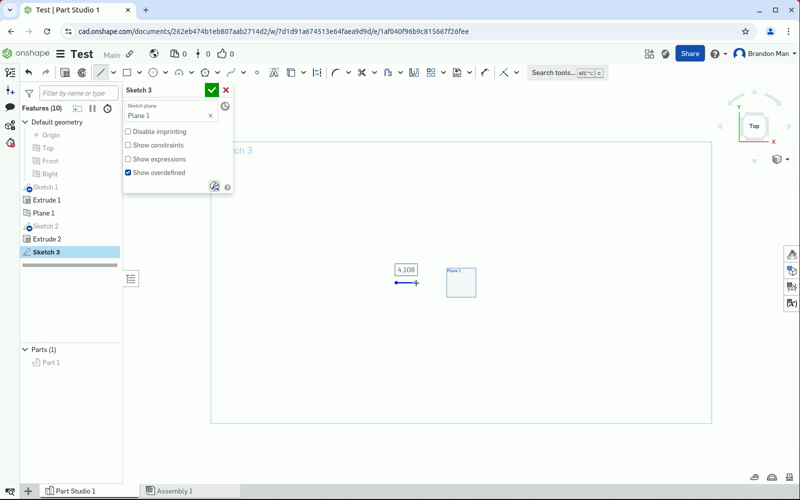
mouse_move(446, 282)
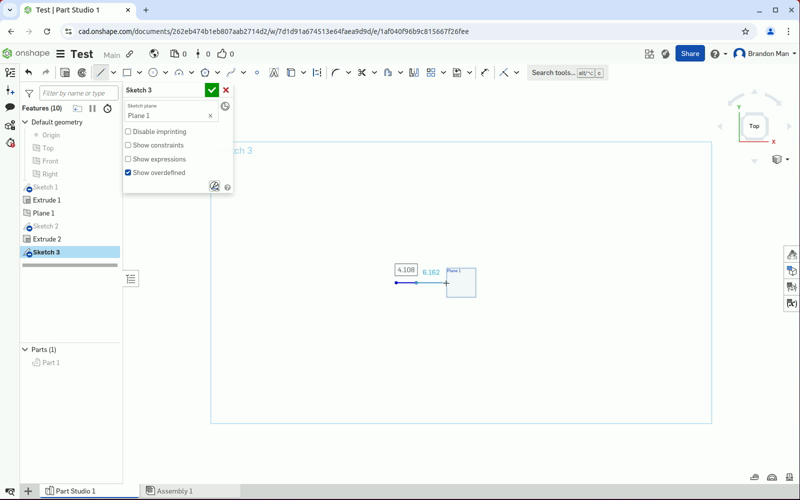
mouse_move(416, 273)
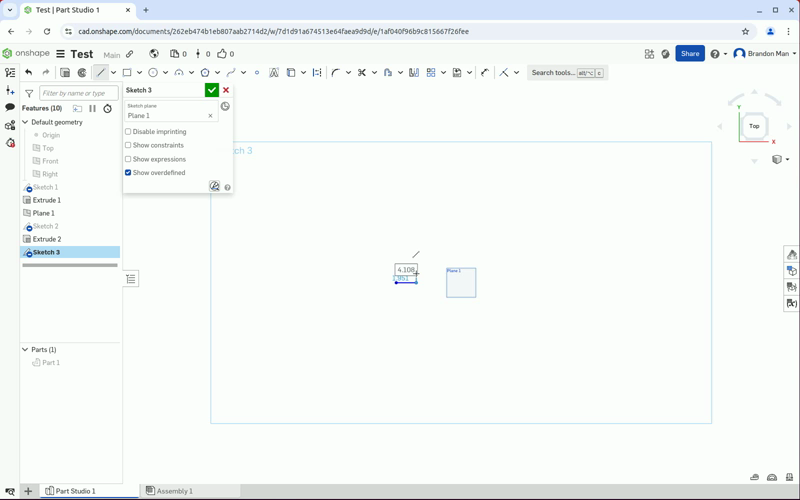
click(416, 273)
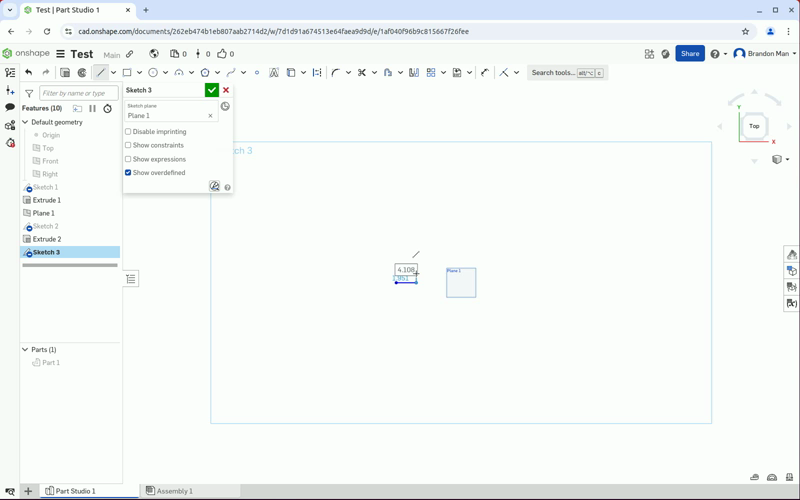
key_up(shift)
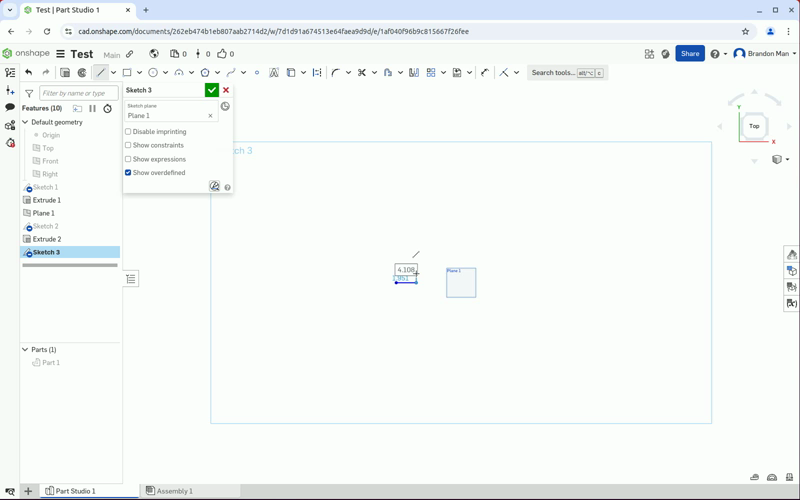
key_down(shift)
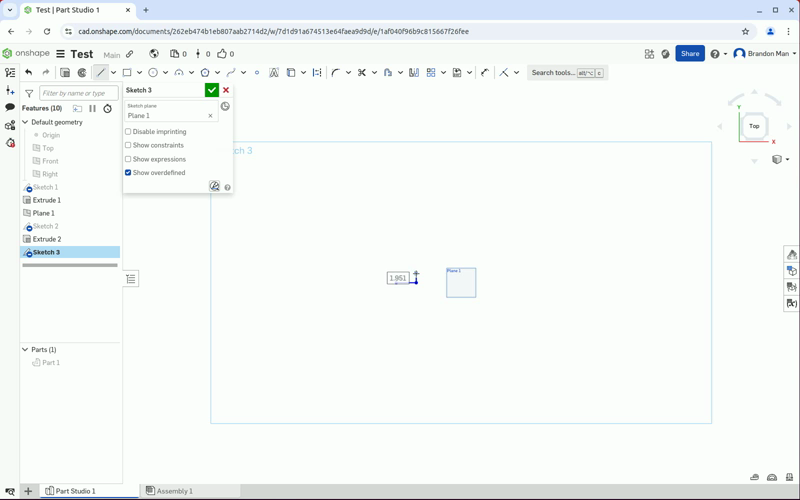
mouse_move(446, 273)
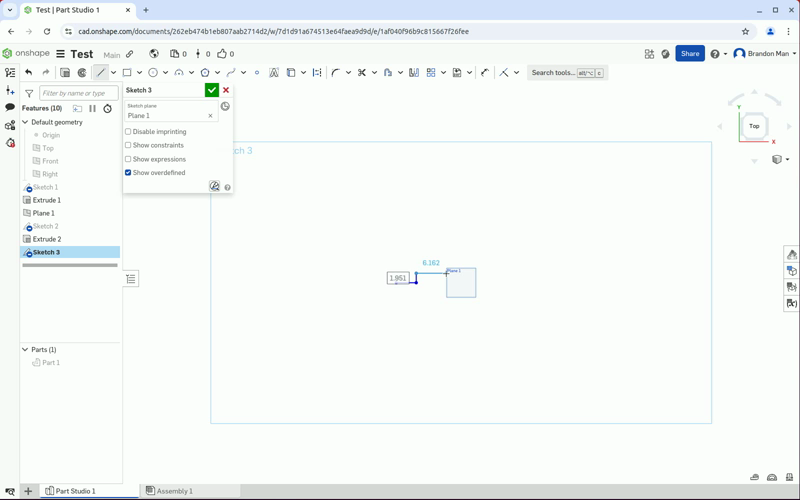
mouse_move(396, 273)
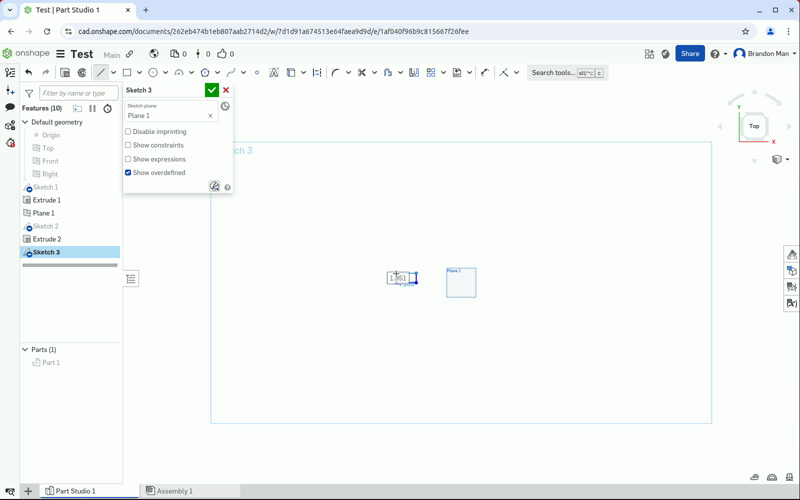
click(396, 273)
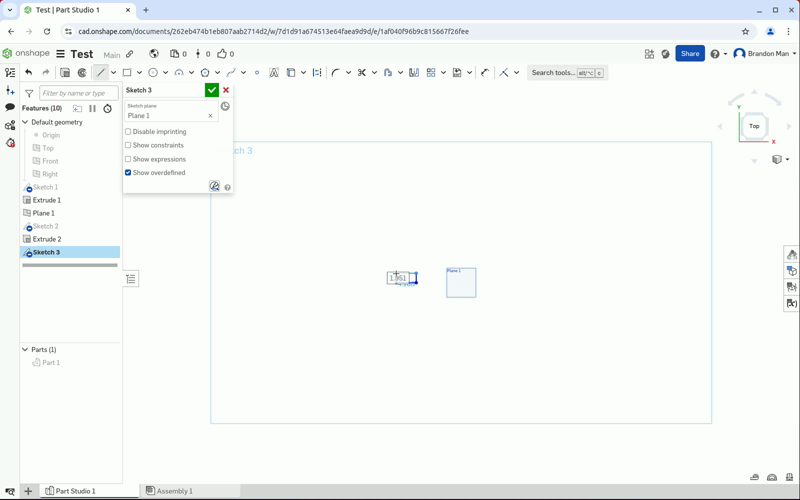
key_up(shift)
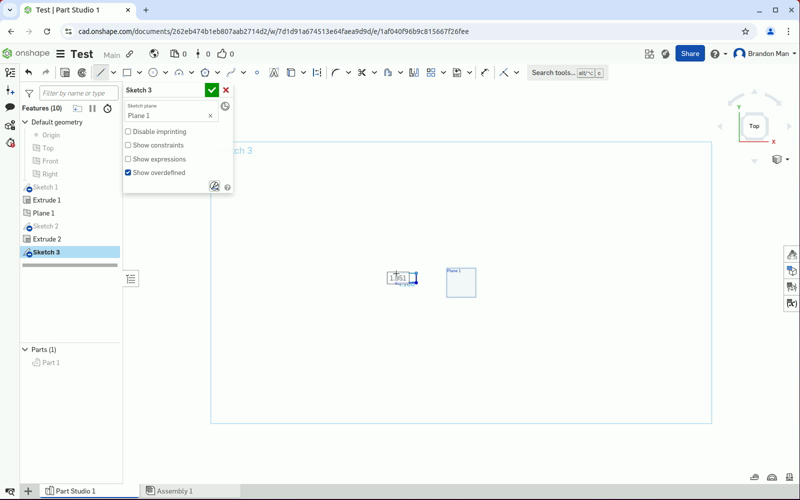
mouse_move(426, 273)
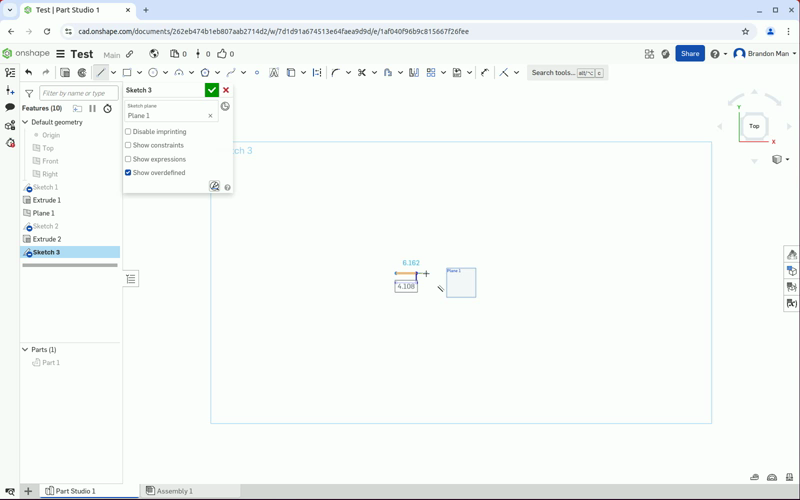
key_down(shift)
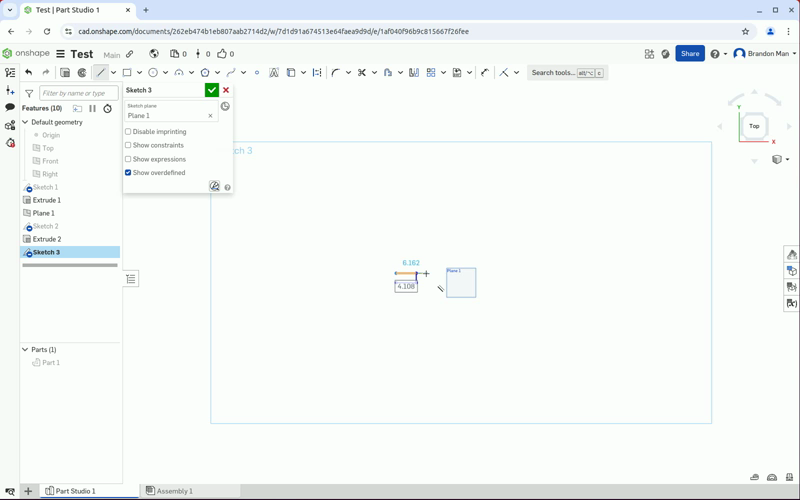
mouse_move(396, 282)
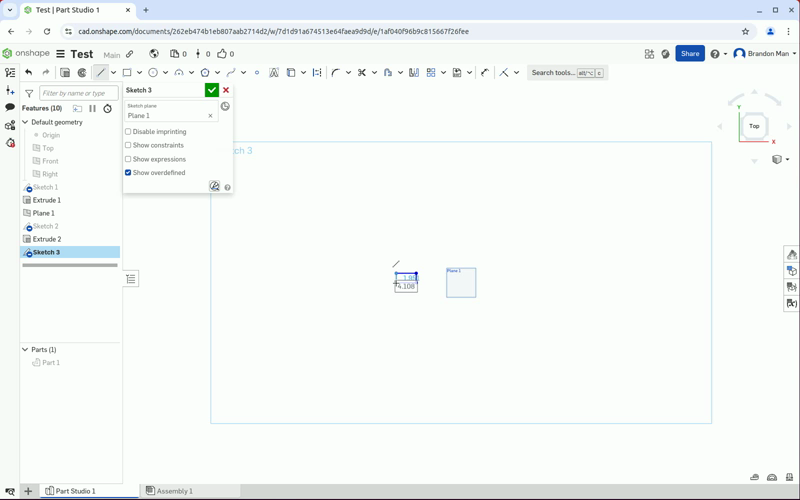
key_up(shift)
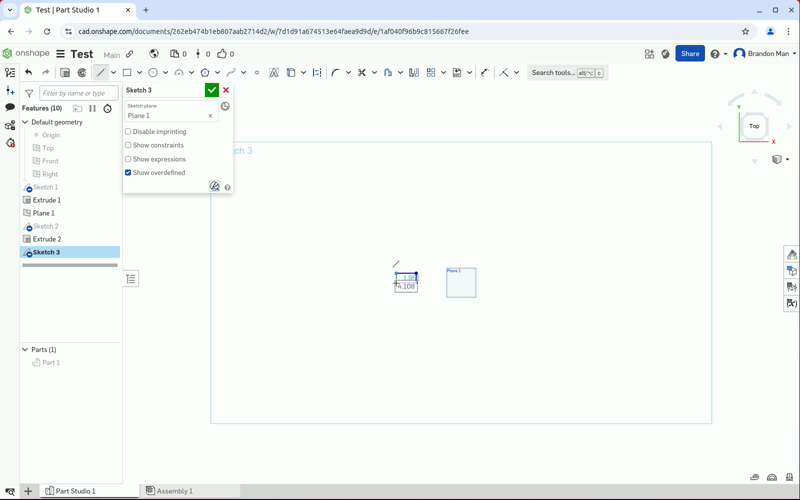
click(396, 282)
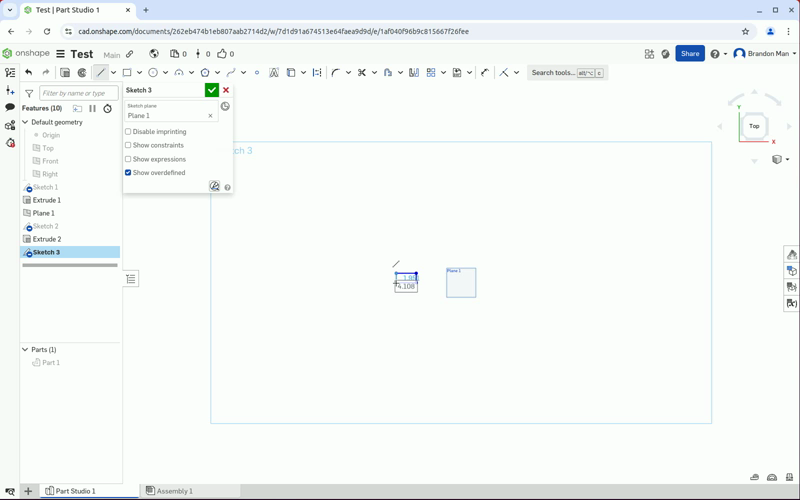
key(esc)
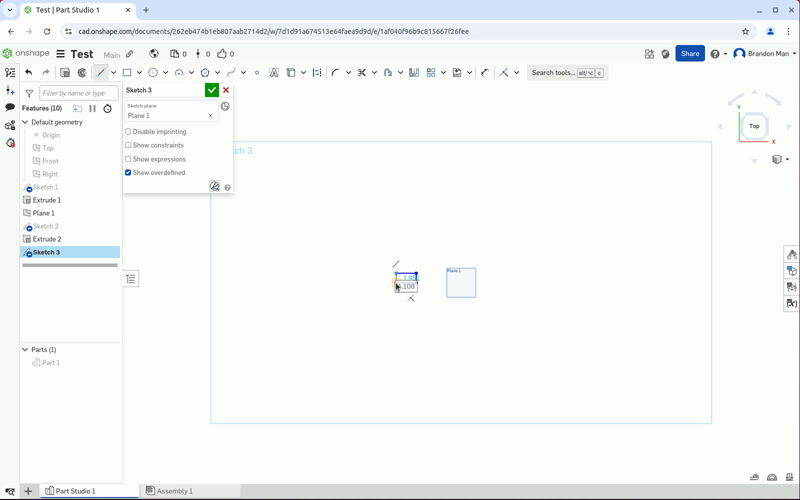
mouse_move(404, 273)
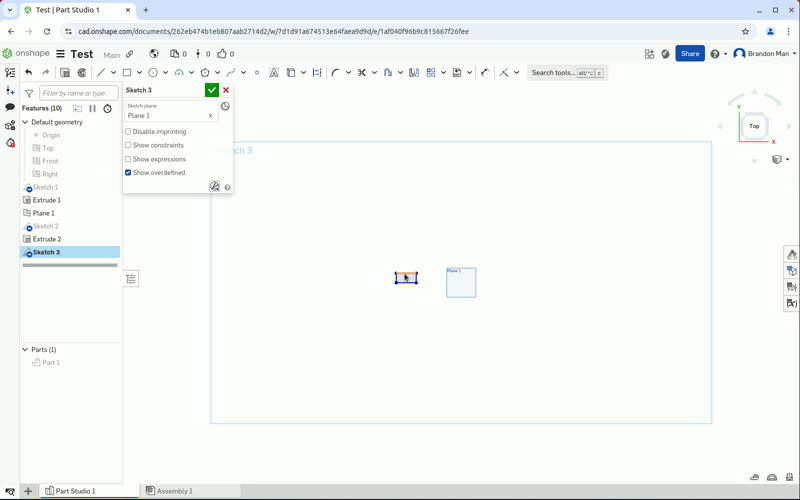
scroll(6)
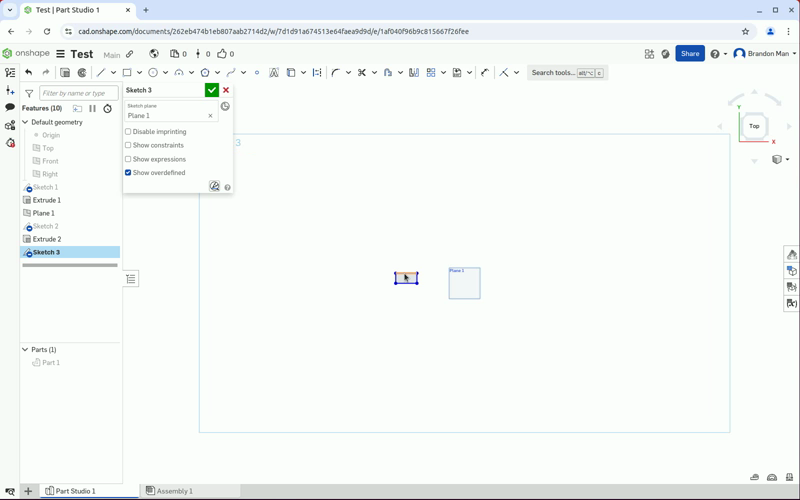
scroll(6)
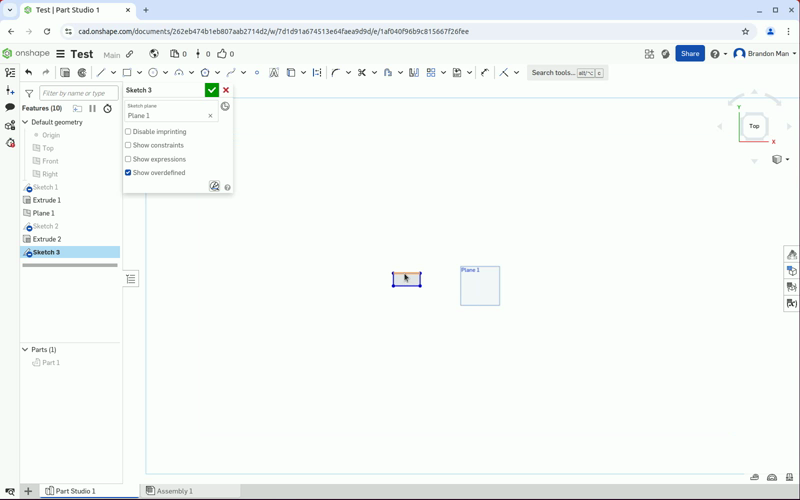
scroll(6)
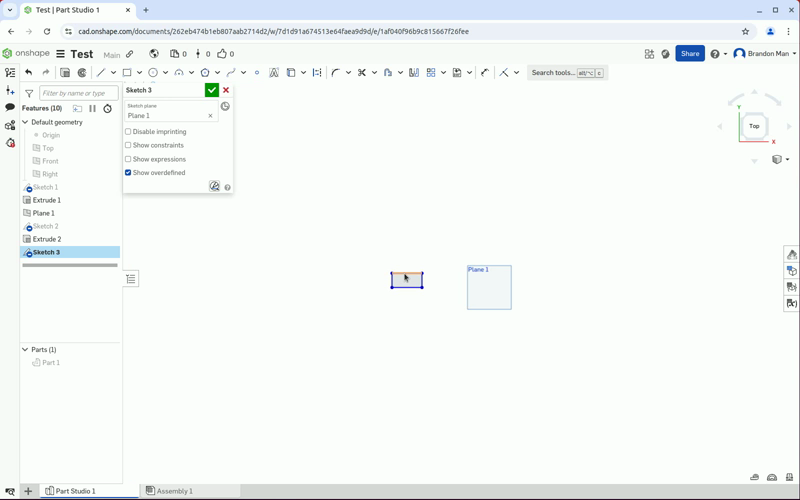
scroll(6)
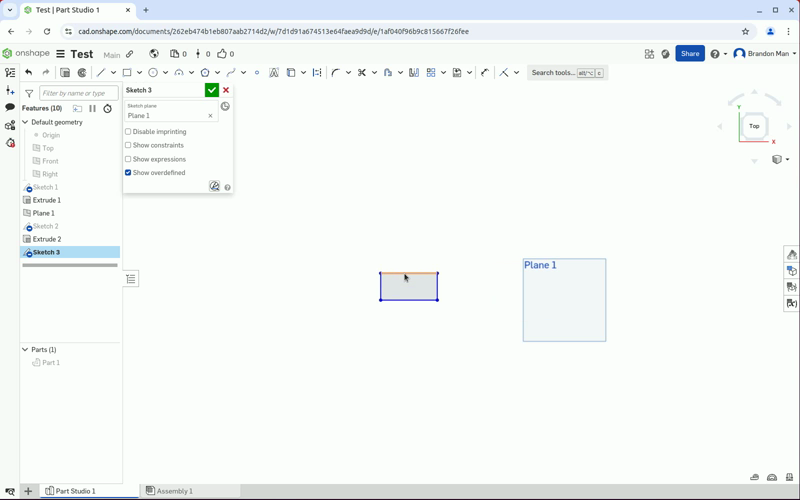
scroll(6)
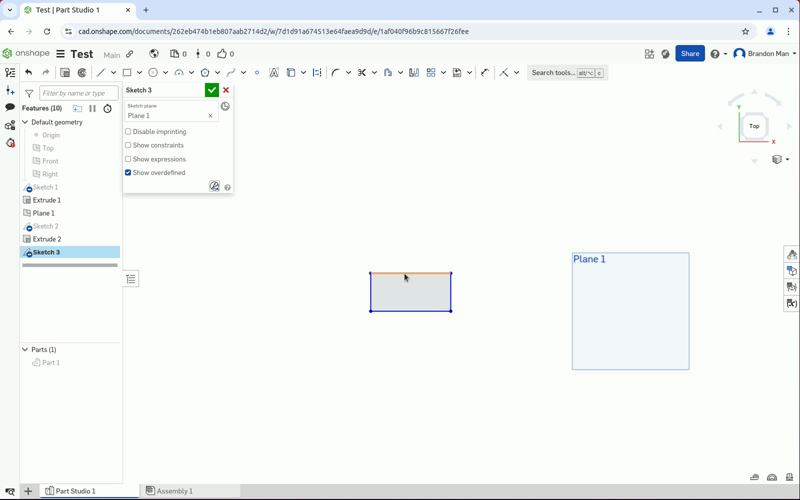
scroll(6)
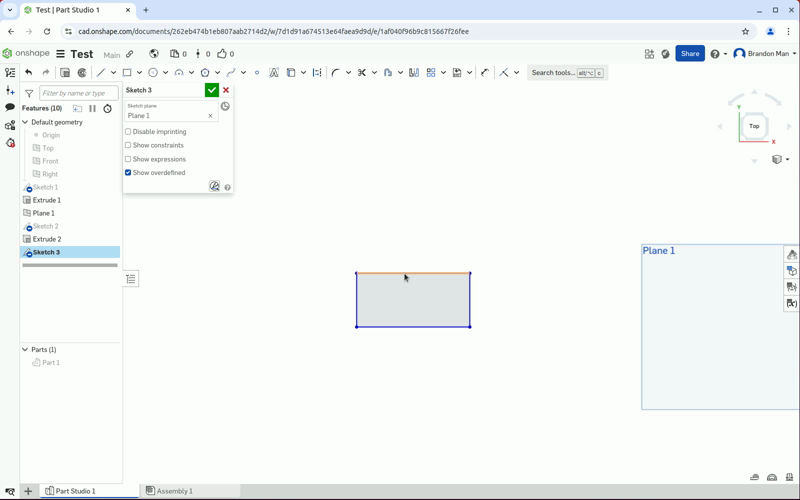
scroll(6)
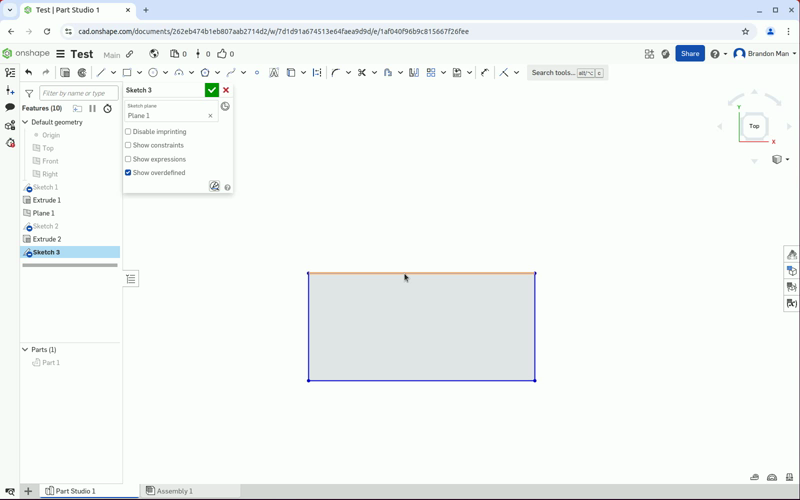
click(404, 273)
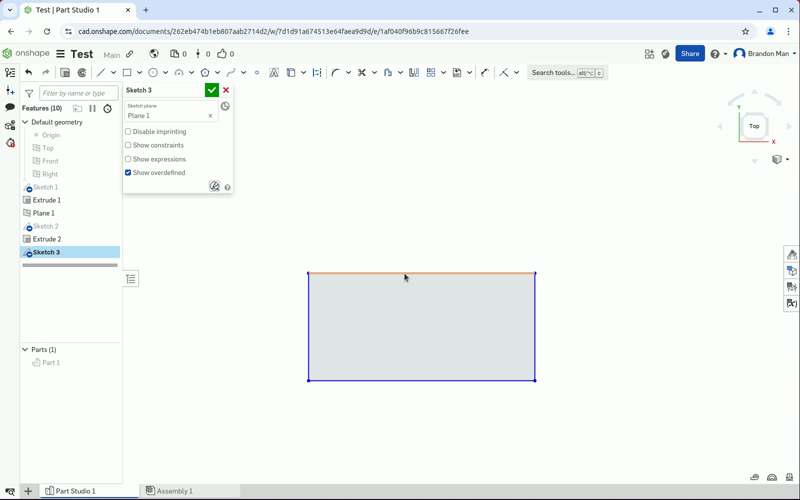
scroll(-6)
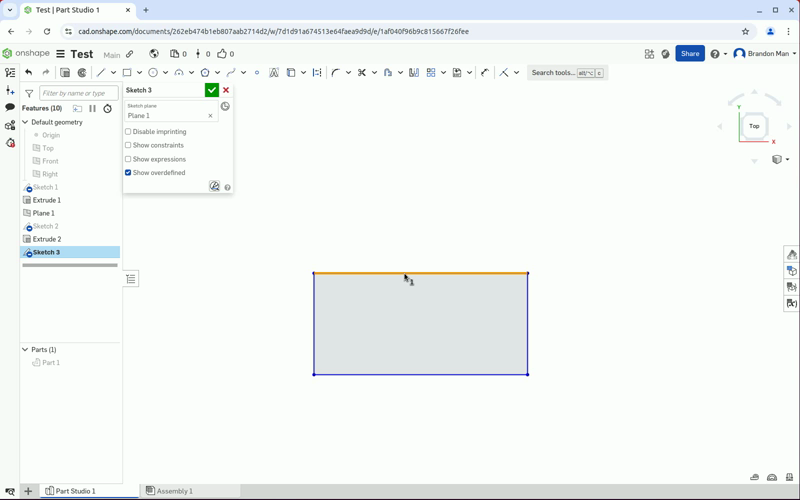
scroll(-6)
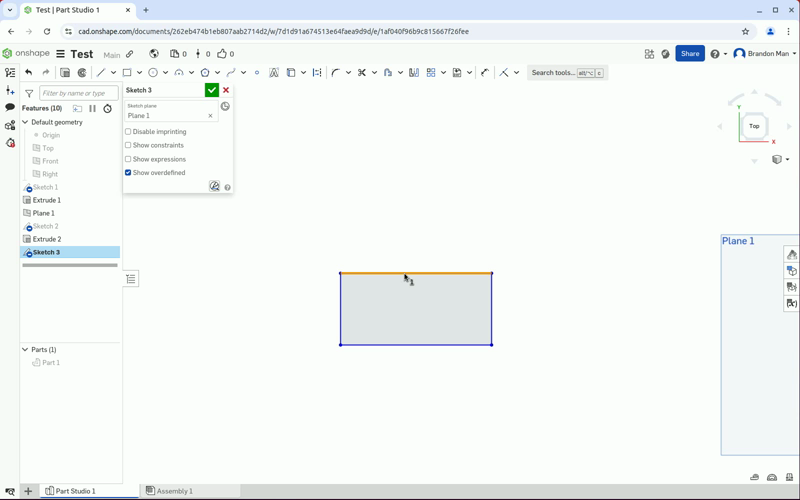
scroll(-6)
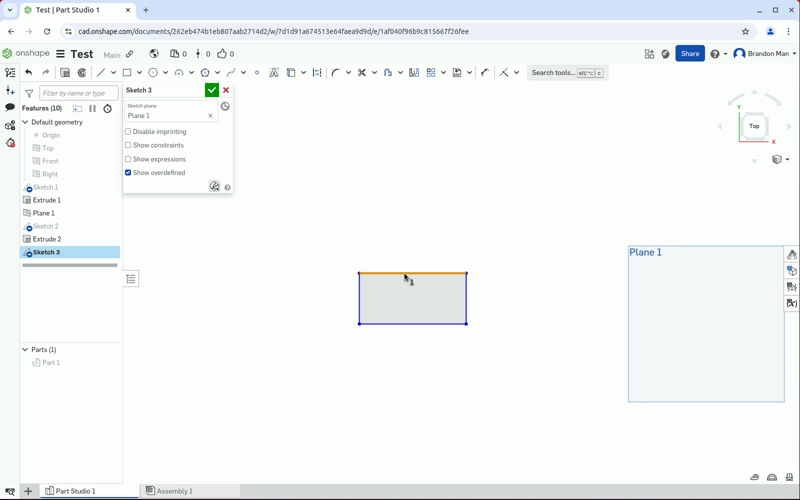
scroll(-6)
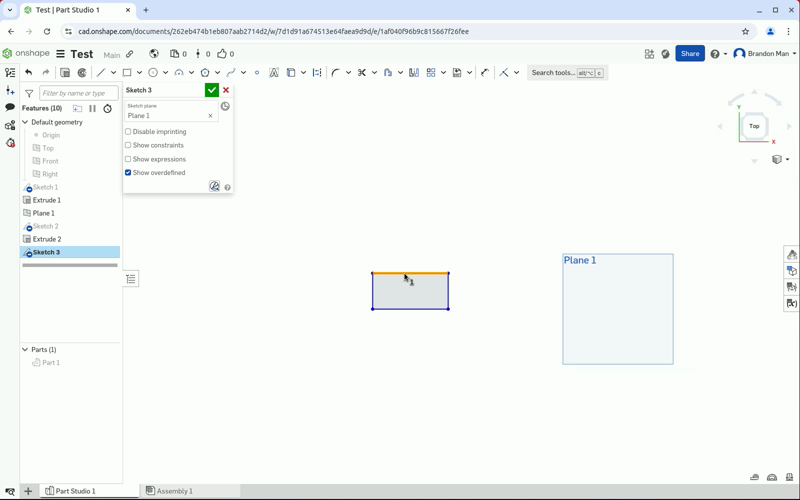
scroll(-6)
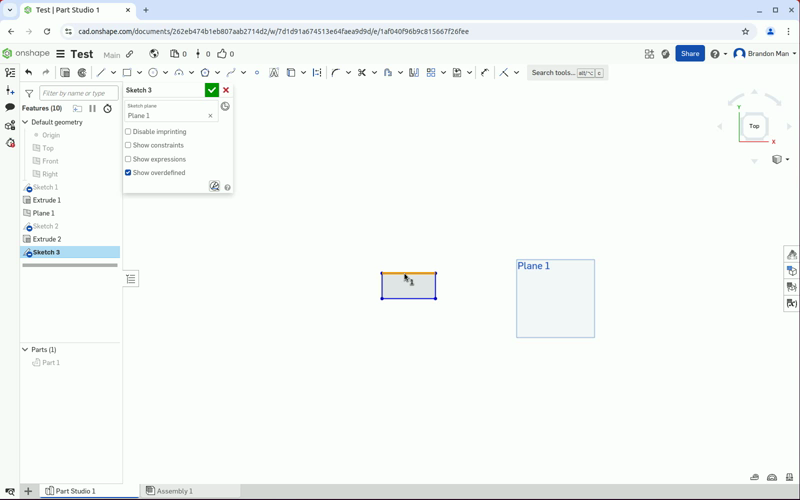
scroll(-6)
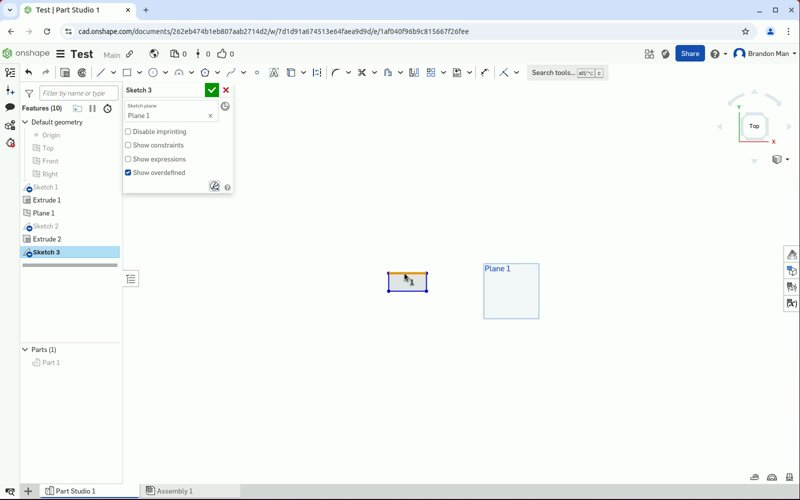
scroll(-6)
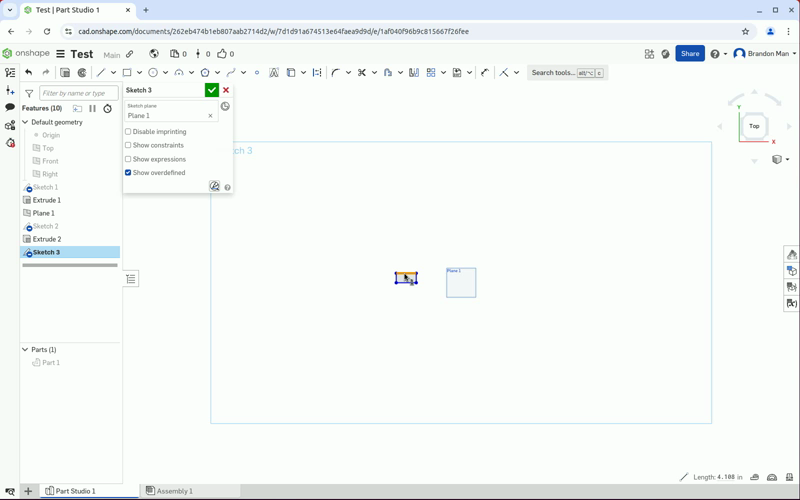
mouse_move(73, 352)
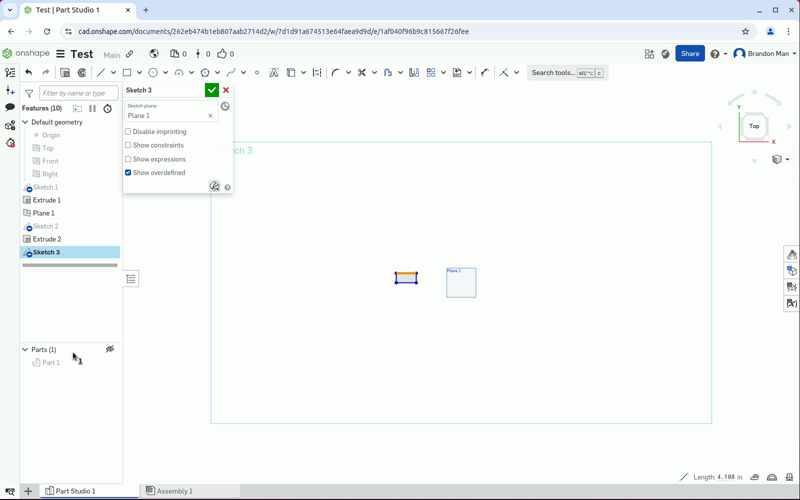
key(shift+y)
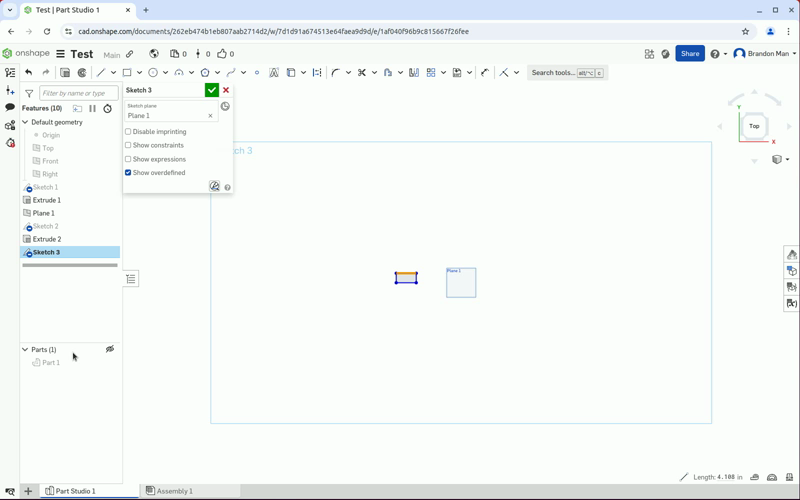
key(shift+e)
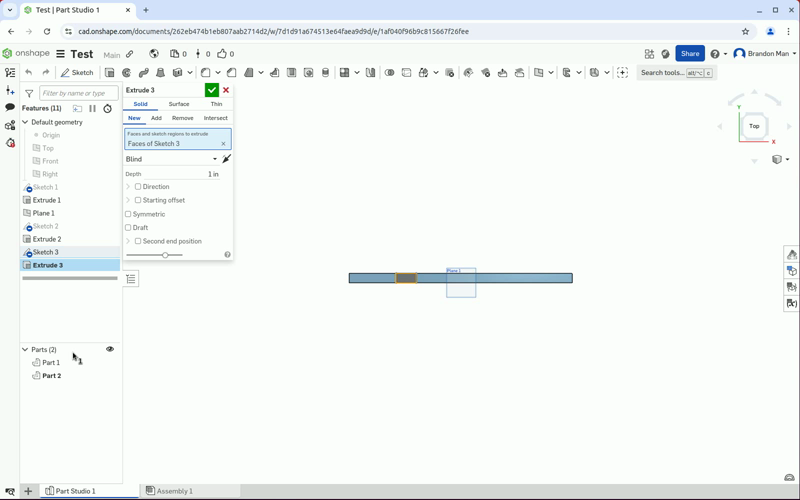
mouse_move(143, 106)
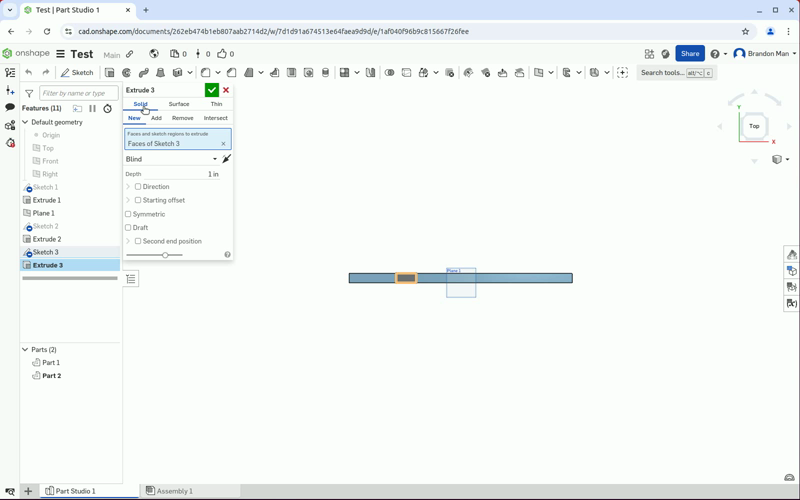
click(143, 106)
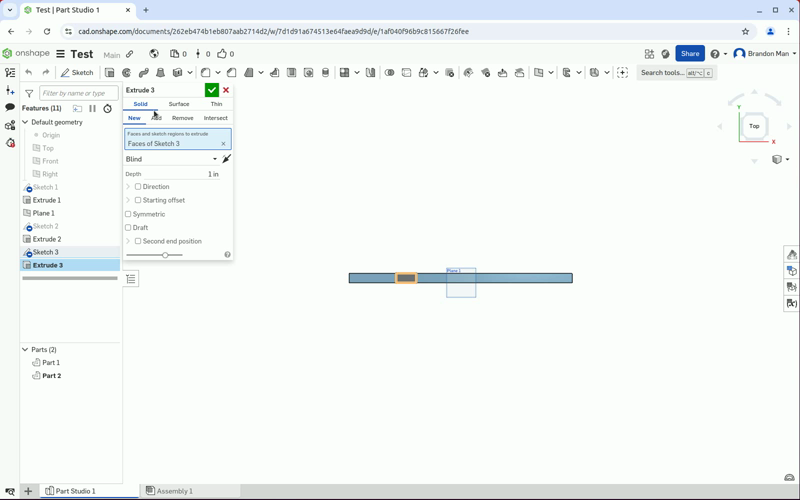
mouse_move(186, 120)
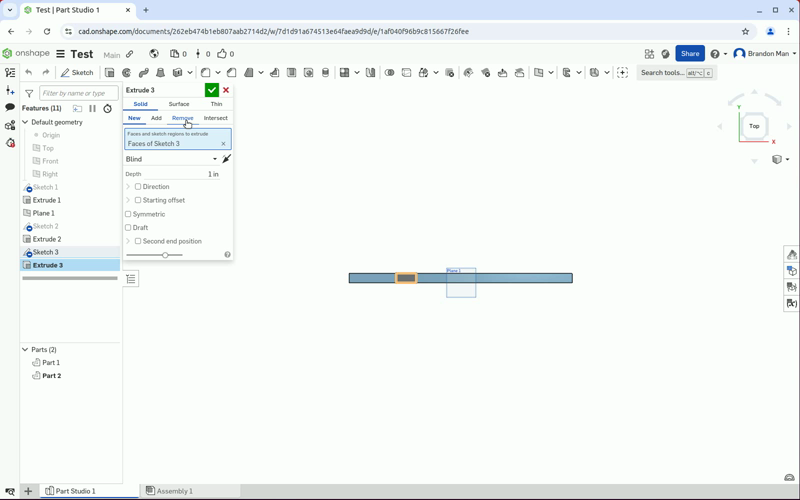
click(186, 120)
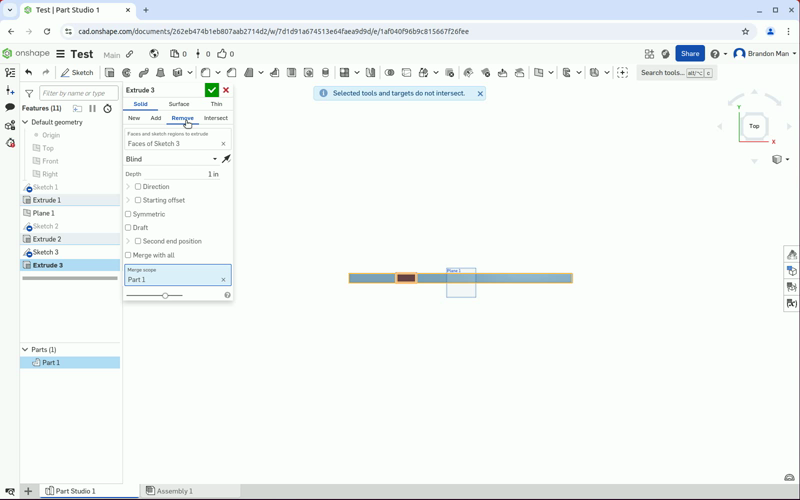
key(tab, 4)
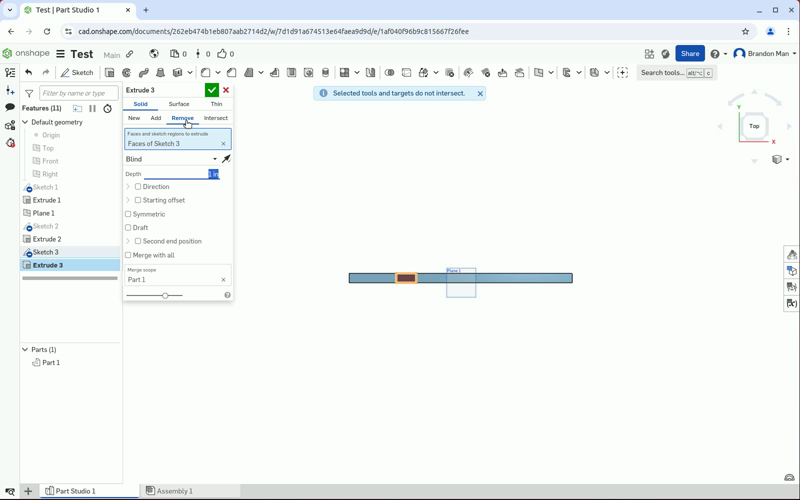
text(1.926)
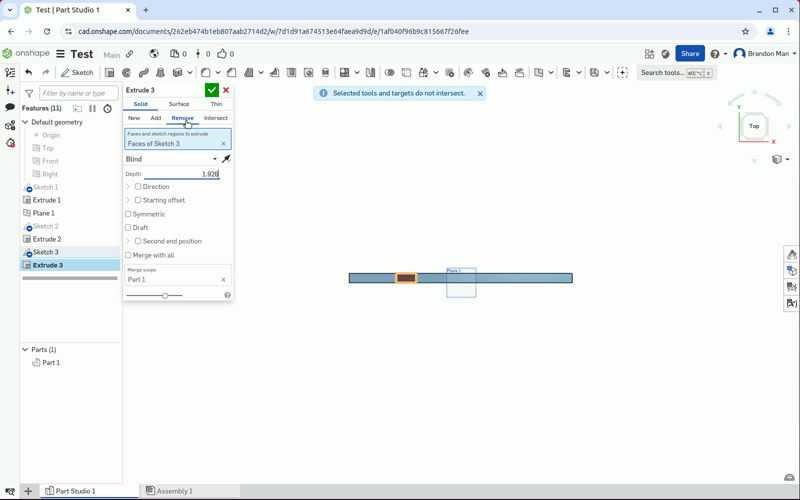
key(tab, 6)
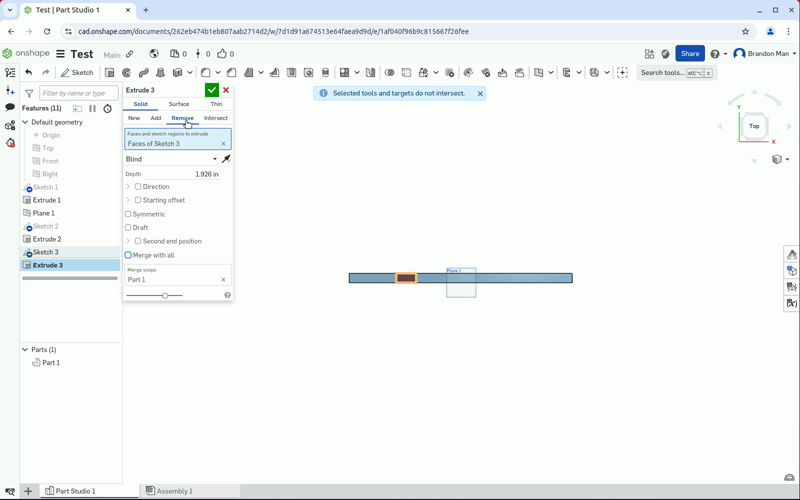
key(space)
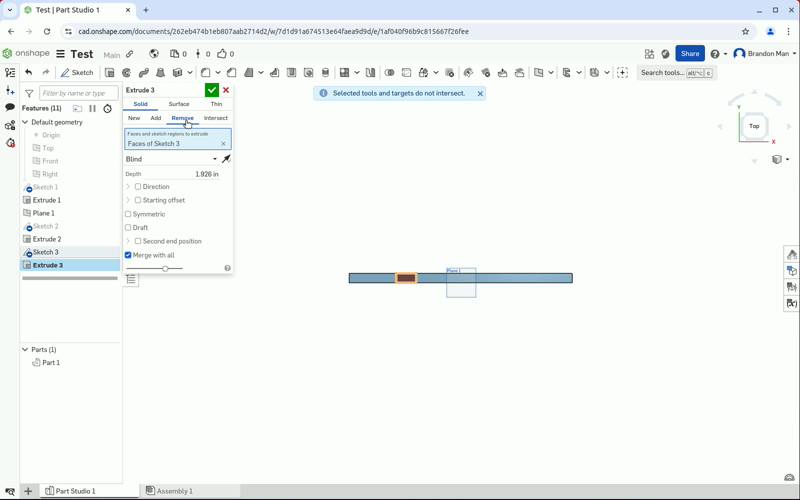
key(enter)
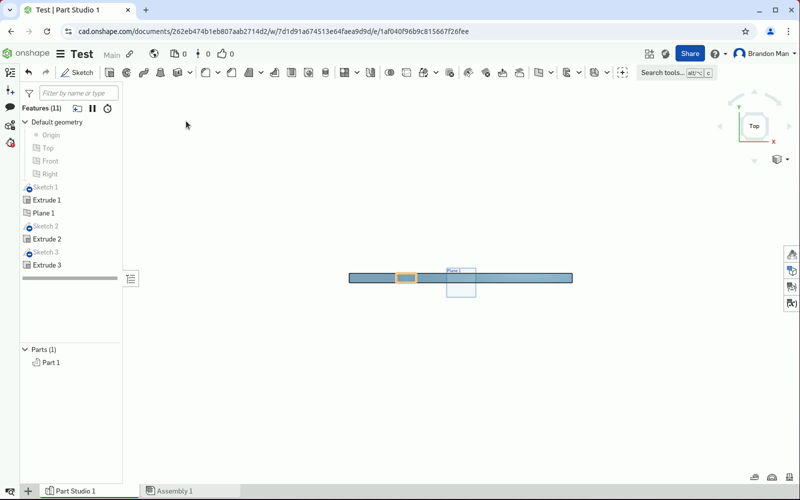
key(shift+h)
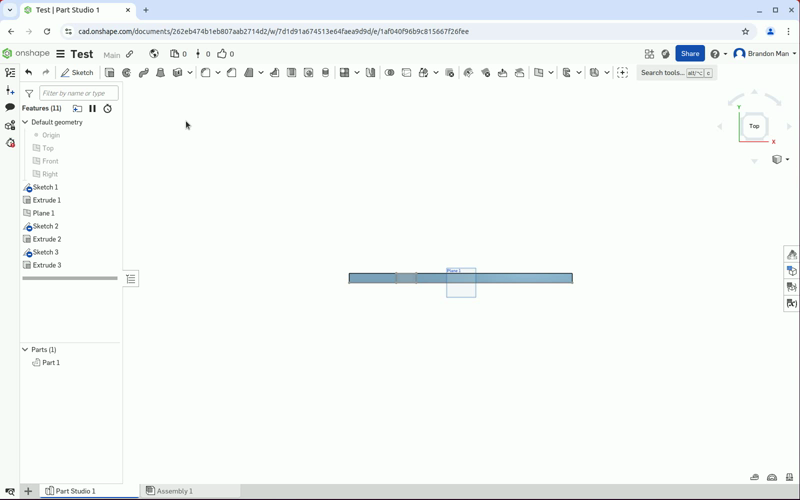
key(shift+h)
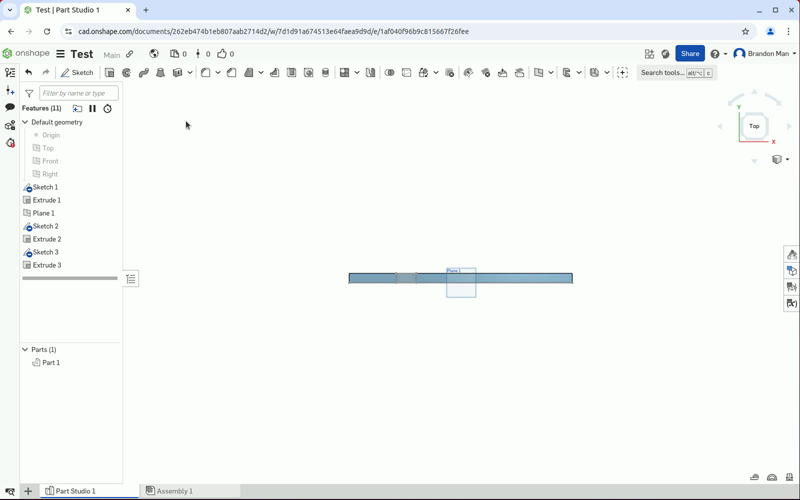
key(shift+7)
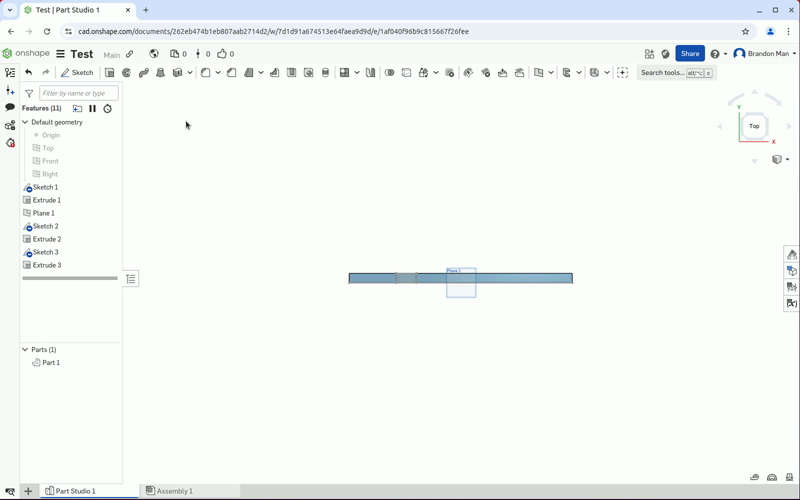
key(up, 3)
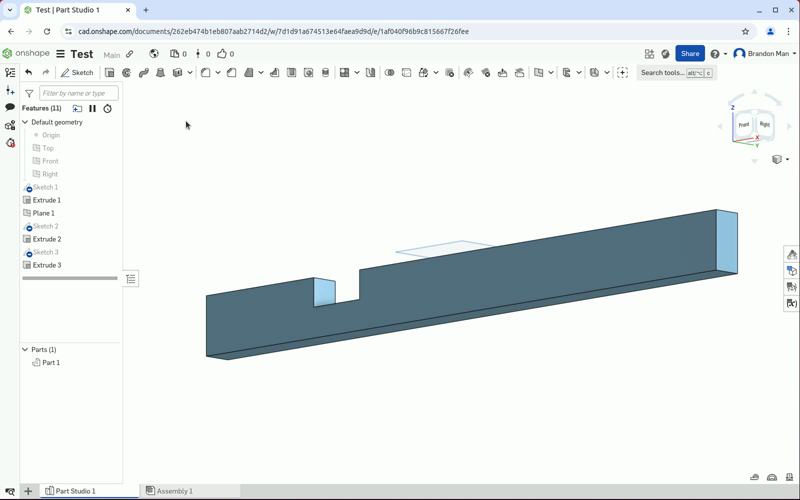
key(left, 3)
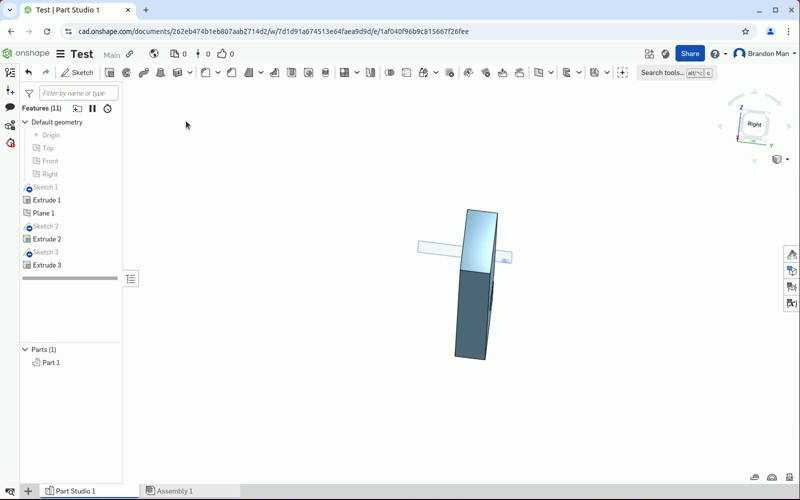
key(right, 3)
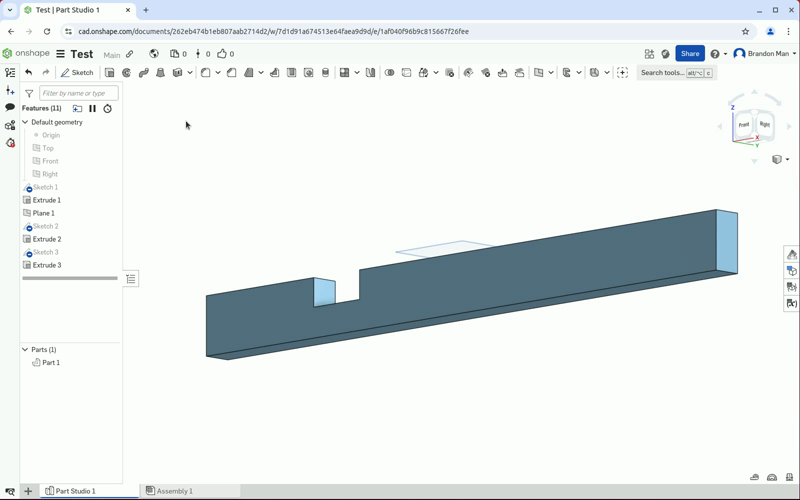
key(down, 3)
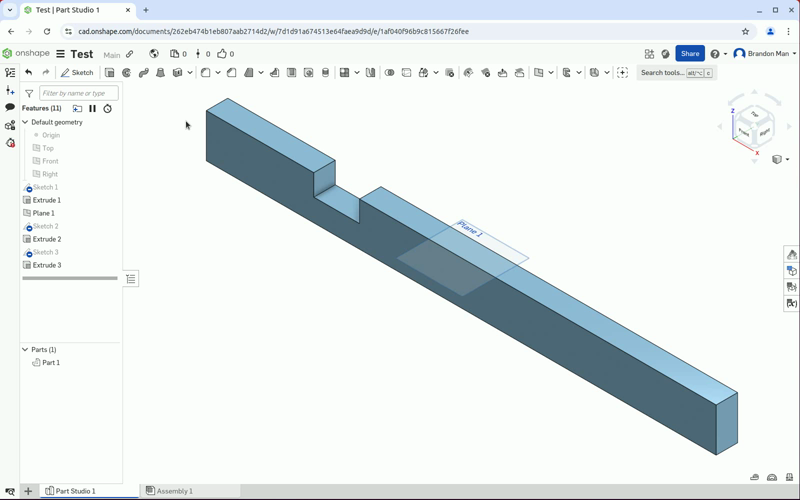
mouse_move(73, 189)
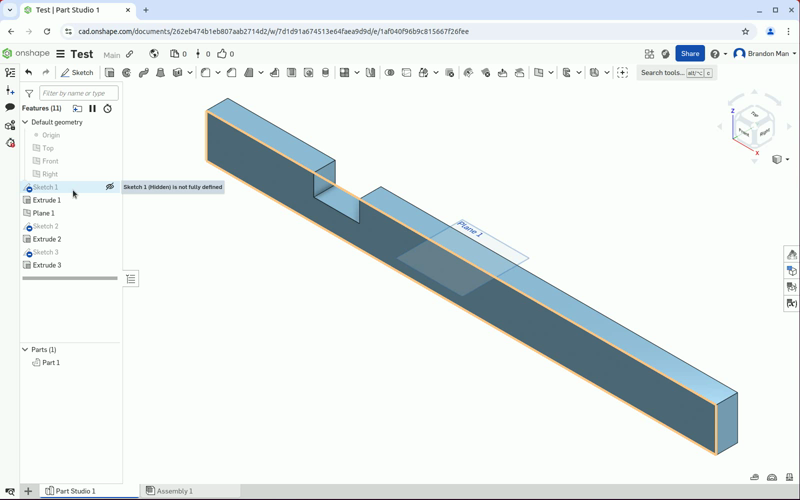
click(73, 189)